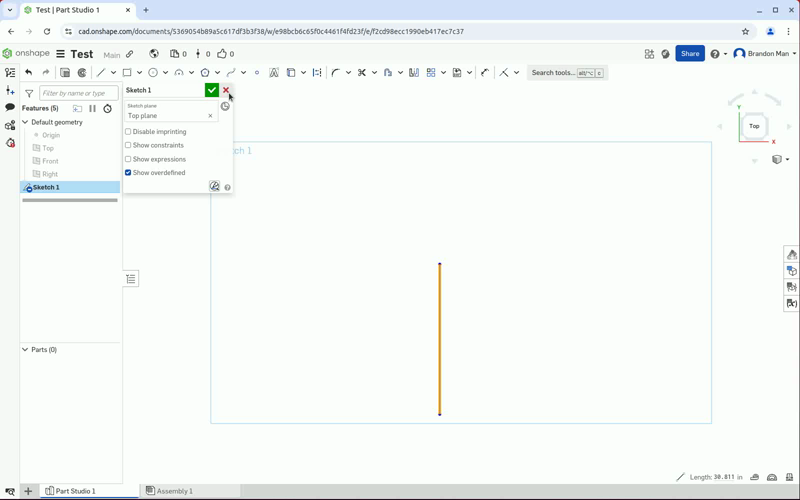
key(shift+h)
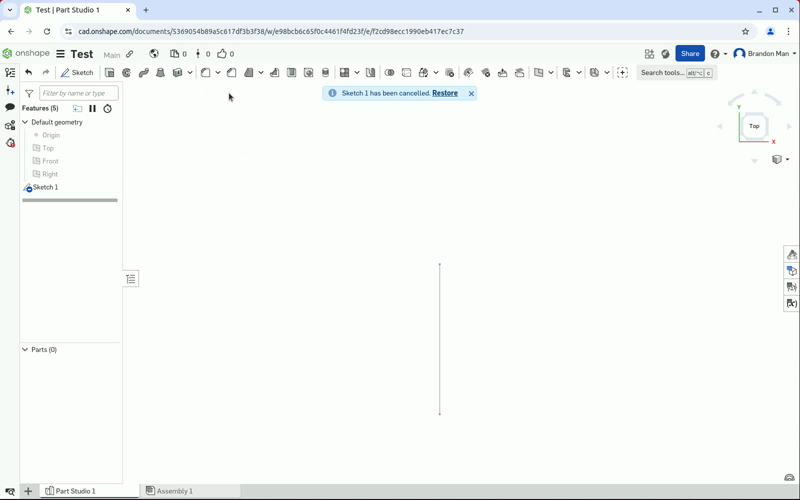
key(shift+s)
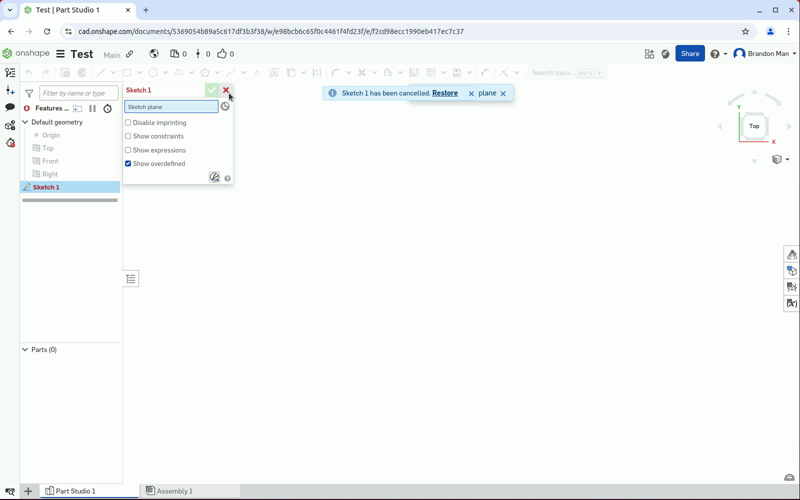
mouse_move(73, 150)
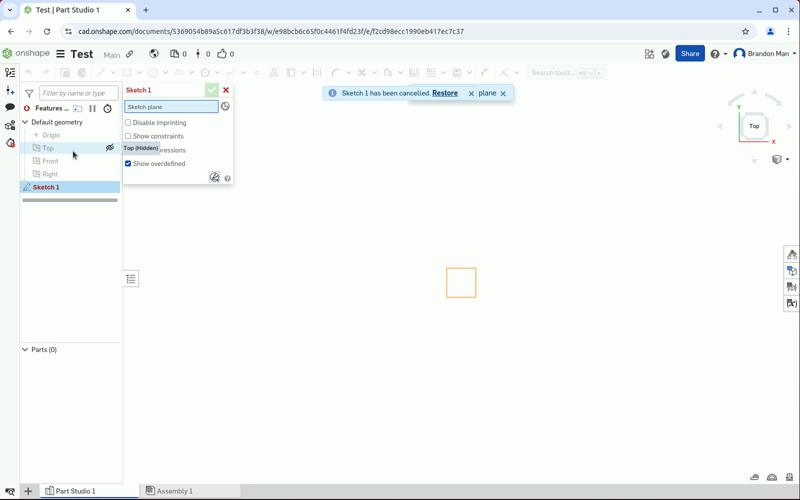
click(73, 150)
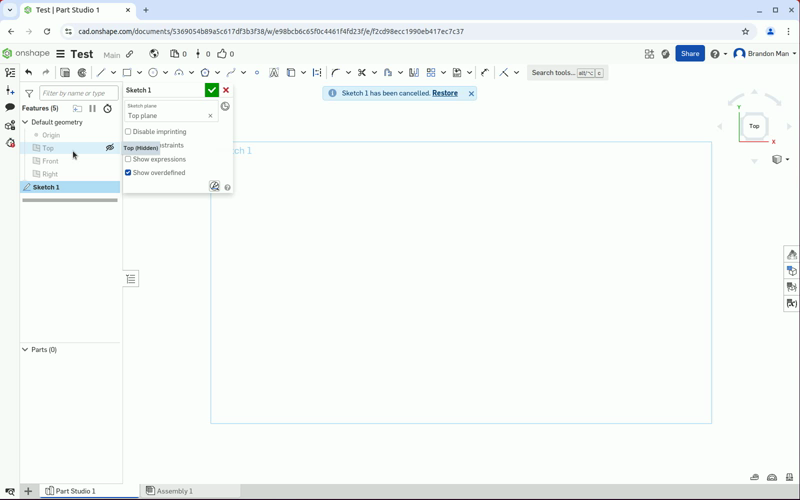
mouse_move(73, 352)
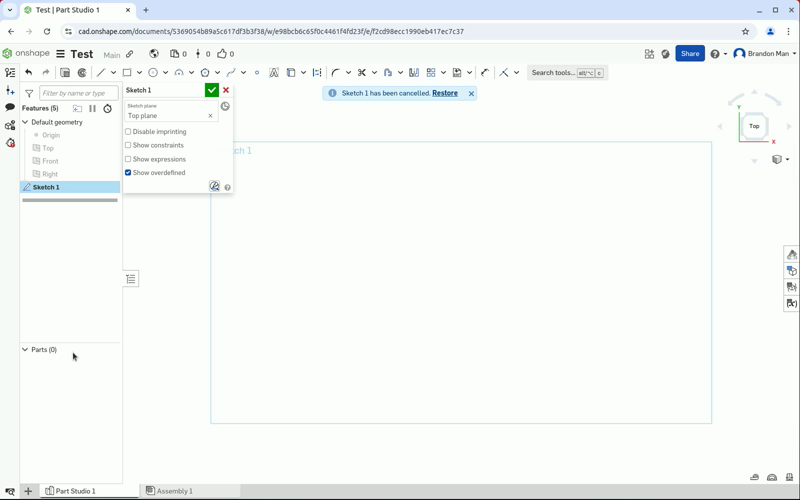
key(y)
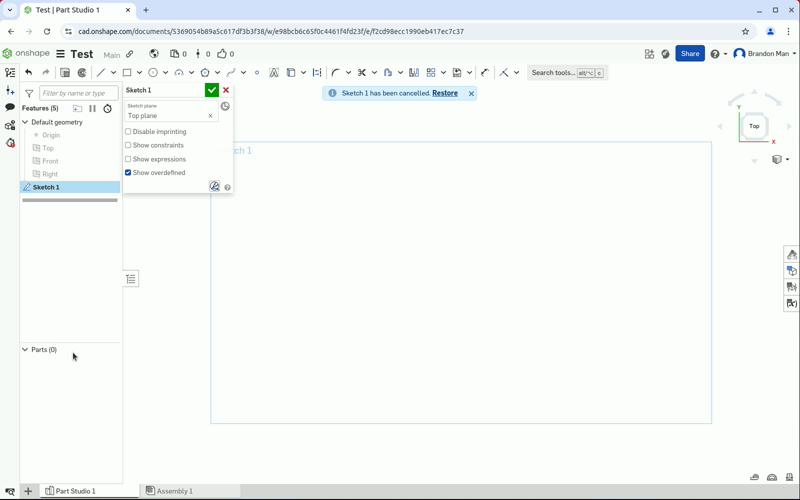
key(l)
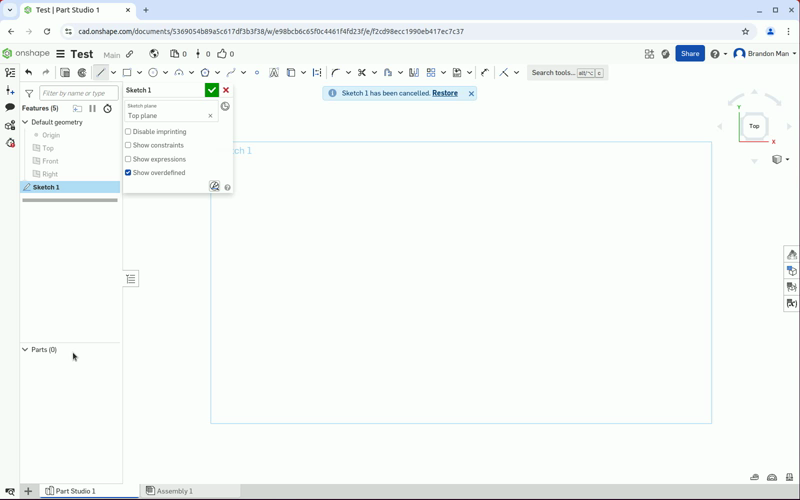
key_down(shift)
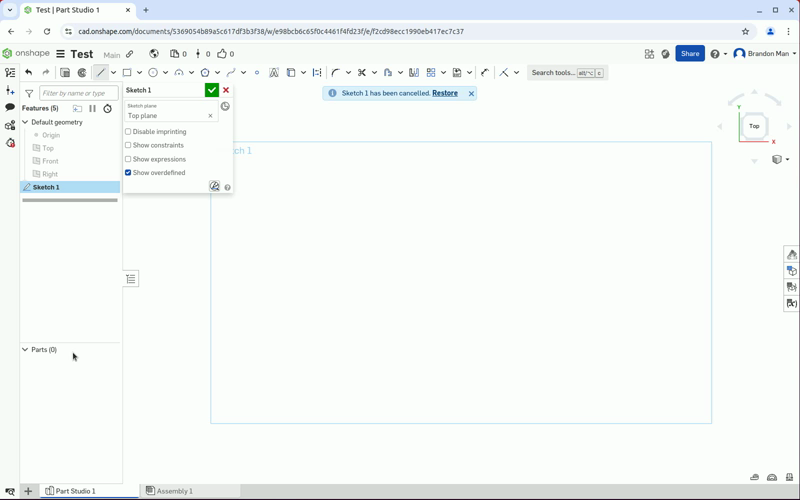
mouse_move(424, 353)
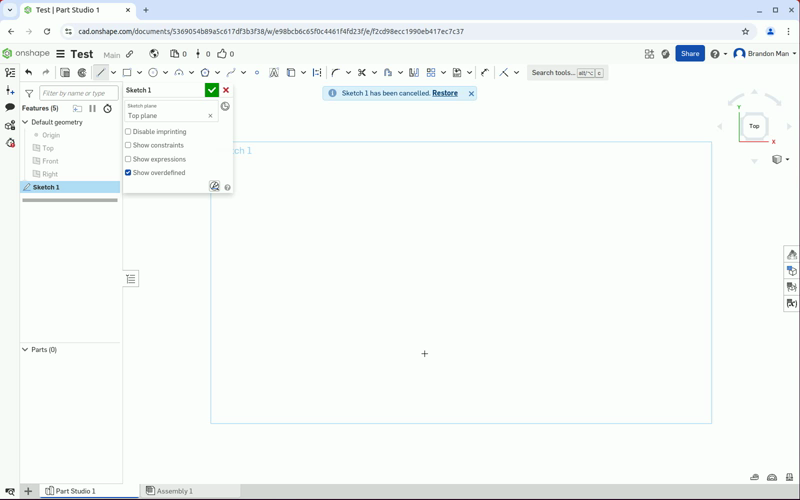
click(424, 353)
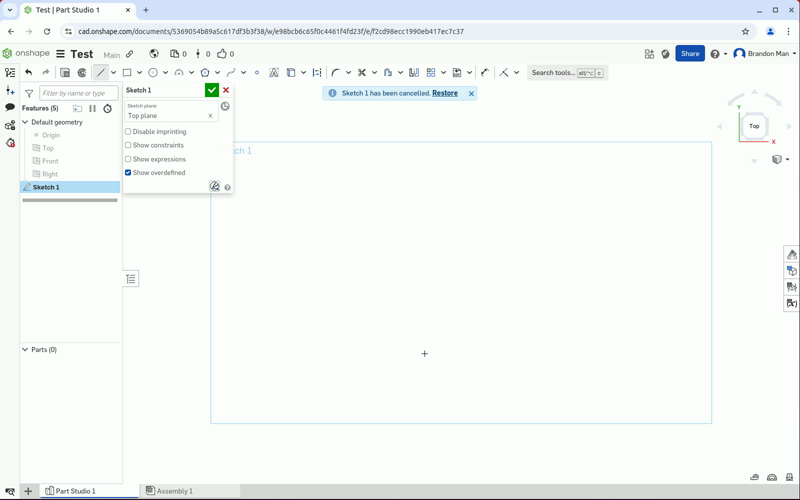
key_up(shift)
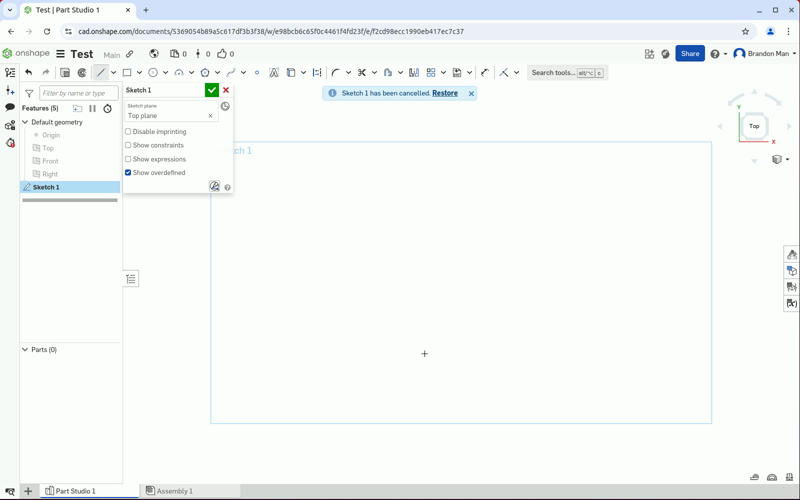
key_down(shift)
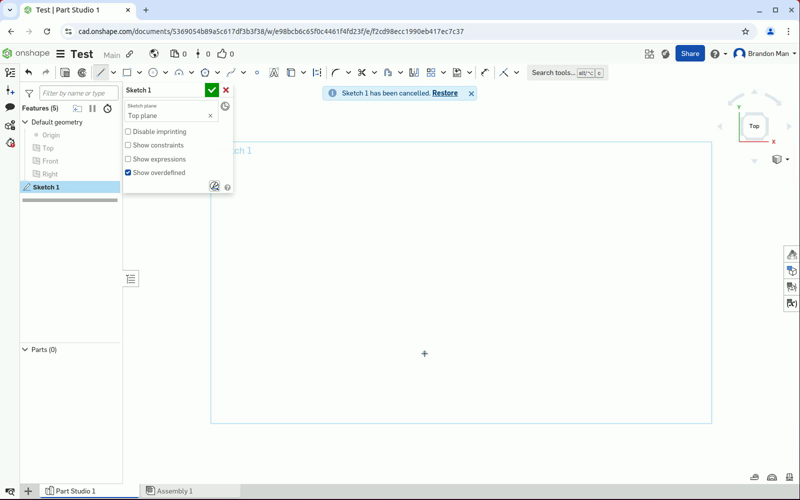
mouse_move(497, 353)
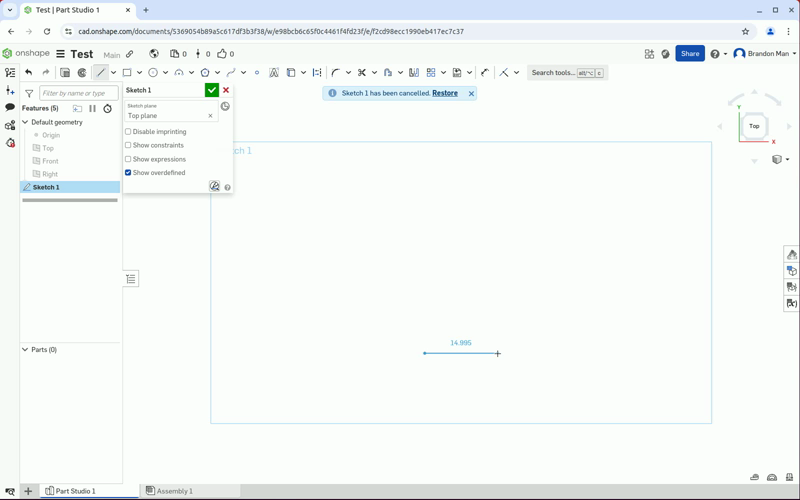
click(497, 353)
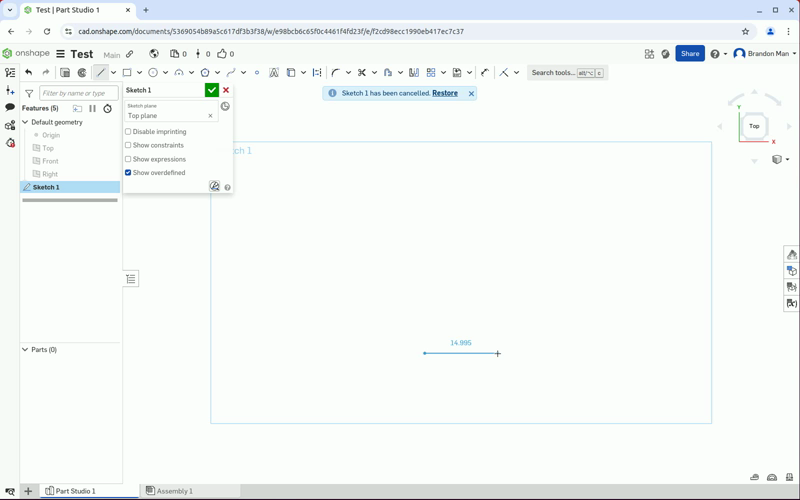
key_up(shift)
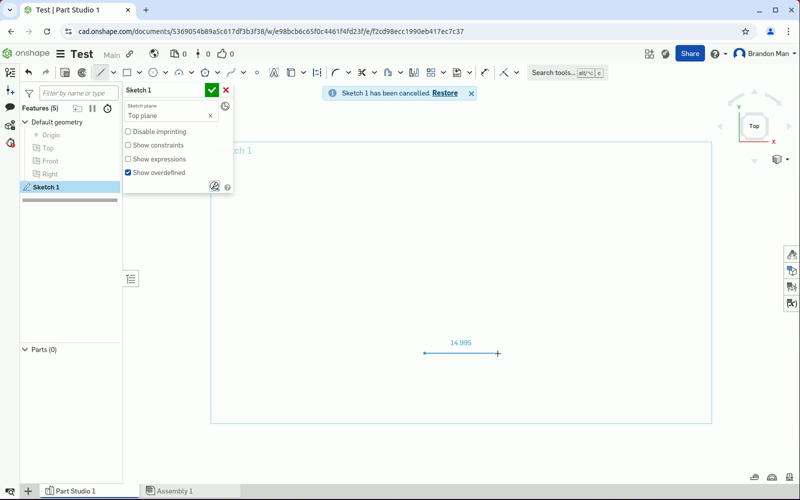
key_down(shift)
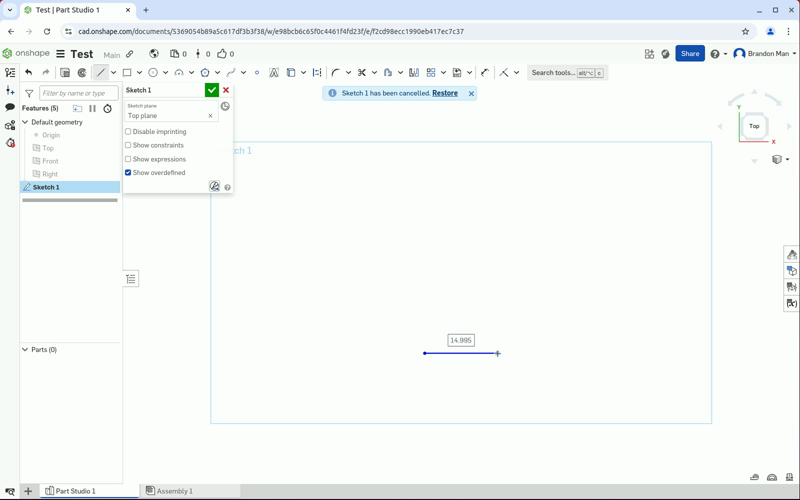
mouse_move(527, 353)
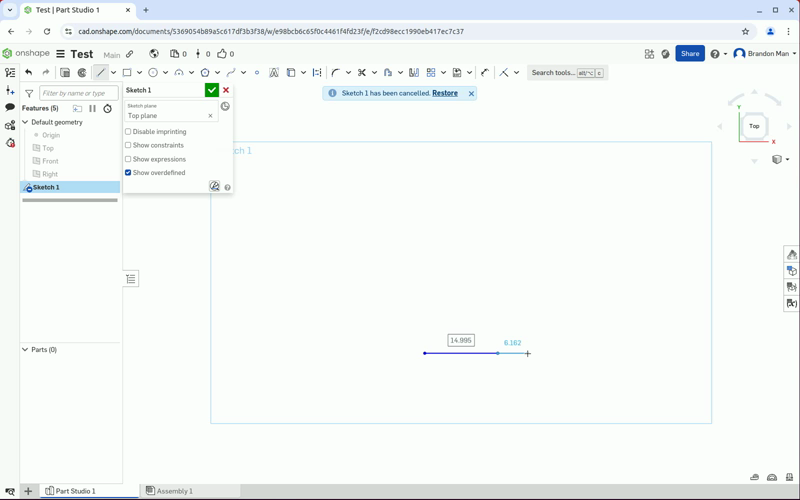
mouse_move(497, 318)
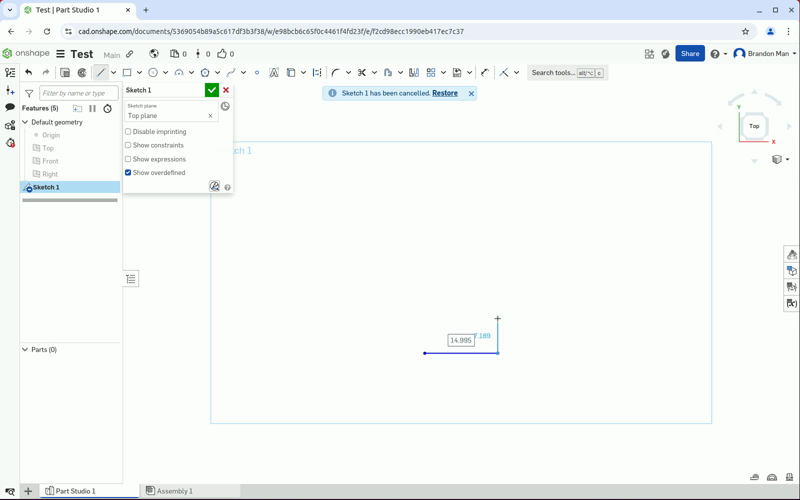
click(497, 318)
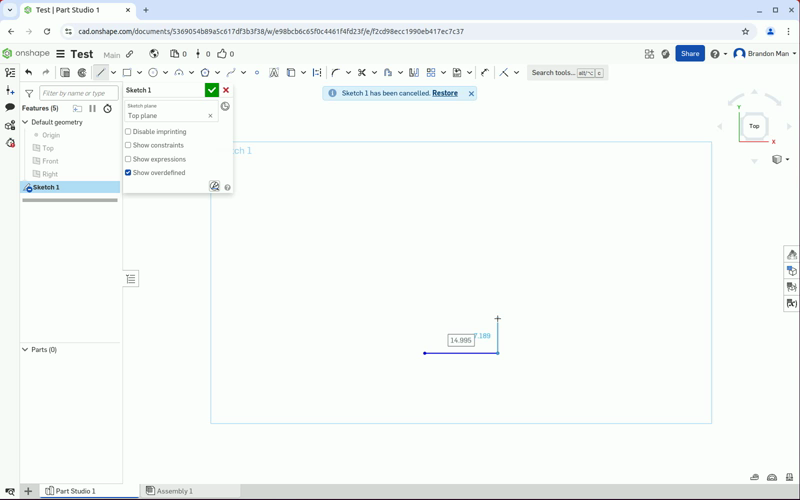
key_up(shift)
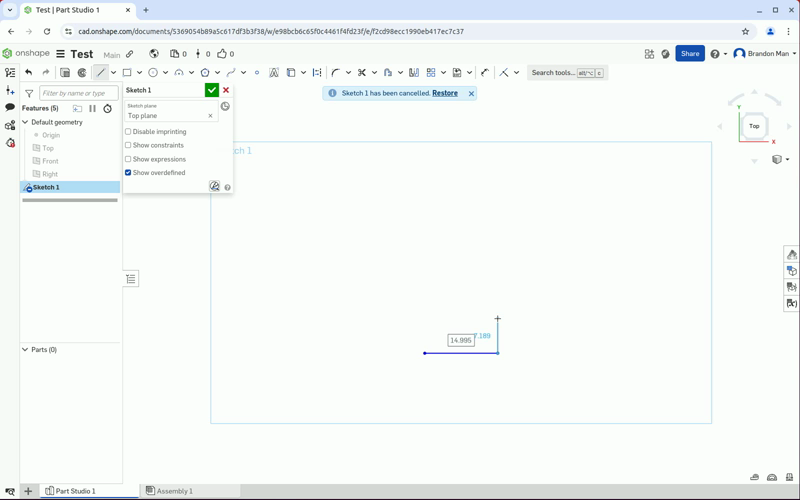
key_down(shift)
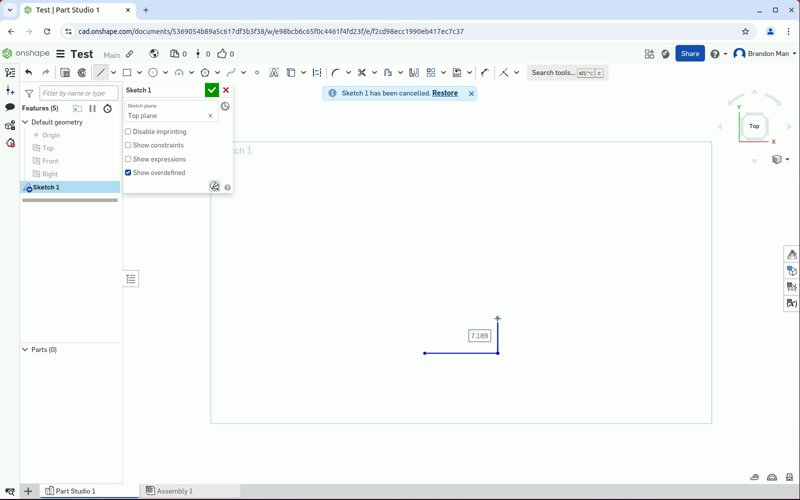
mouse_move(527, 318)
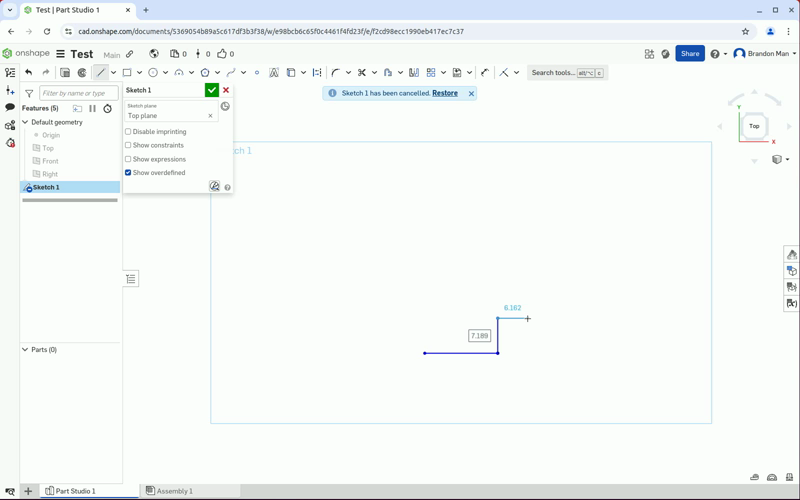
mouse_move(476, 318)
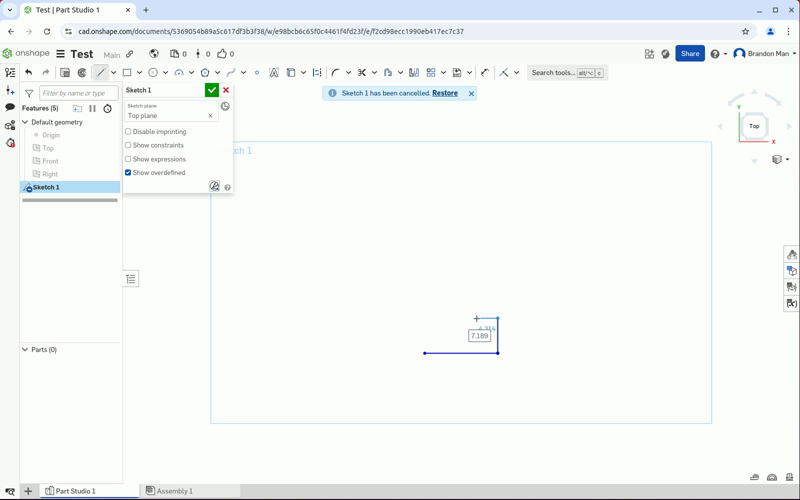
click(476, 318)
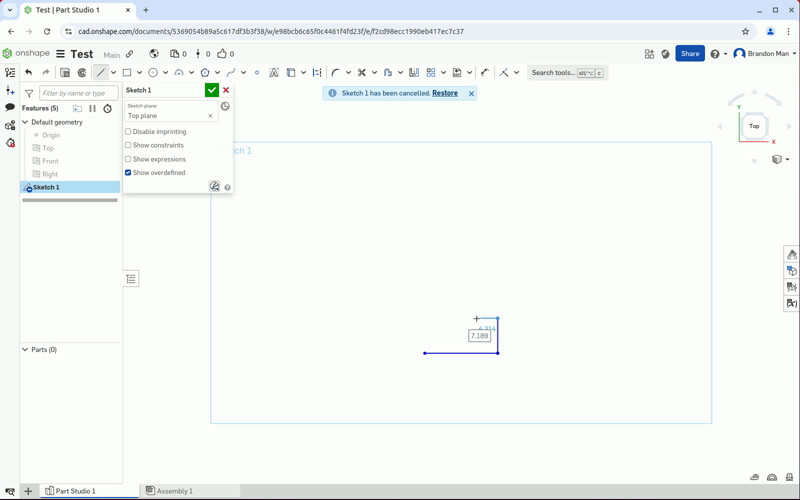
key_up(shift)
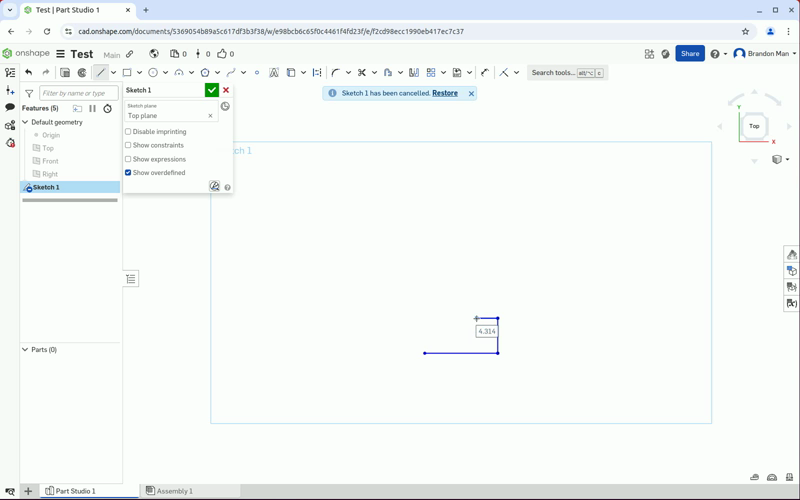
key_down(shift)
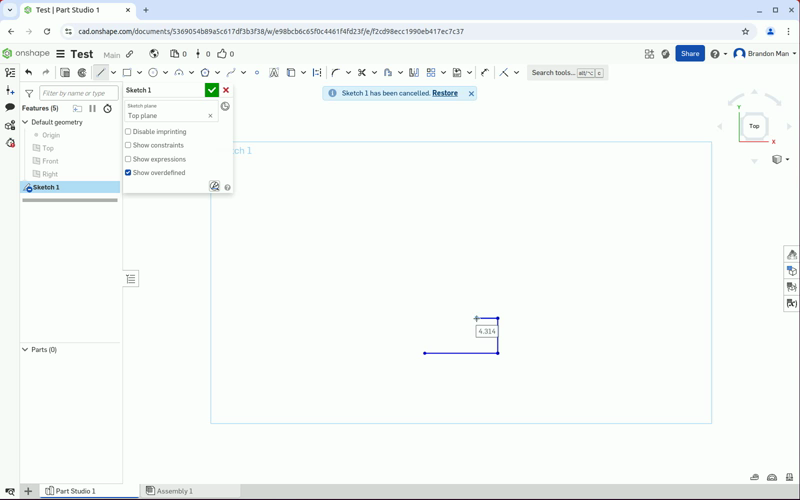
mouse_move(506, 318)
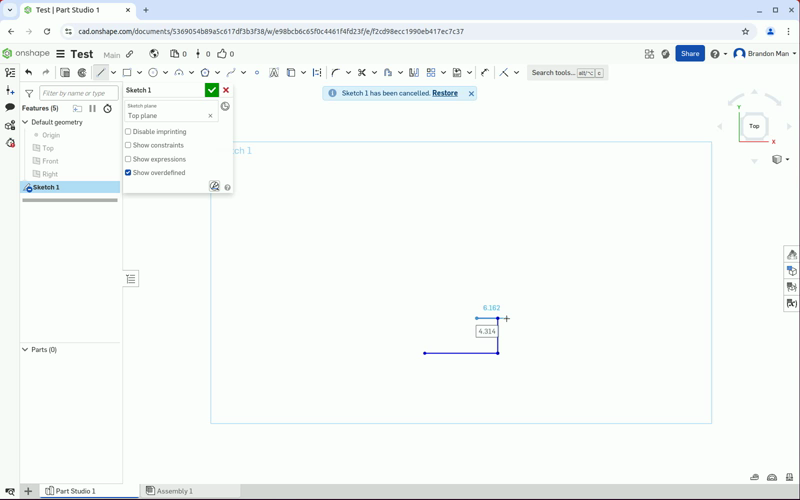
mouse_move(477, 282)
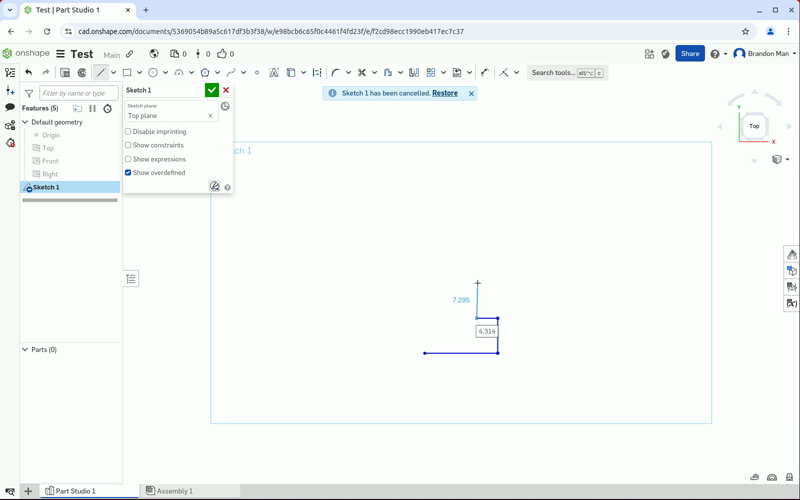
click(477, 282)
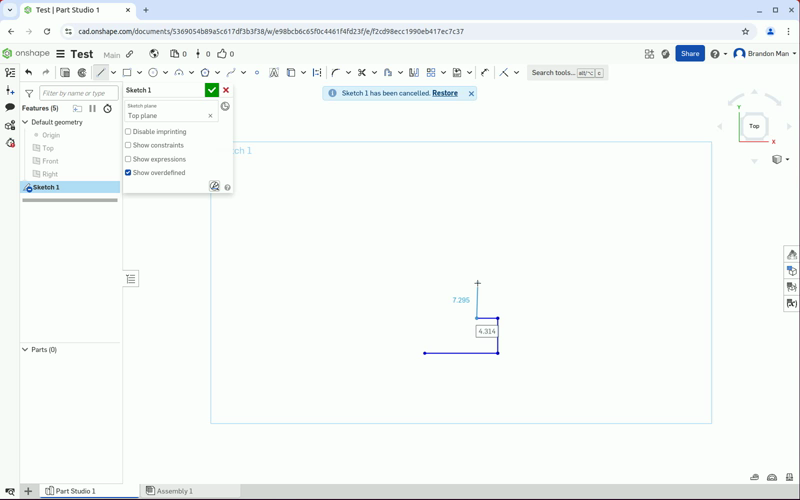
key_up(shift)
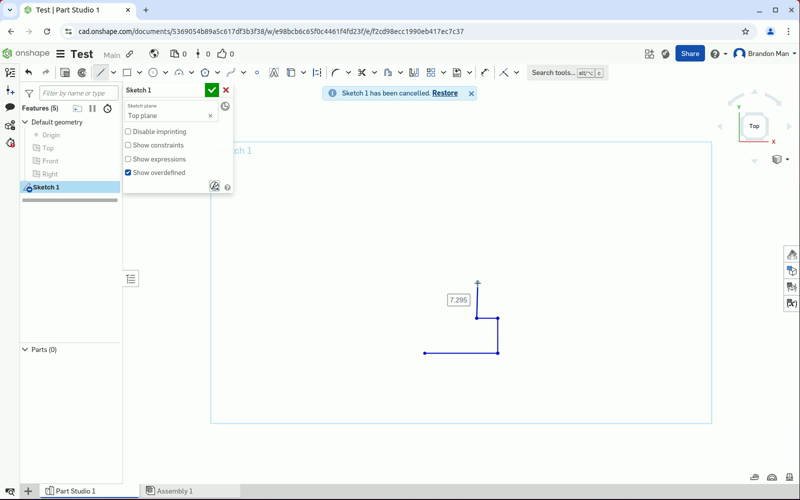
key_down(shift)
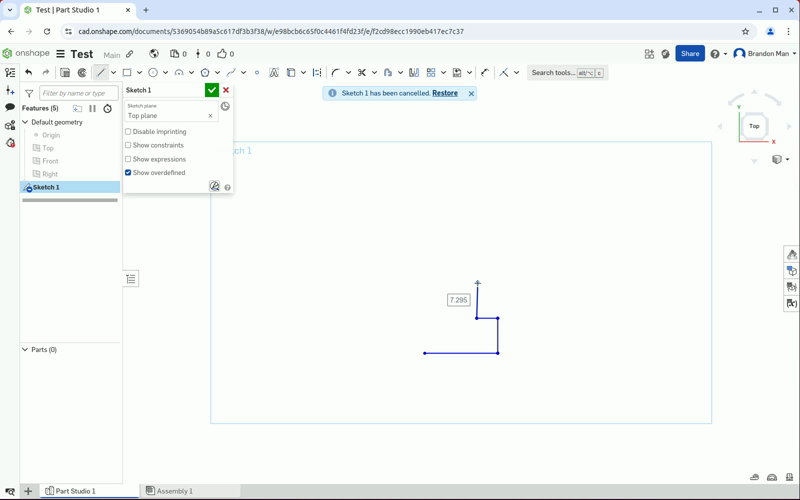
mouse_move(507, 282)
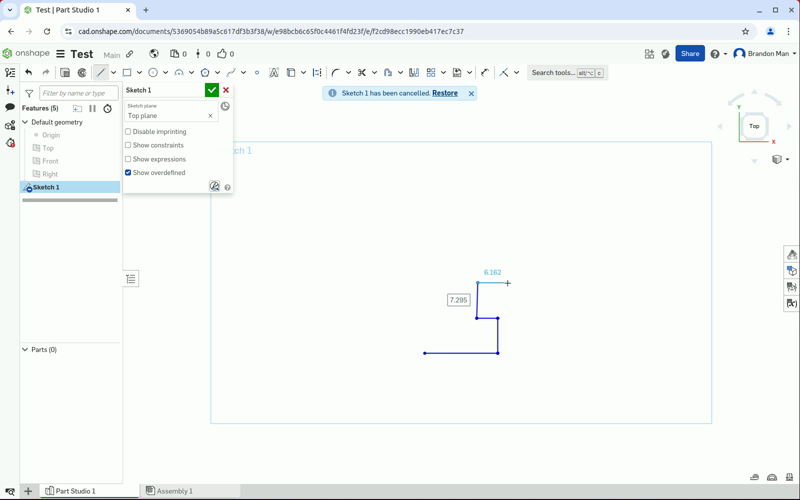
mouse_move(424, 282)
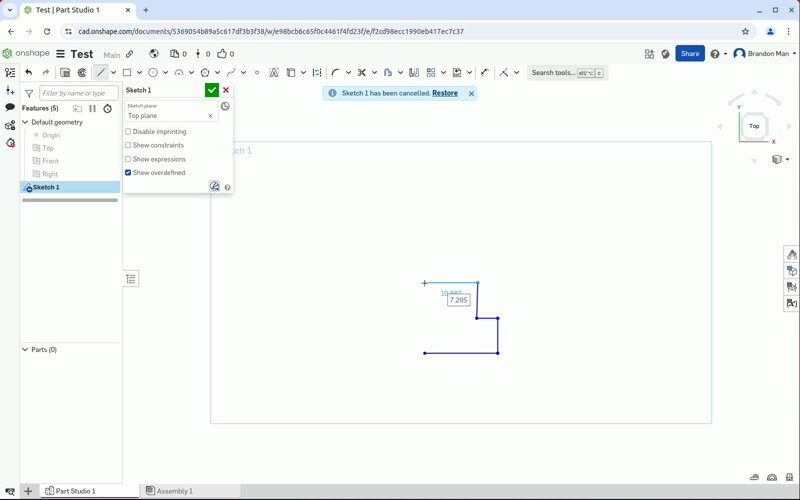
click(424, 282)
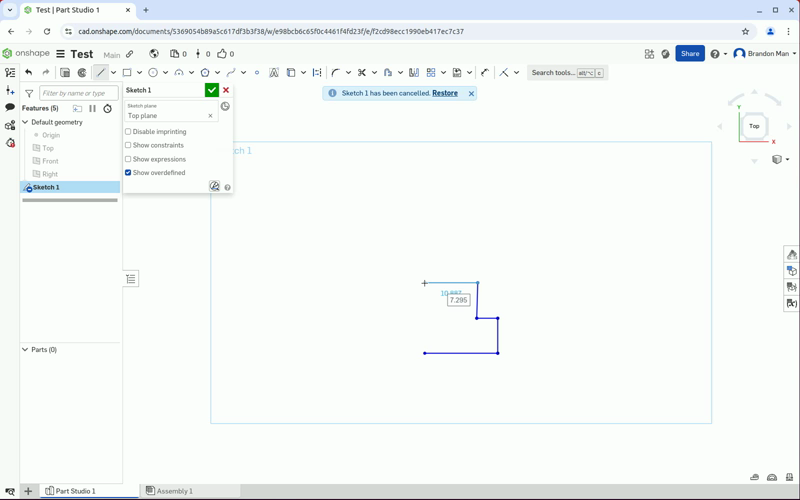
key_up(shift)
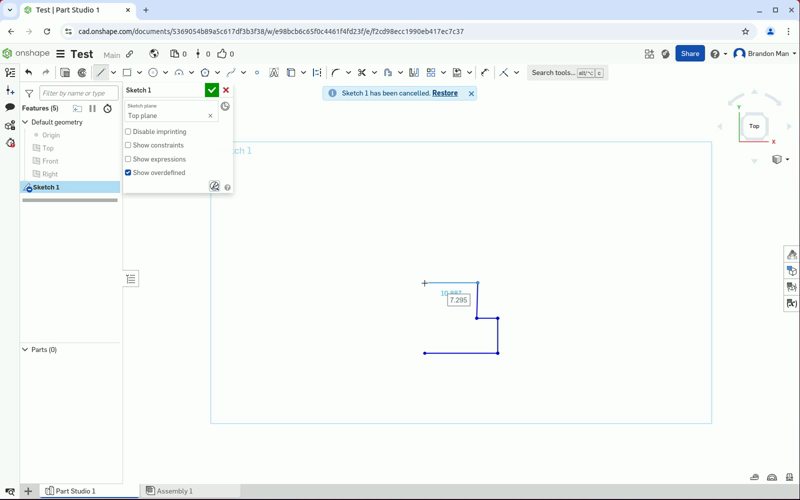
key_down(shift)
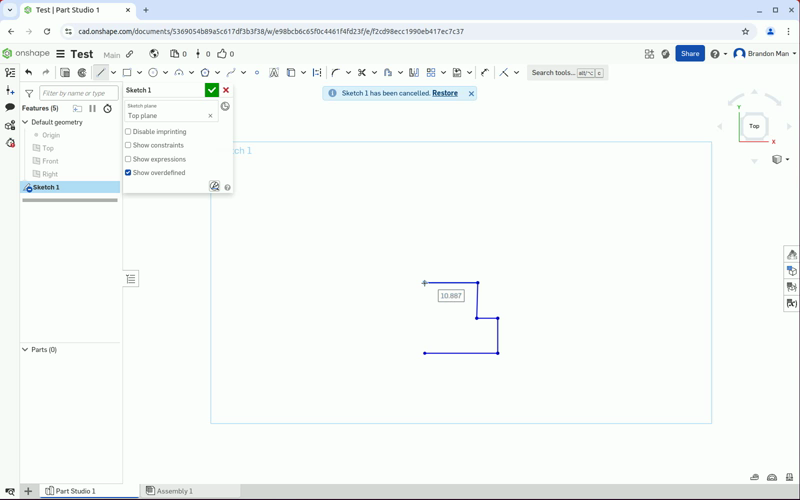
mouse_move(424, 353)
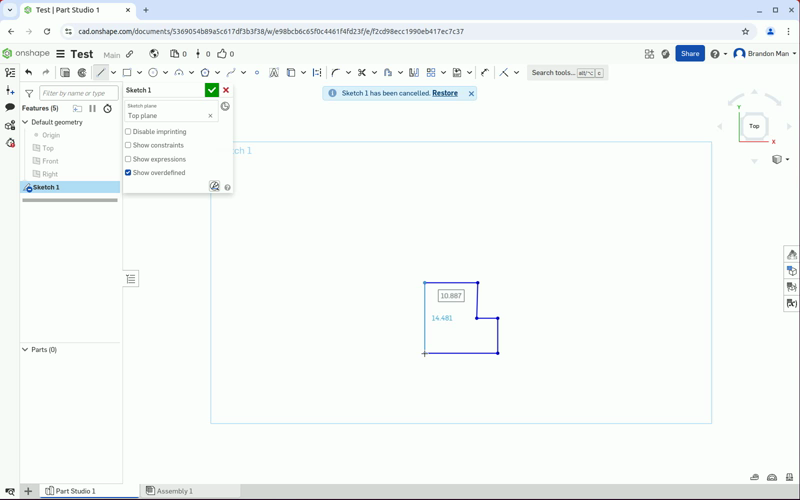
key_up(shift)
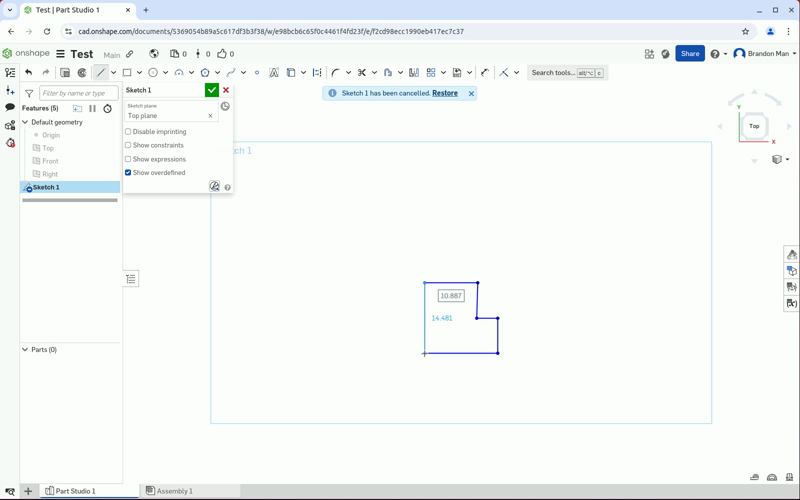
click(424, 353)
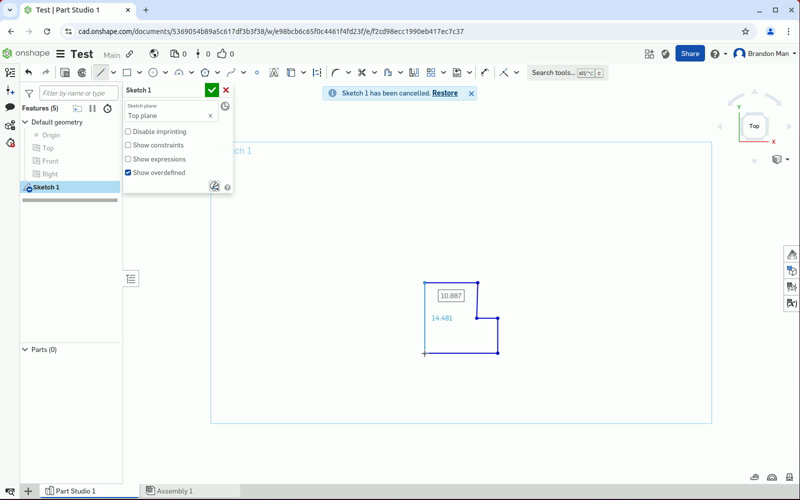
key(esc)
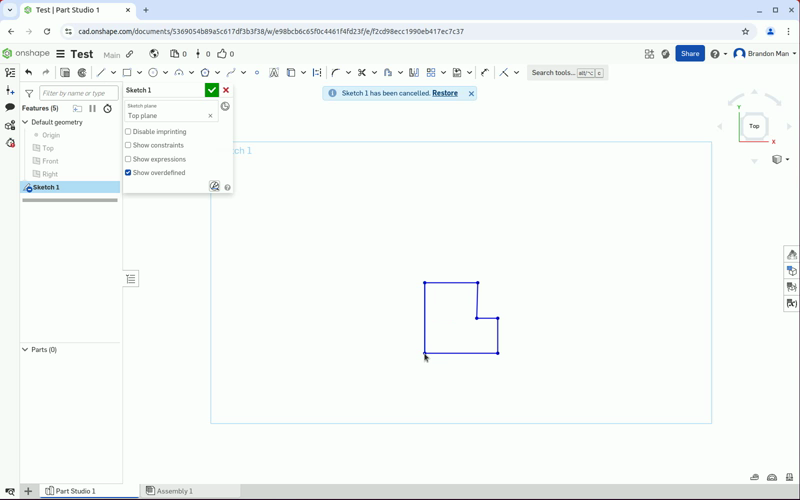
mouse_move(458, 347)
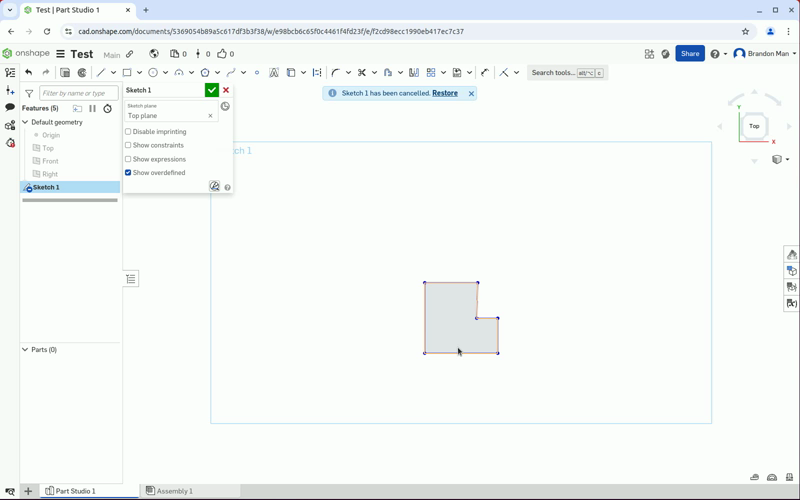
click(458, 347)
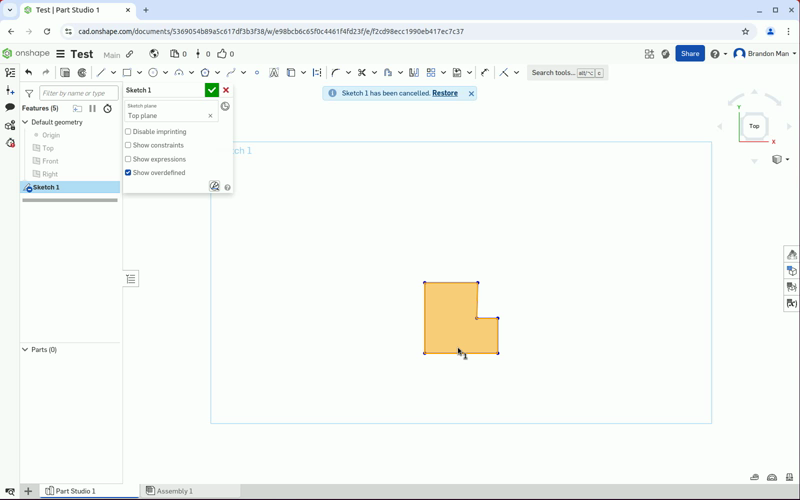
mouse_move(73, 352)
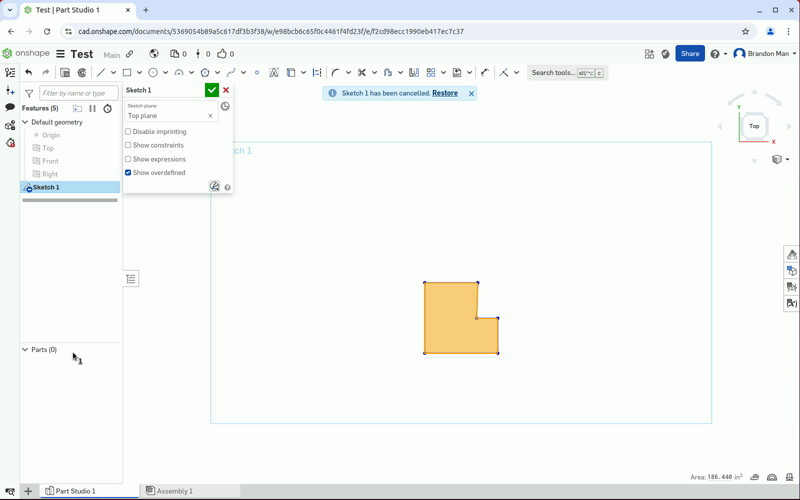
key(shift+y)
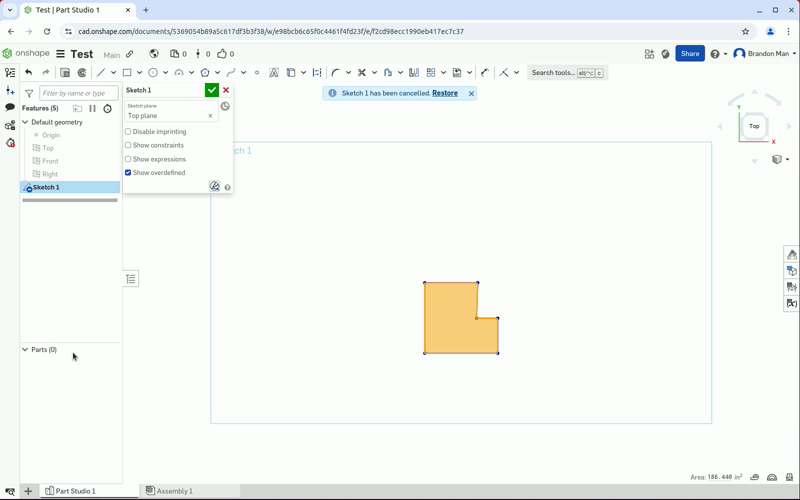
key(shift+e)
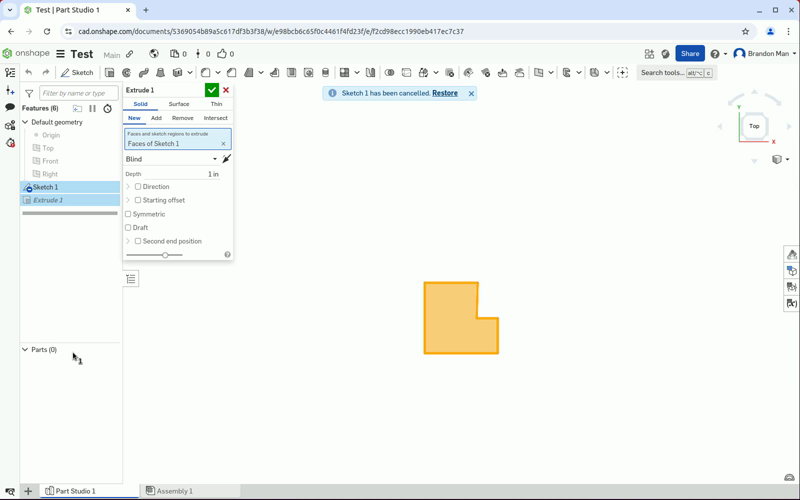
mouse_move(143, 106)
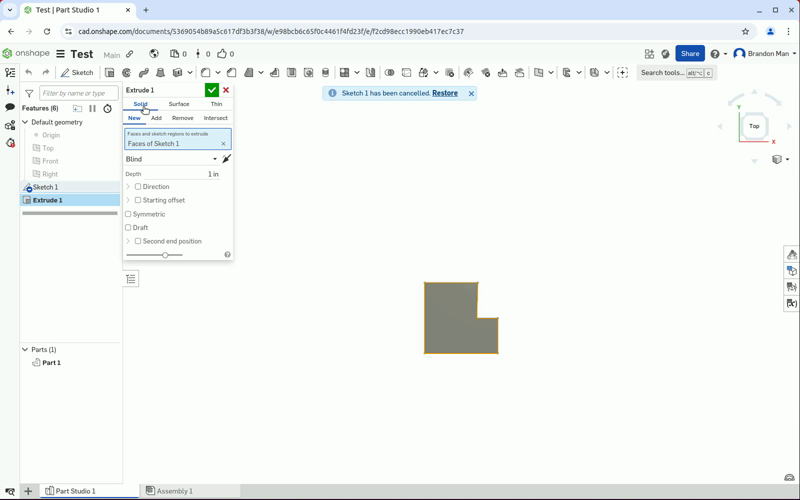
click(143, 106)
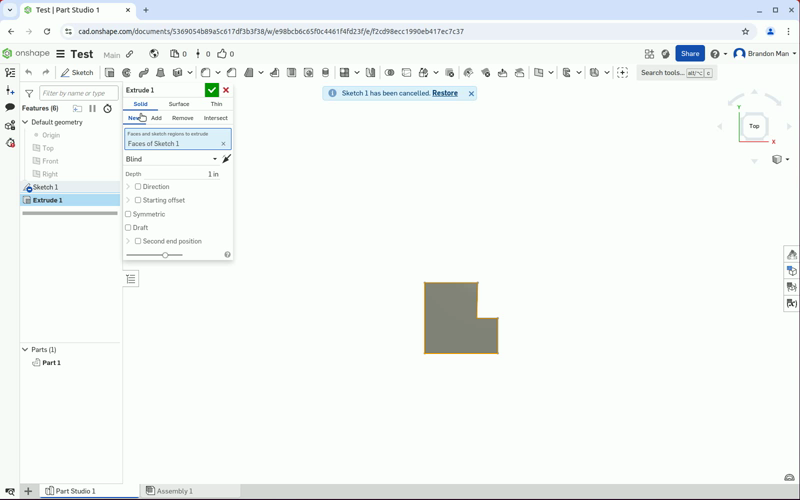
mouse_move(137, 120)
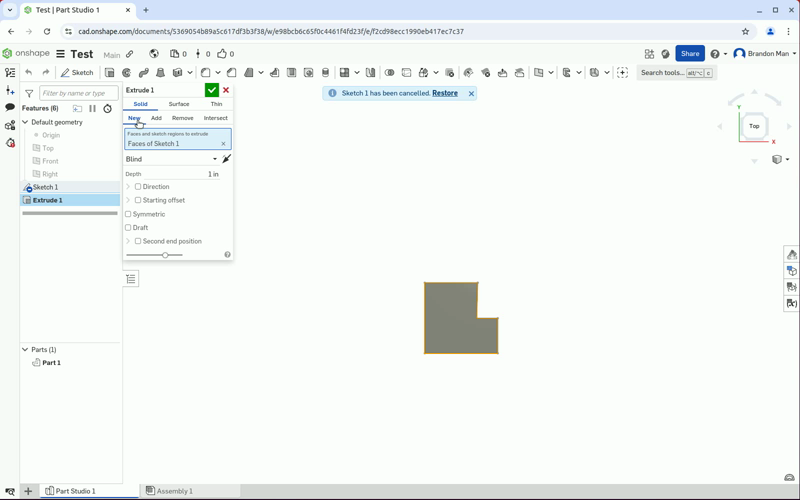
click(137, 120)
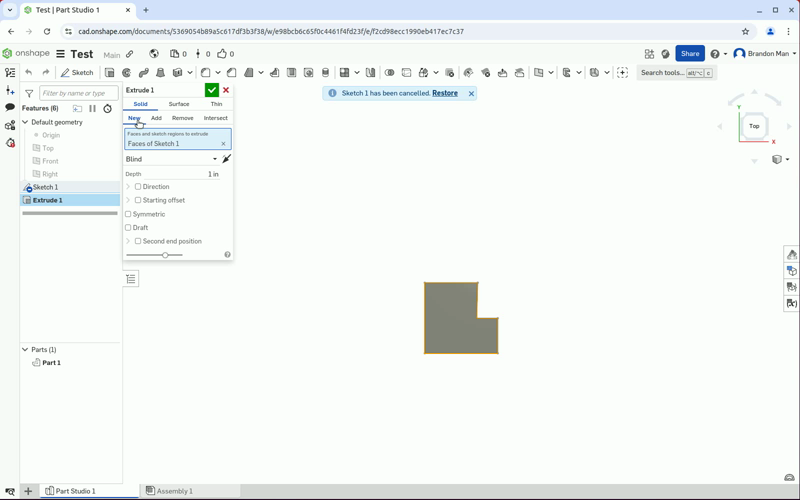
key(tab, 4)
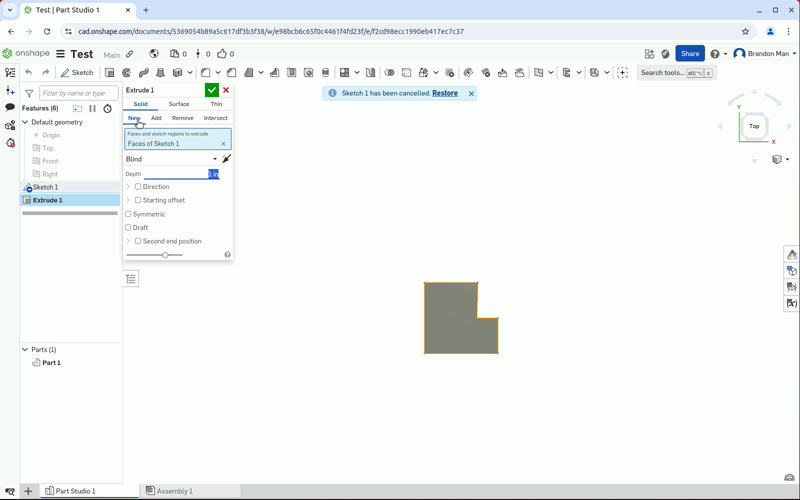
text(5.536)
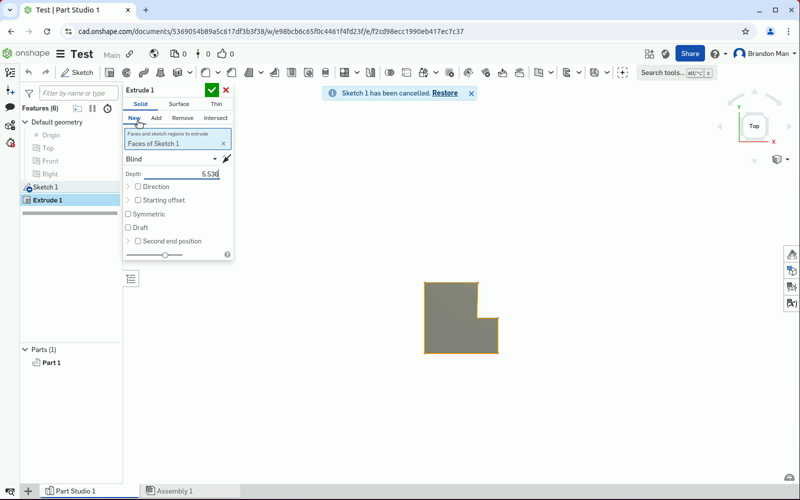
key(enter)
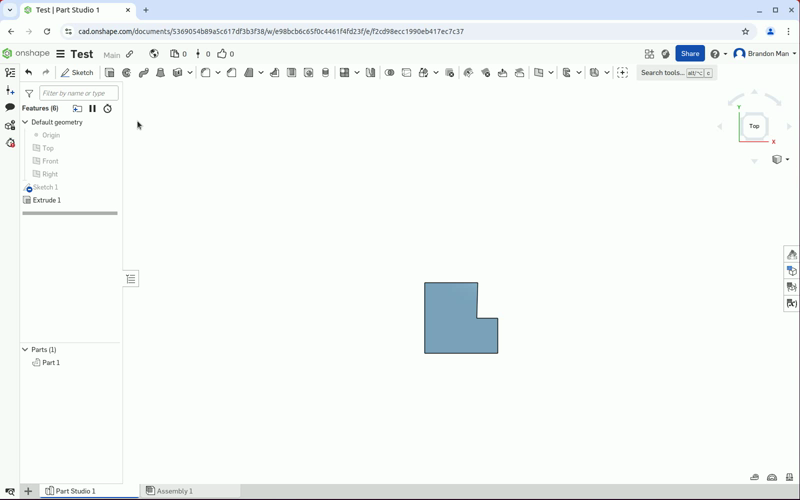
key(shift+h)
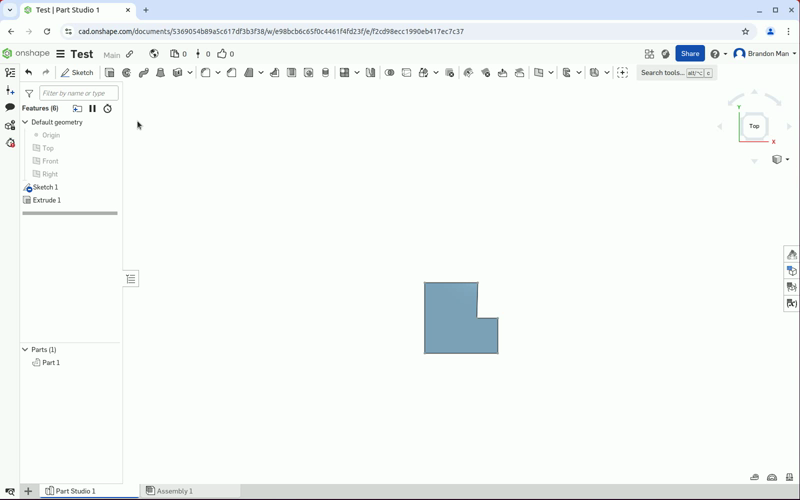
key(shift+h)
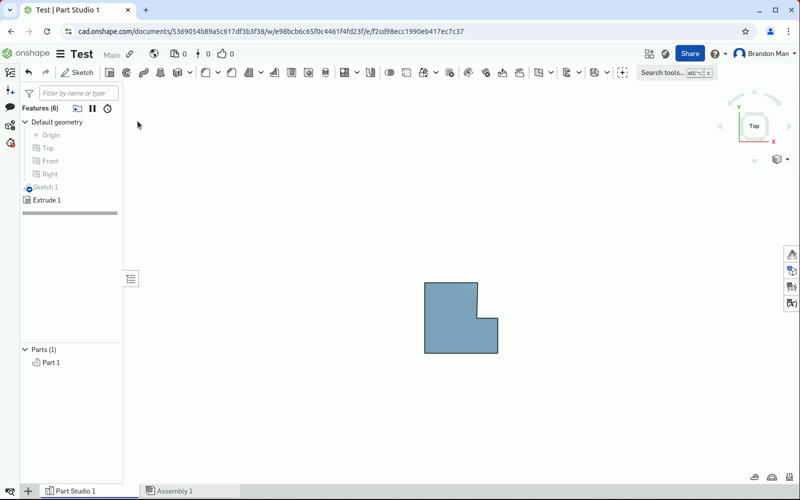
mouse_move(73, 189)
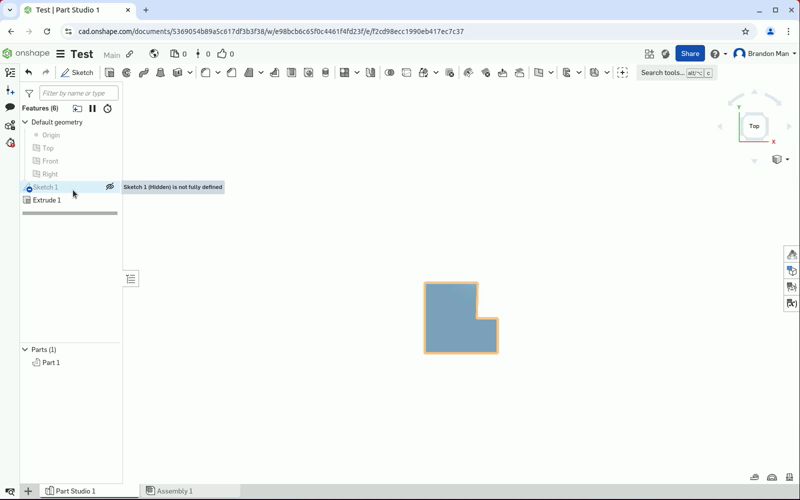
click(73, 189)
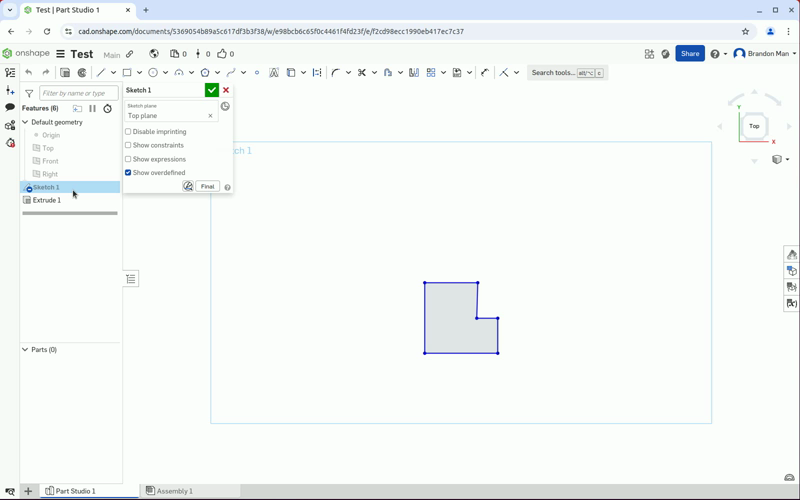
mouse_move(229, 92)
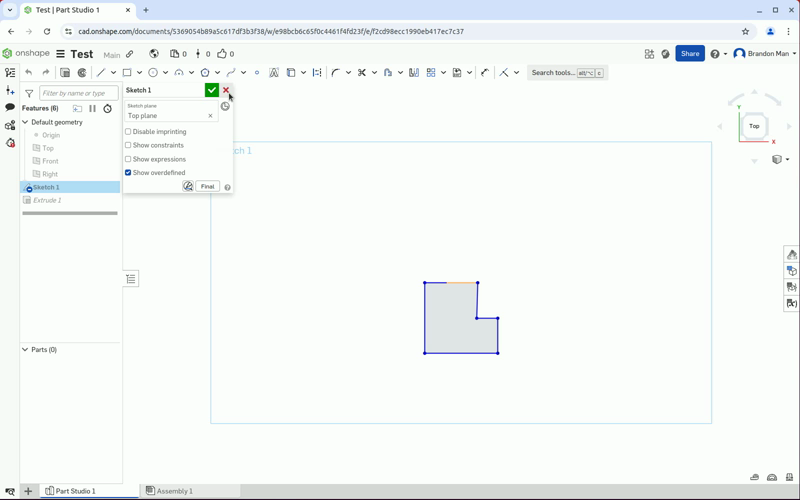
click(229, 92)
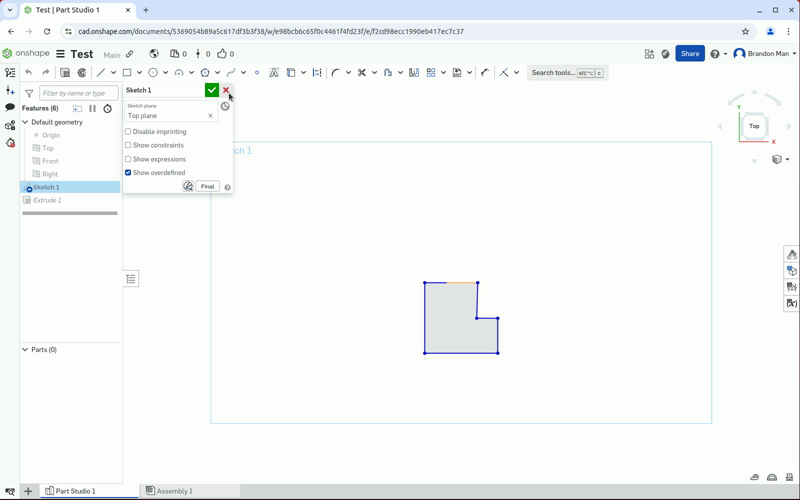
key(shift+s)
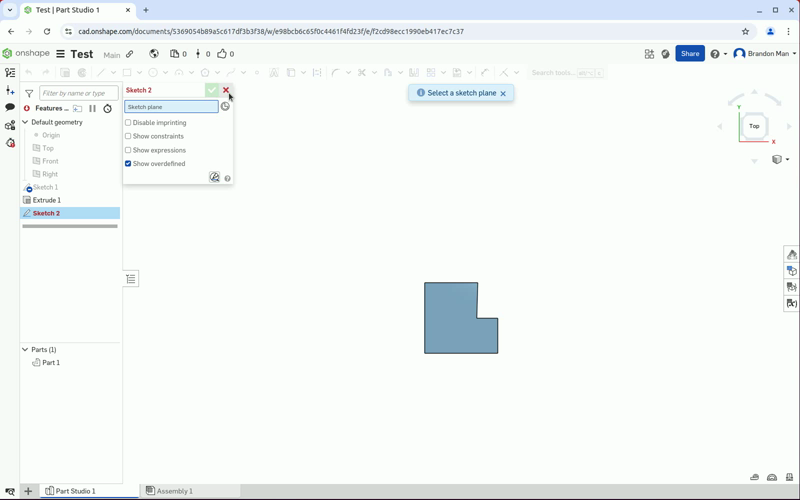
mouse_move(73, 150)
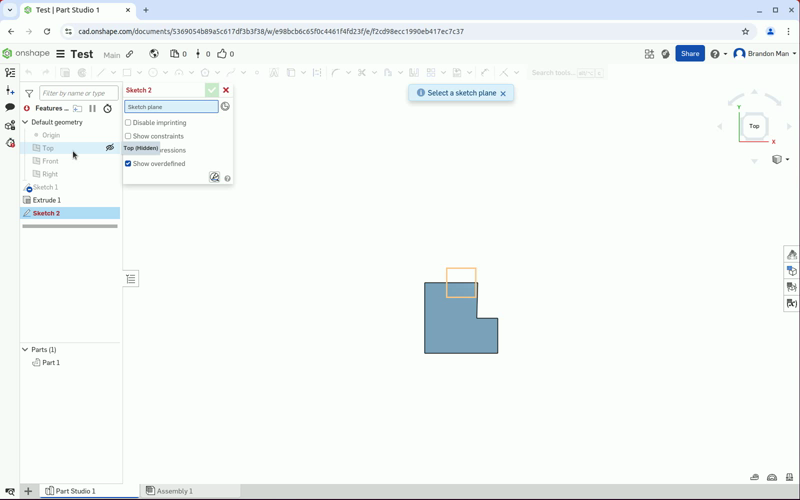
click(73, 150)
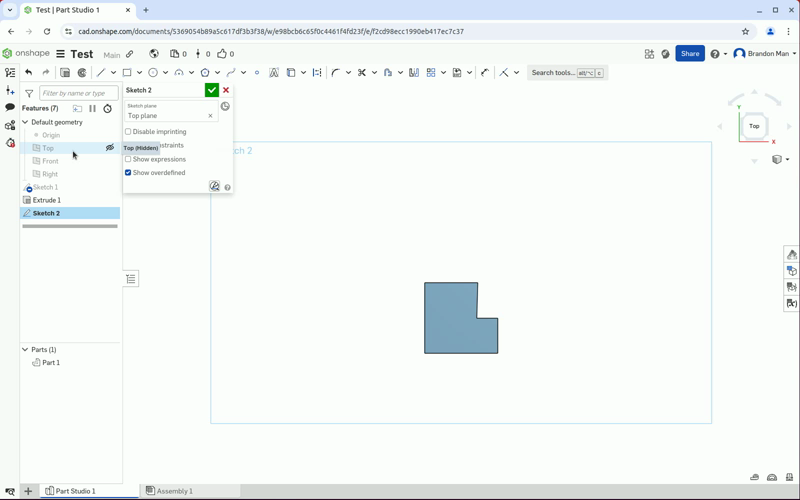
mouse_move(73, 352)
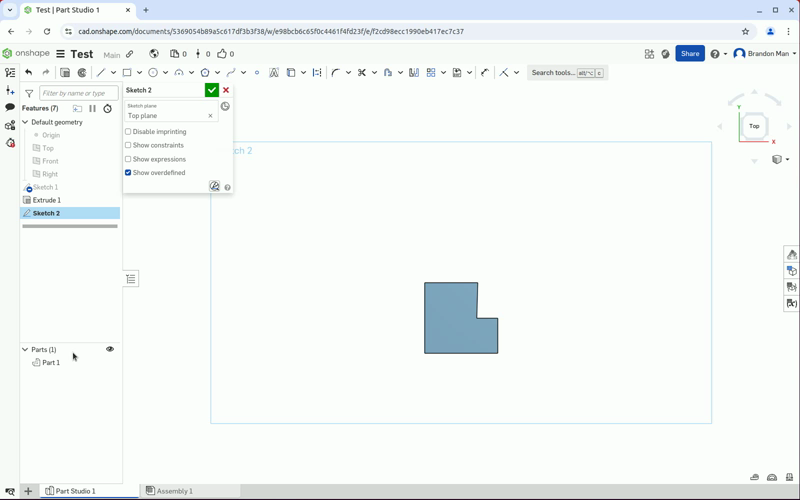
key(y)
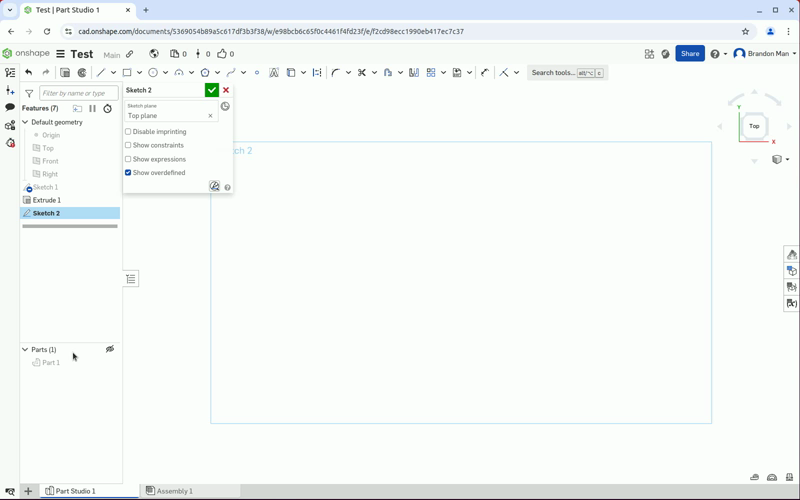
key(l)
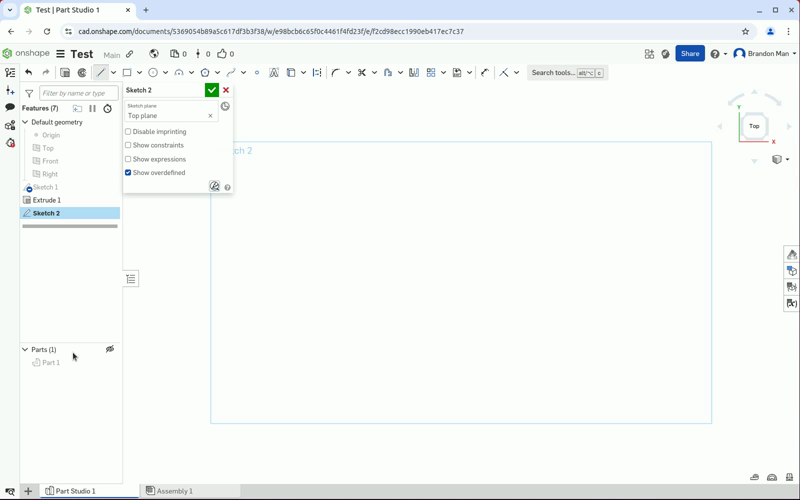
key_down(shift)
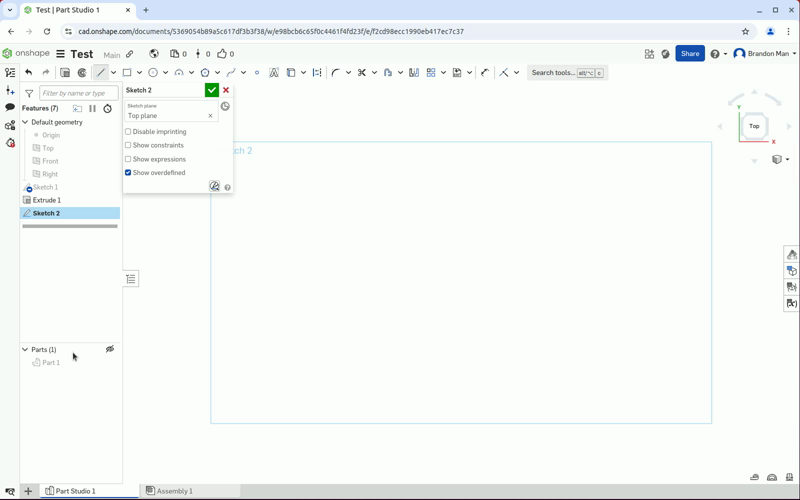
mouse_move(424, 353)
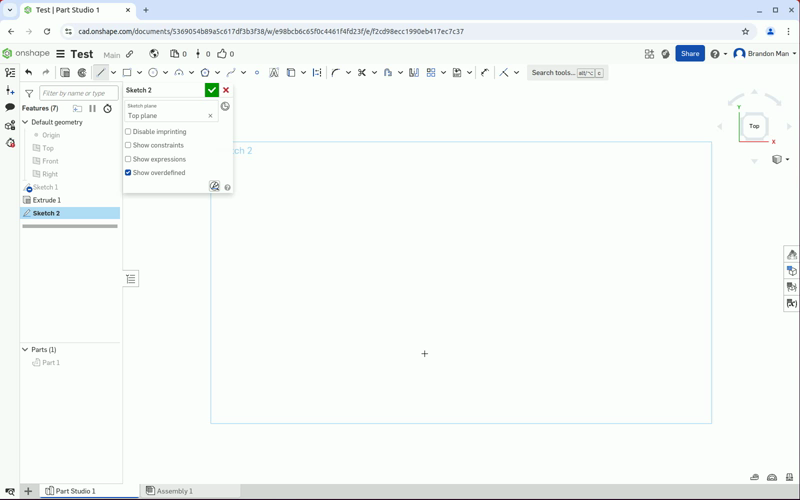
click(424, 353)
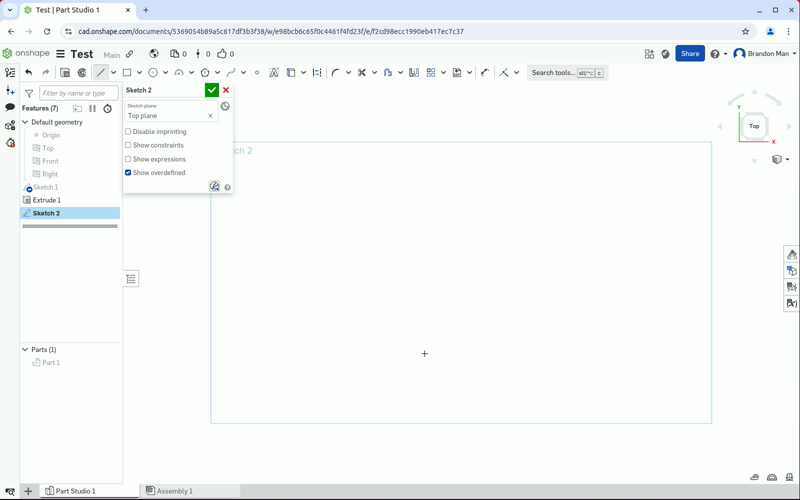
key_up(shift)
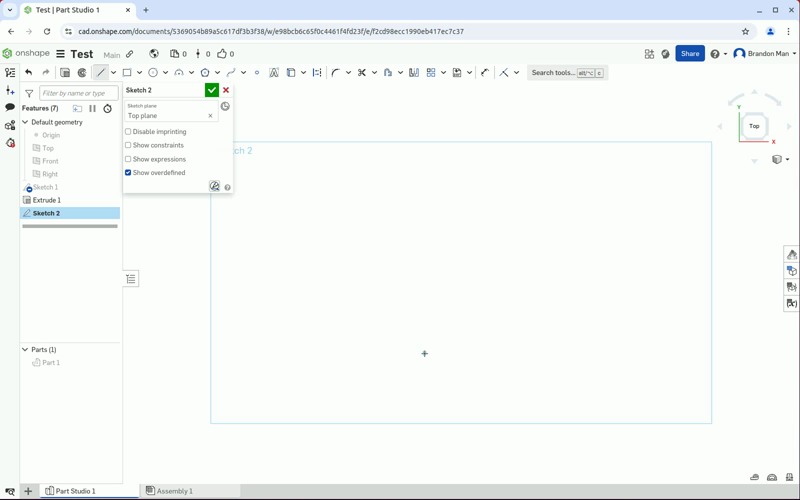
key_down(shift)
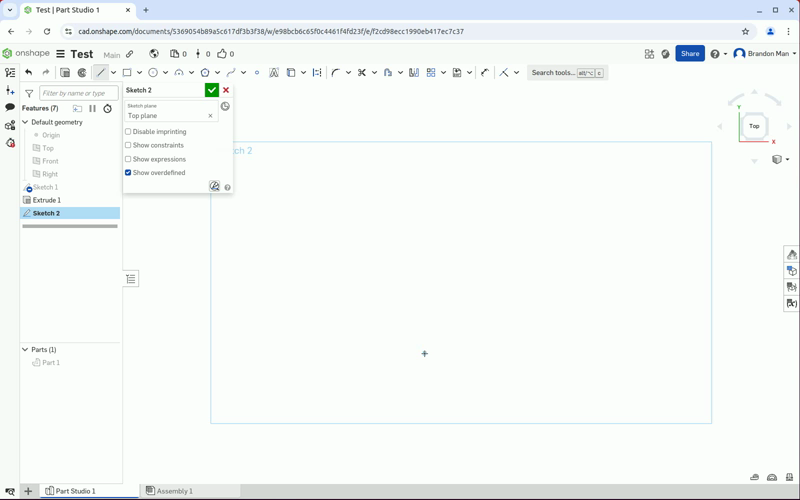
mouse_move(497, 353)
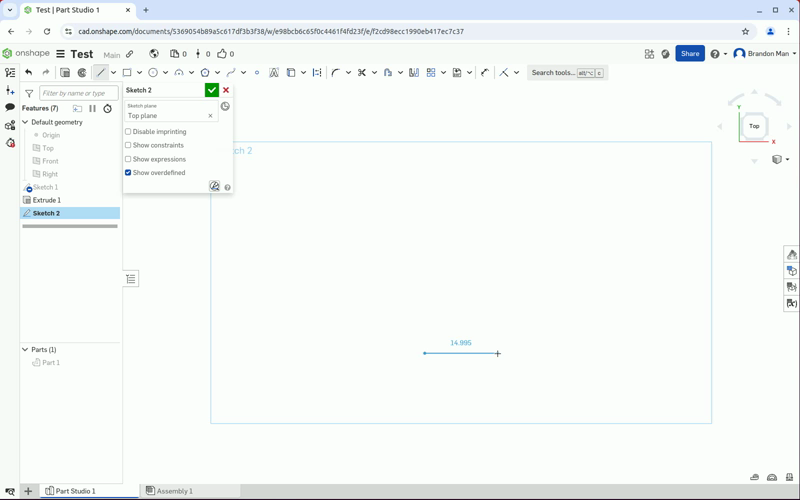
click(497, 353)
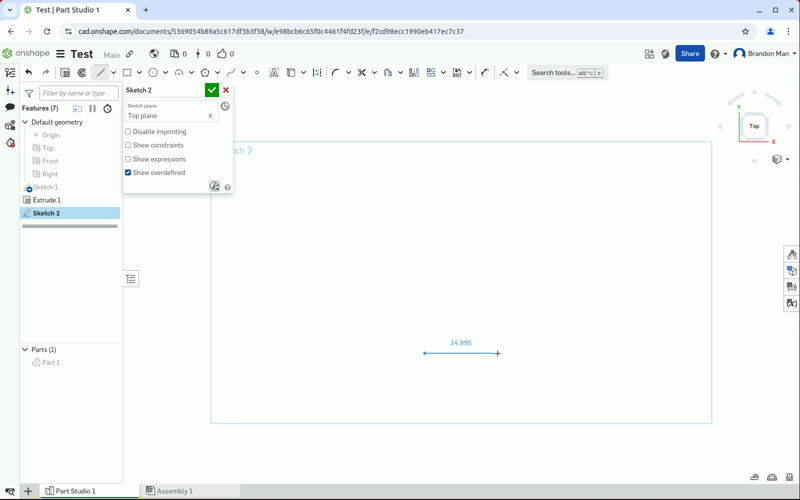
key_up(shift)
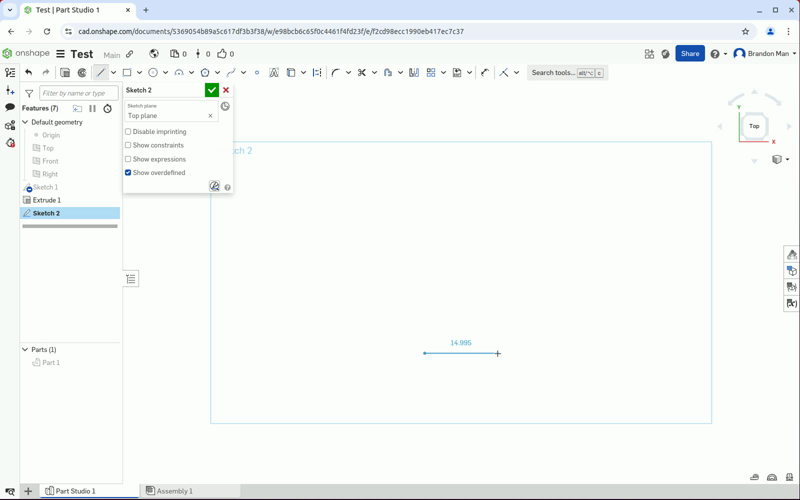
key_down(shift)
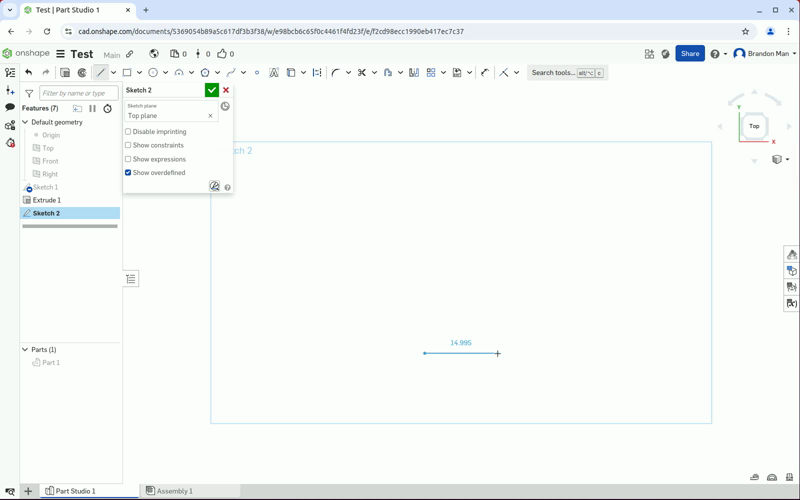
mouse_move(527, 353)
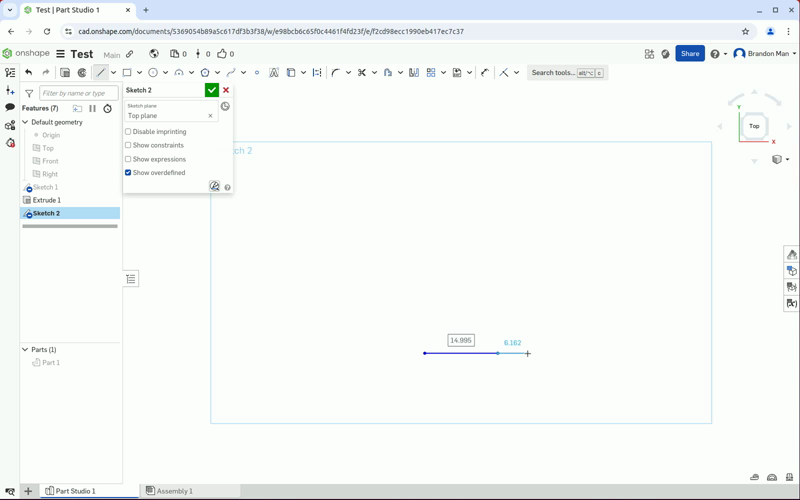
mouse_move(497, 318)
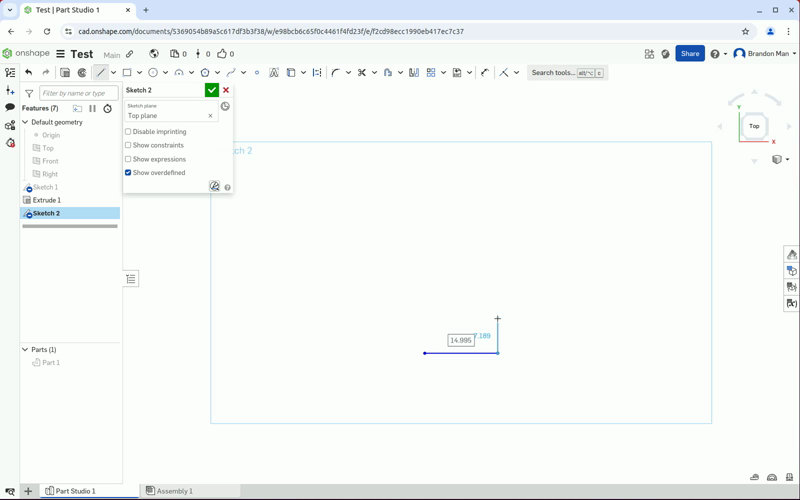
click(497, 318)
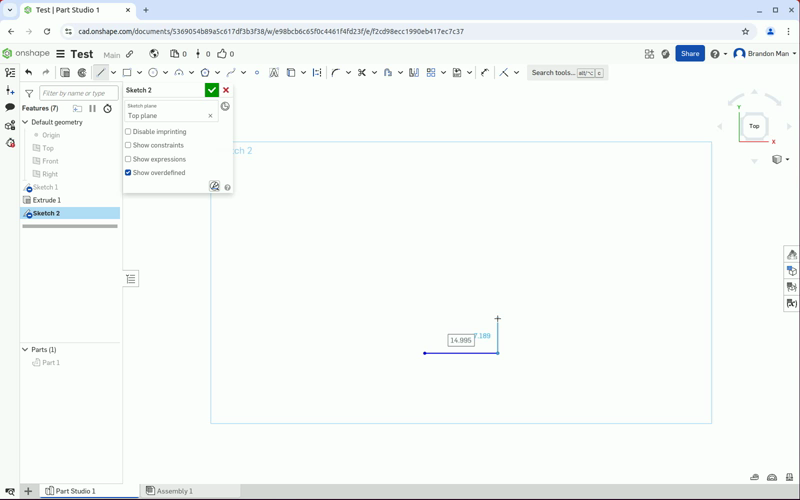
key_up(shift)
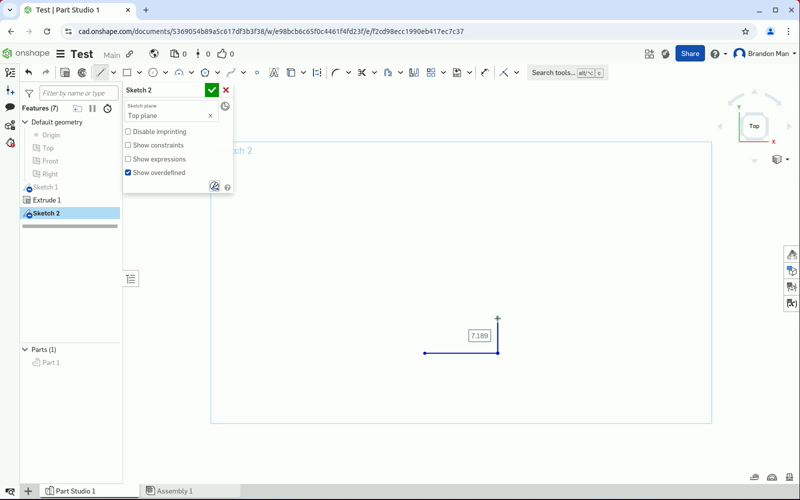
key_down(shift)
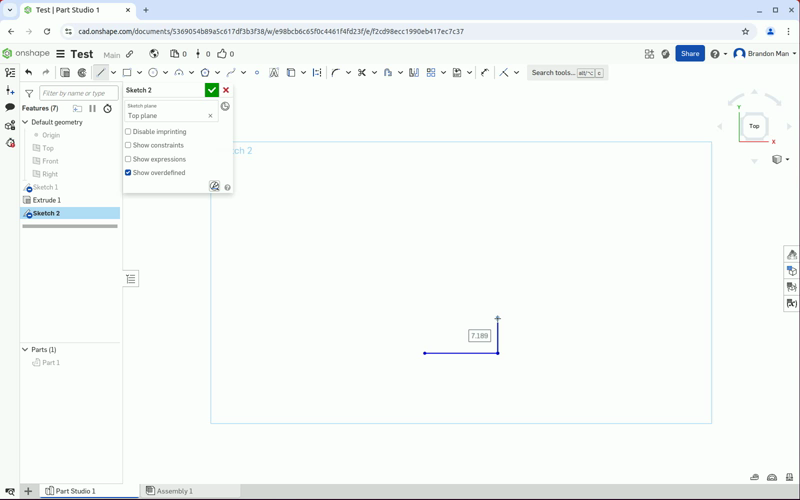
mouse_move(527, 318)
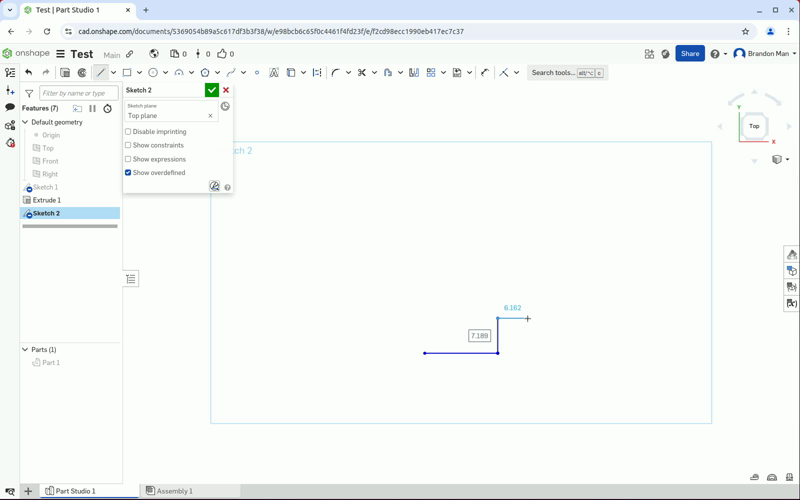
mouse_move(476, 318)
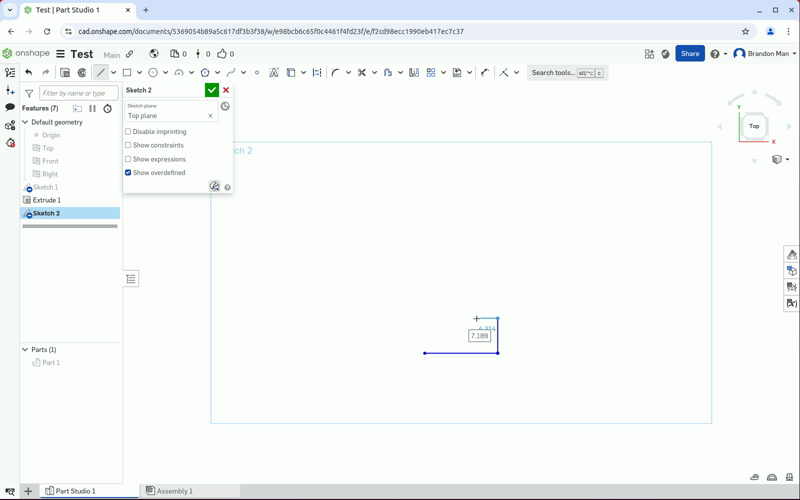
click(476, 318)
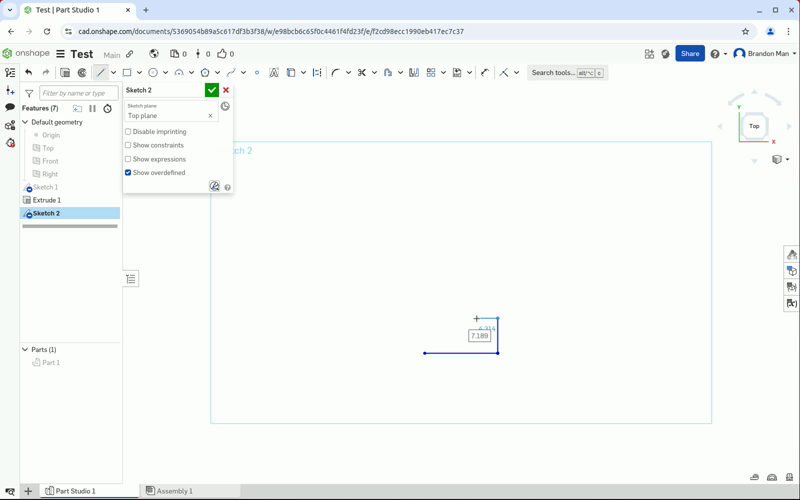
key_up(shift)
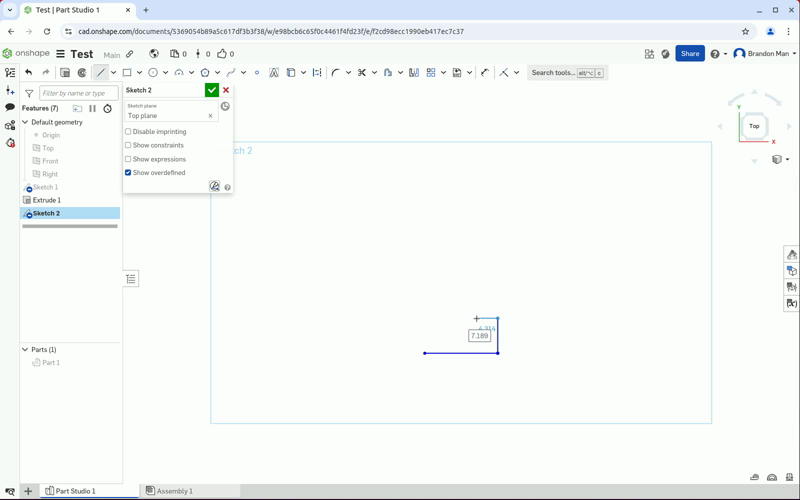
key_down(shift)
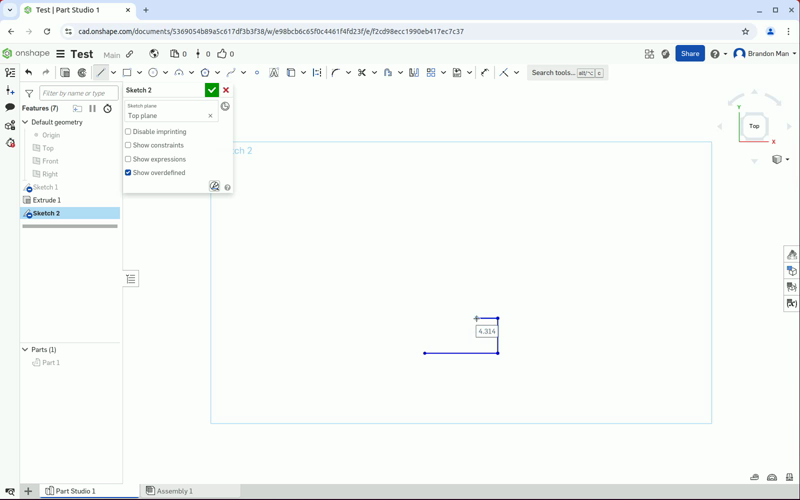
mouse_move(506, 318)
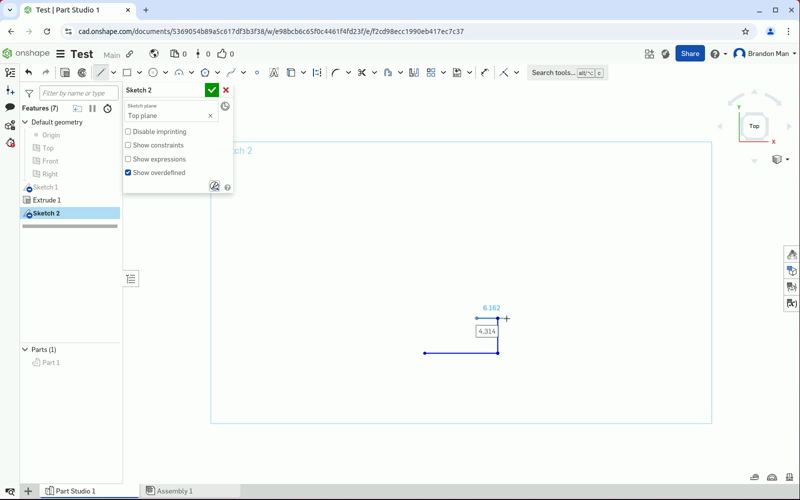
mouse_move(477, 282)
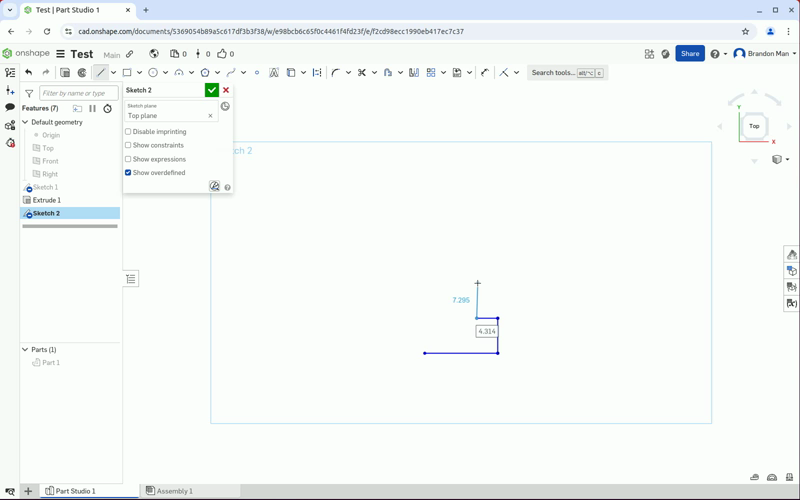
click(477, 282)
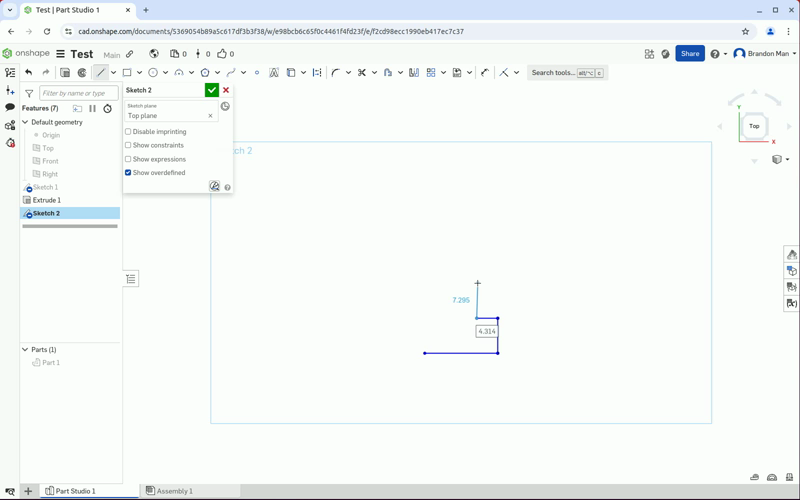
key_up(shift)
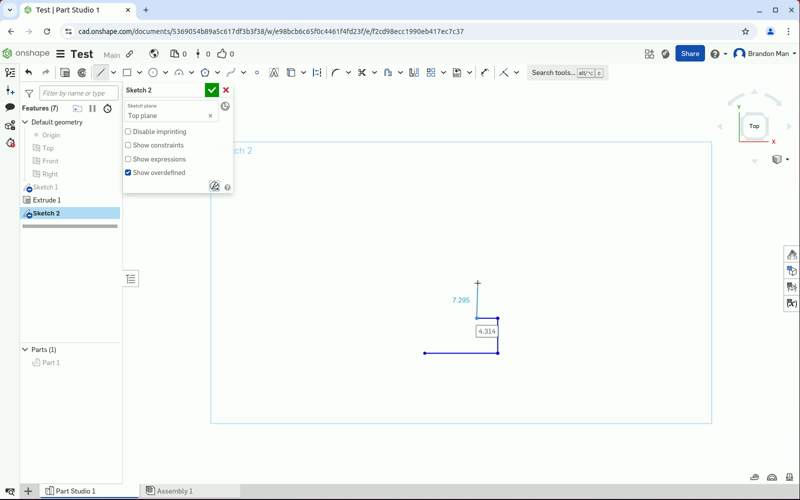
key_down(shift)
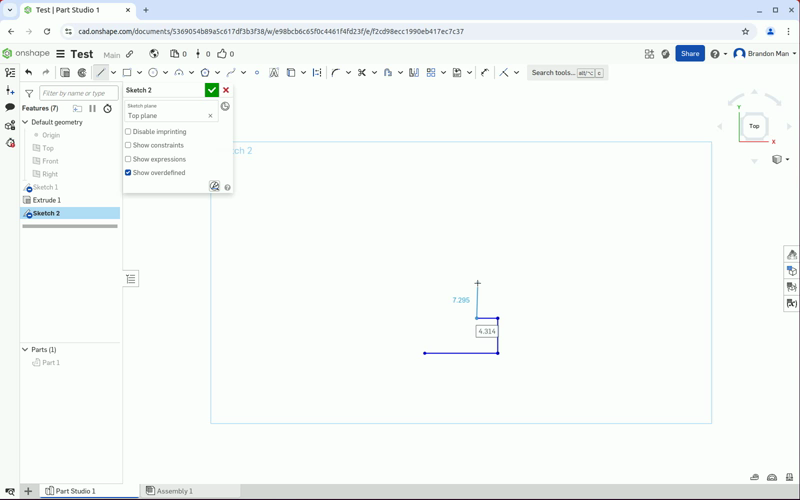
mouse_move(507, 282)
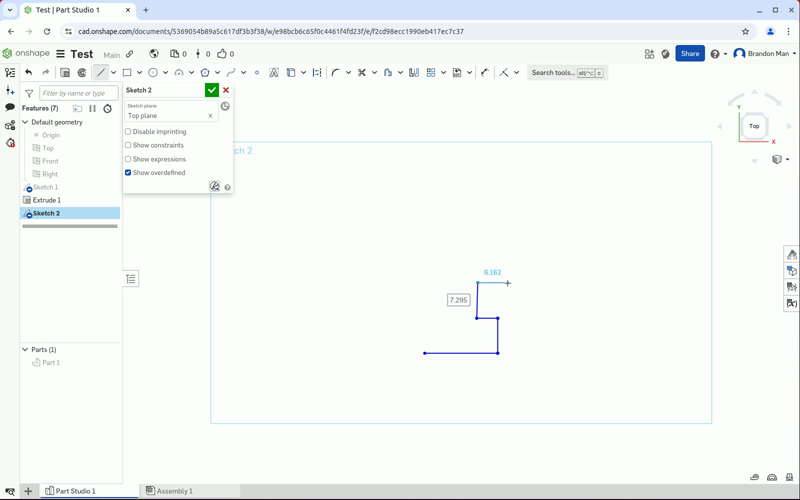
mouse_move(424, 282)
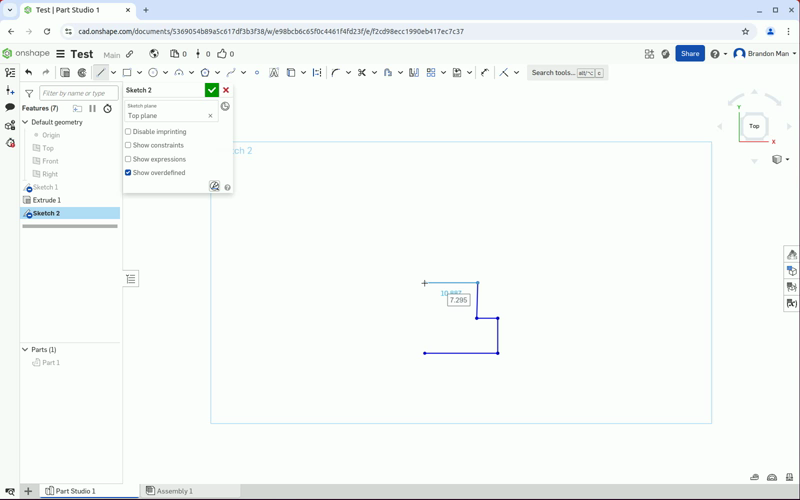
click(424, 282)
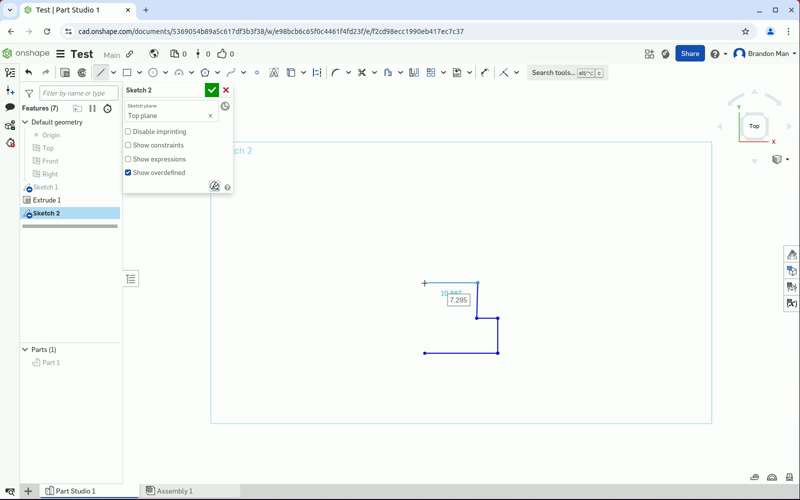
key_up(shift)
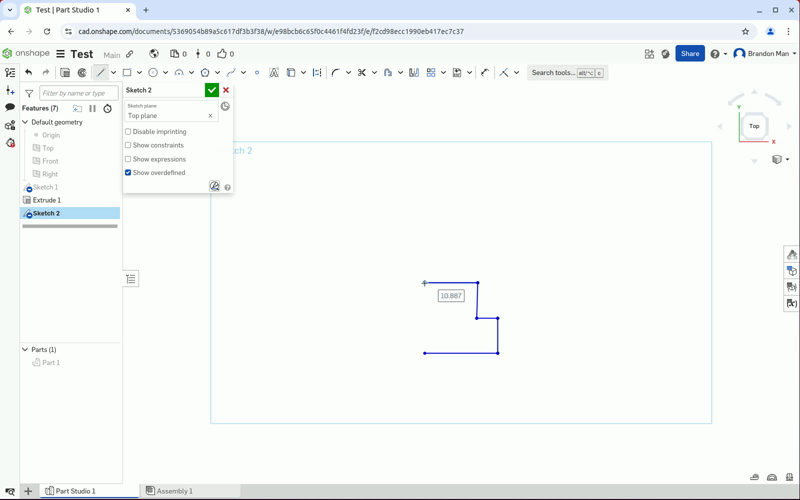
key_down(shift)
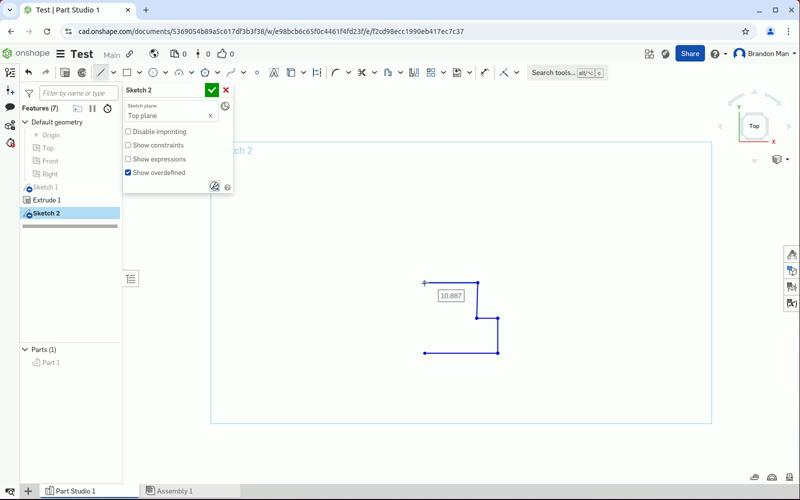
mouse_move(424, 353)
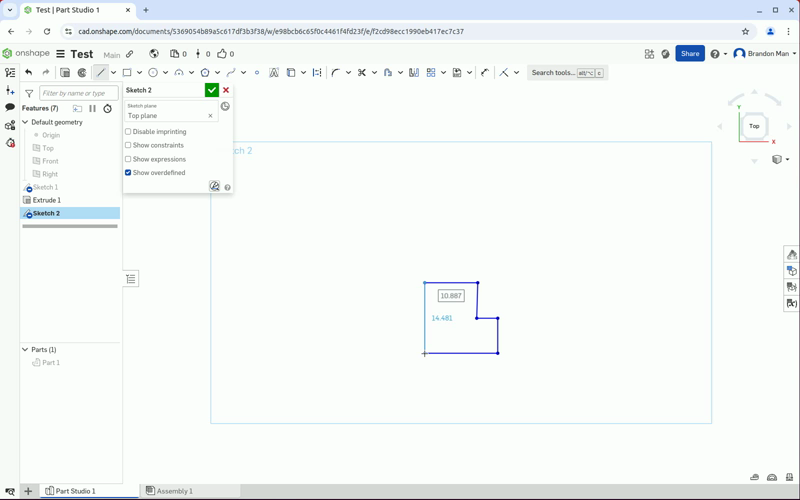
key_up(shift)
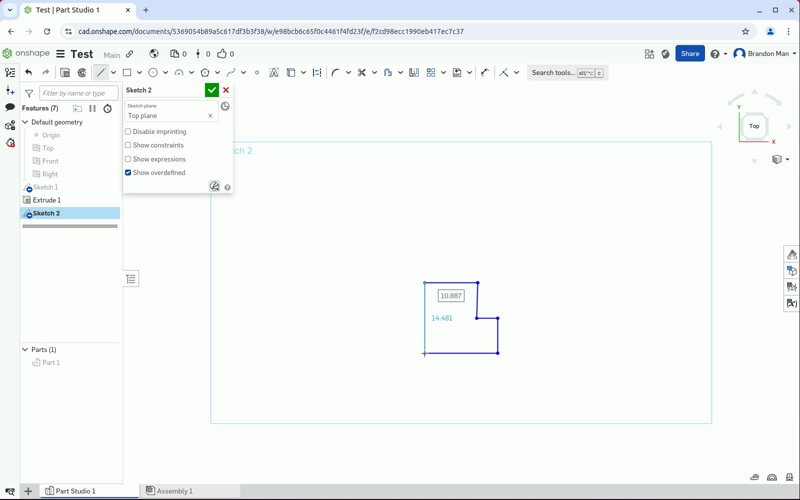
click(424, 353)
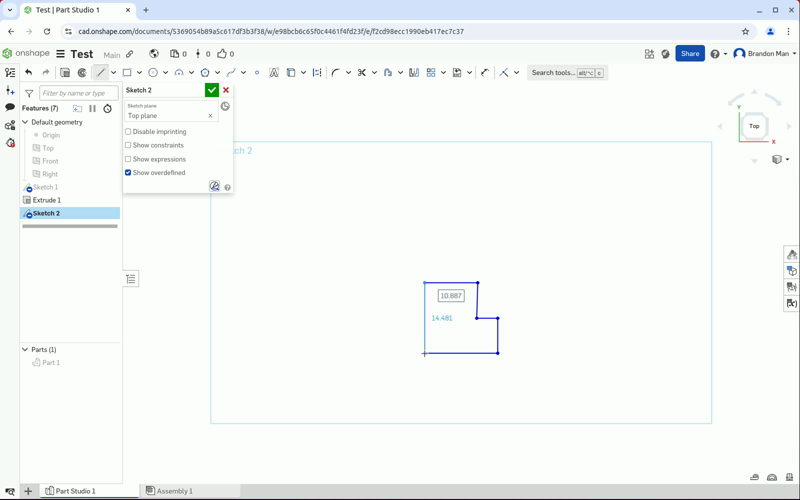
key(esc)
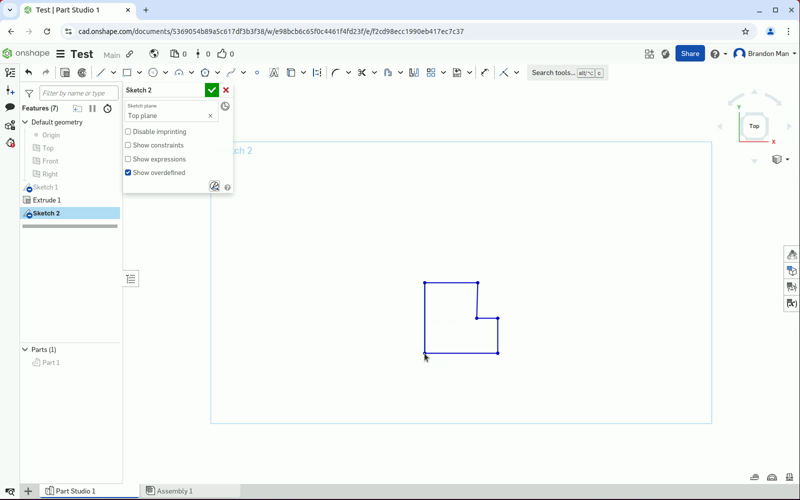
mouse_move(487, 328)
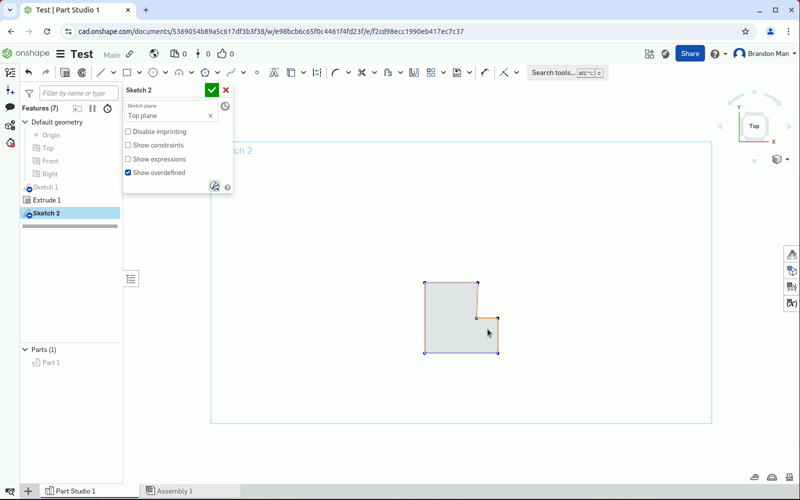
click(487, 328)
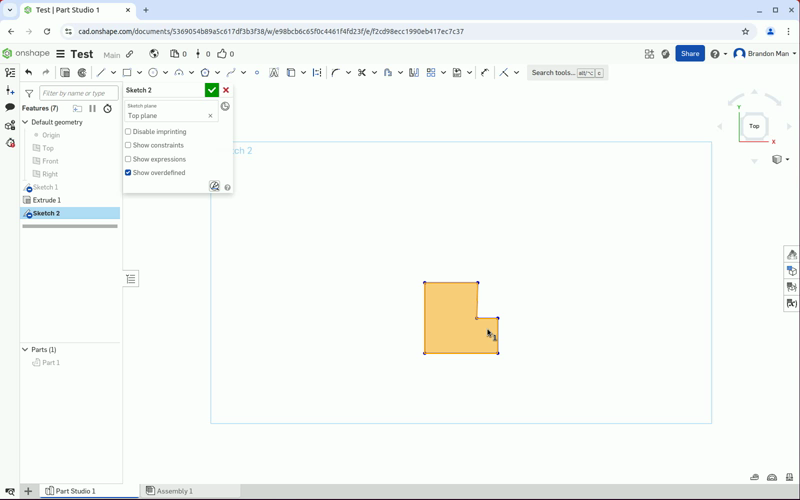
mouse_move(73, 352)
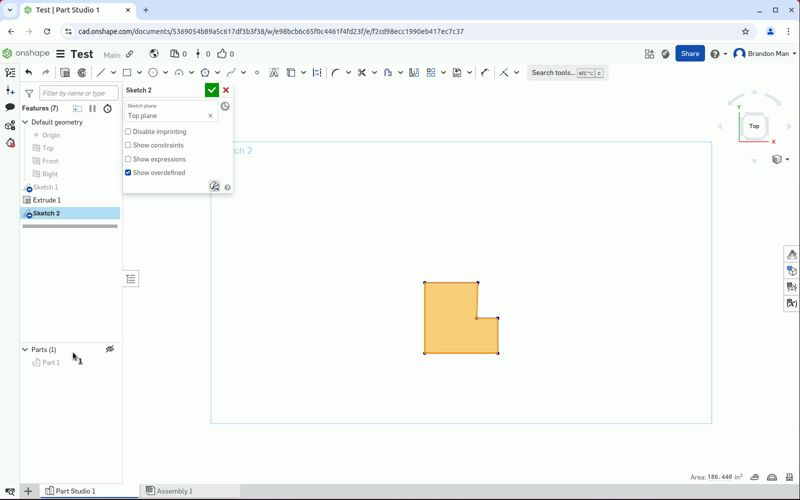
key(shift+y)
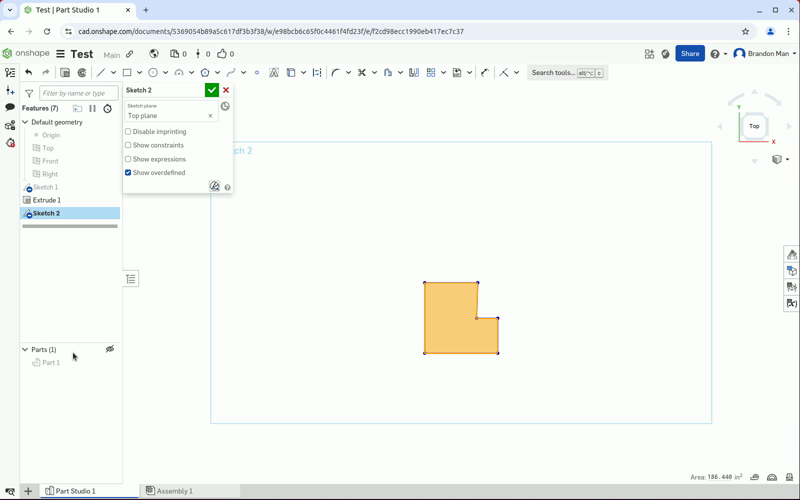
key(shift+e)
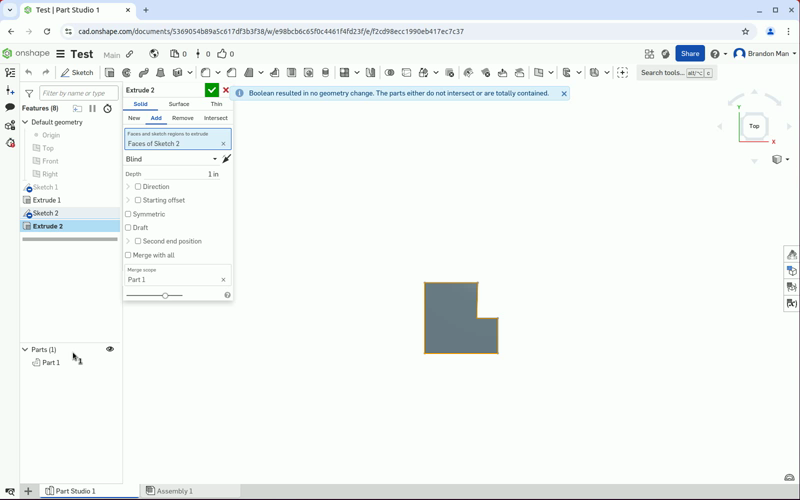
mouse_move(143, 106)
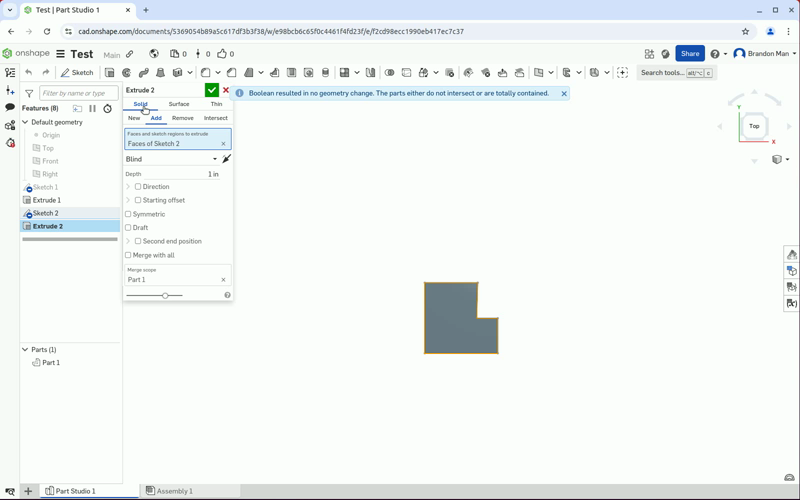
click(143, 106)
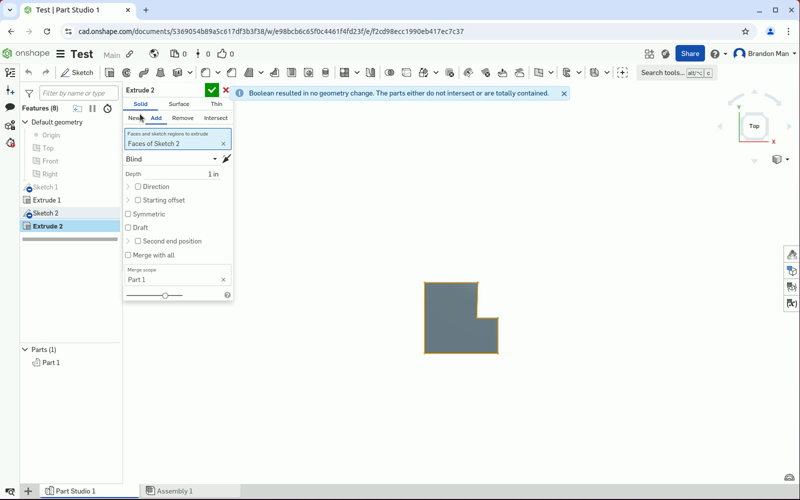
mouse_move(137, 120)
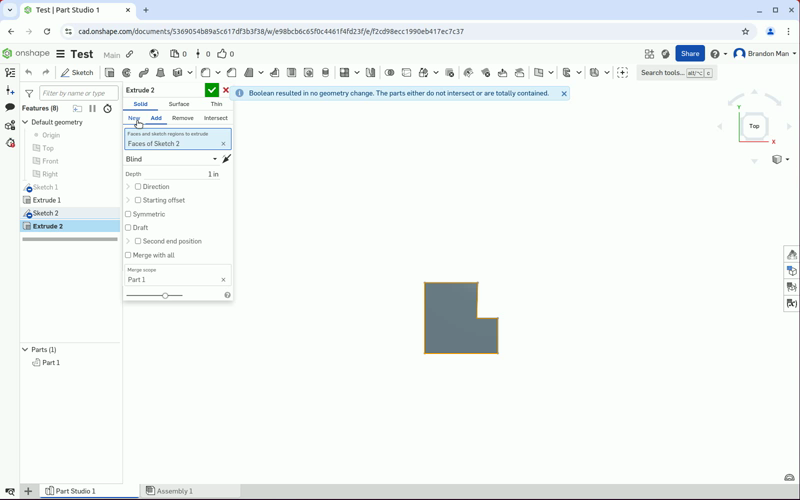
click(137, 120)
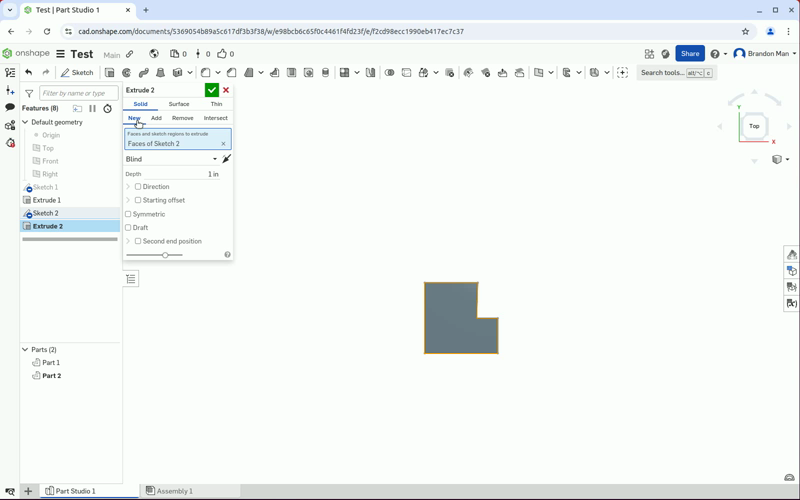
key(tab, 4)
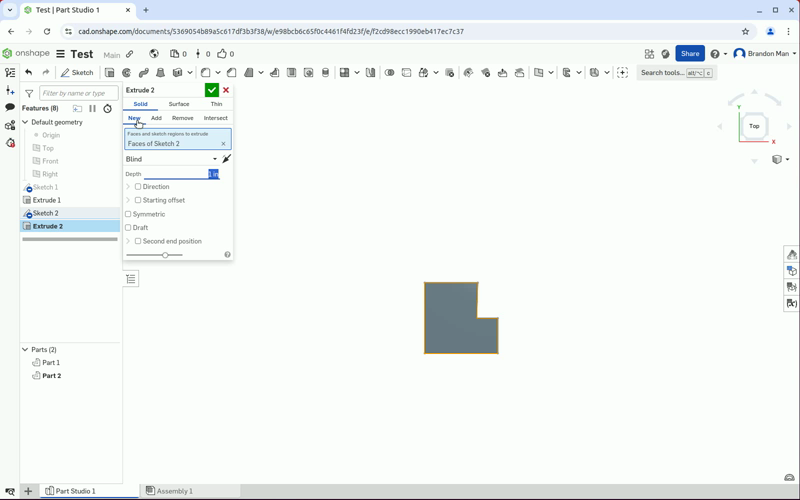
text(5.536)
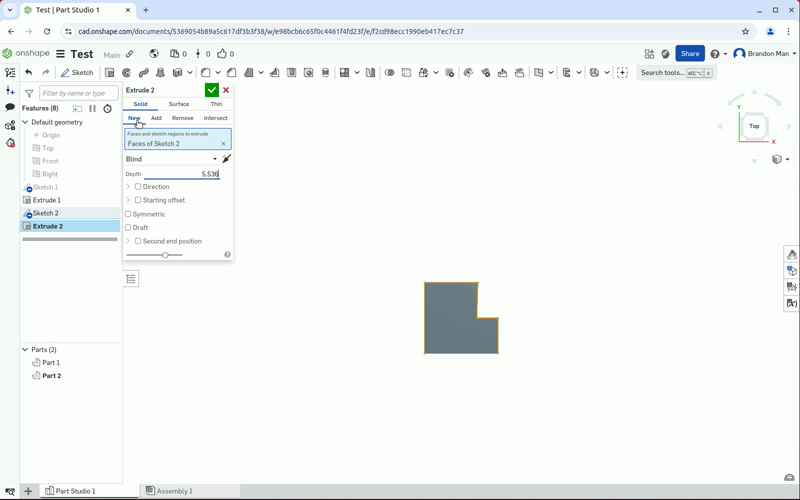
key(enter)
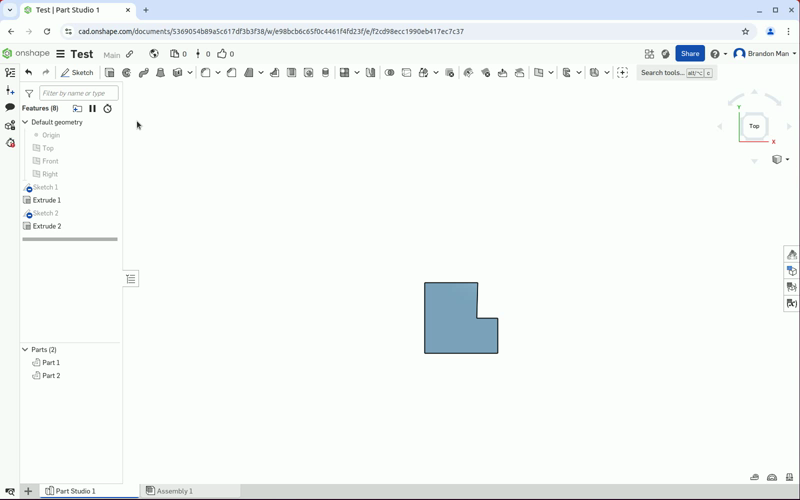
key(shift+h)
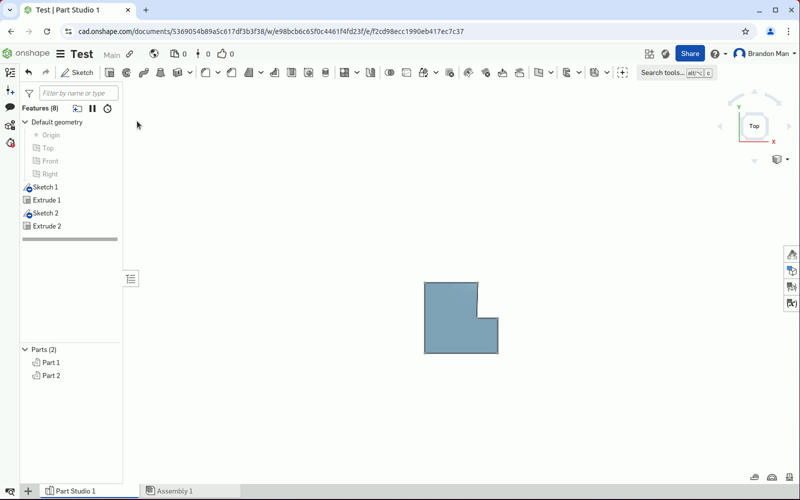
key(shift+h)
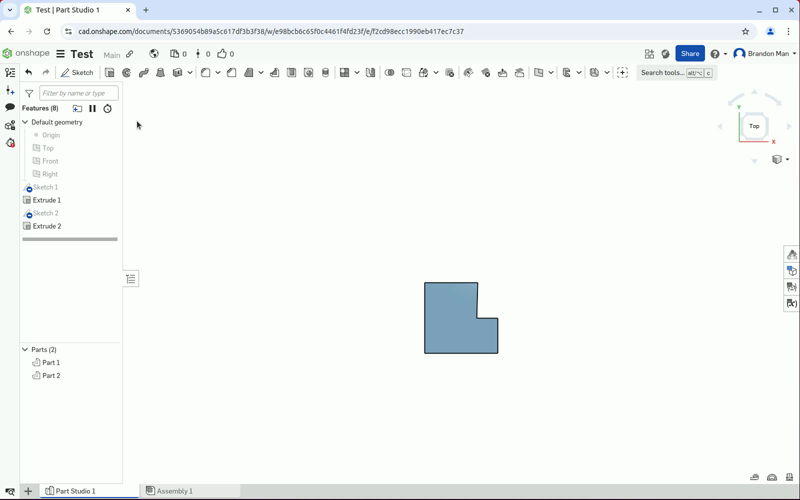
mouse_move(73, 189)
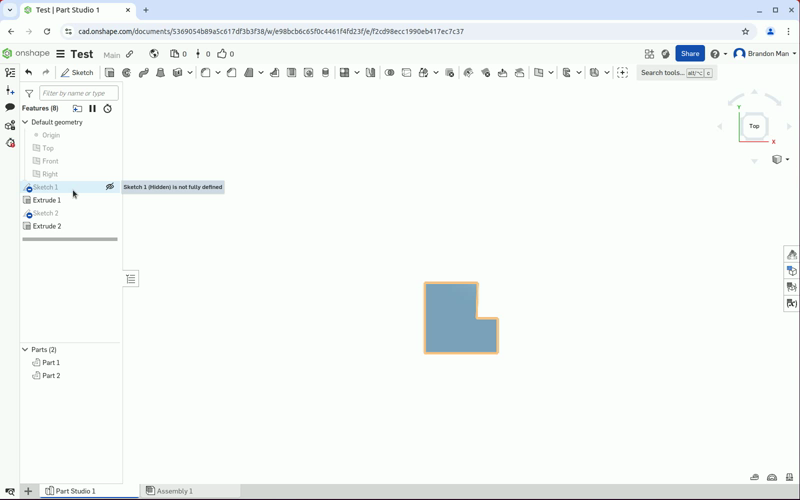
click(73, 189)
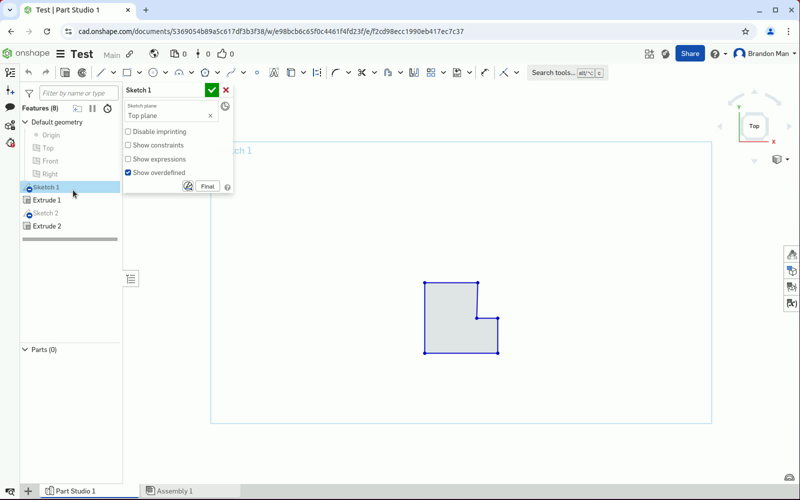
mouse_move(229, 92)
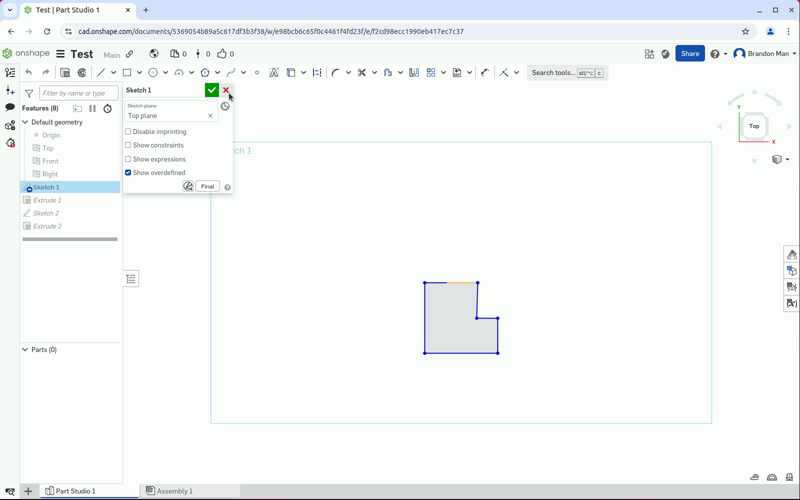
click(229, 92)
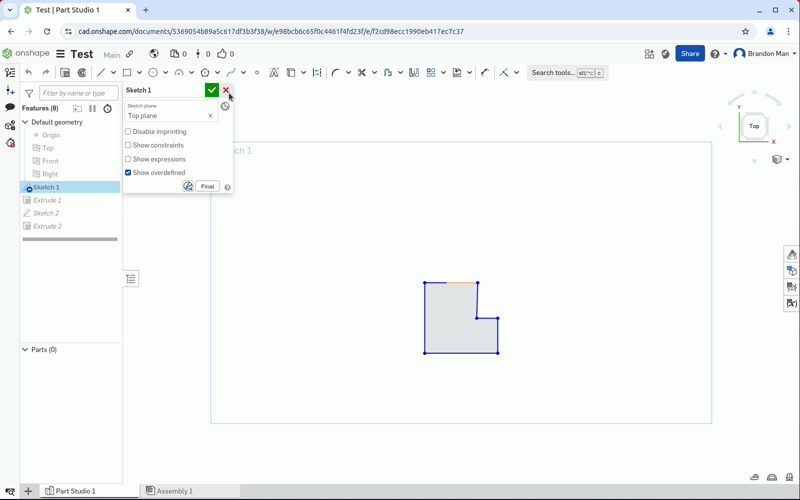
key(shift+s)
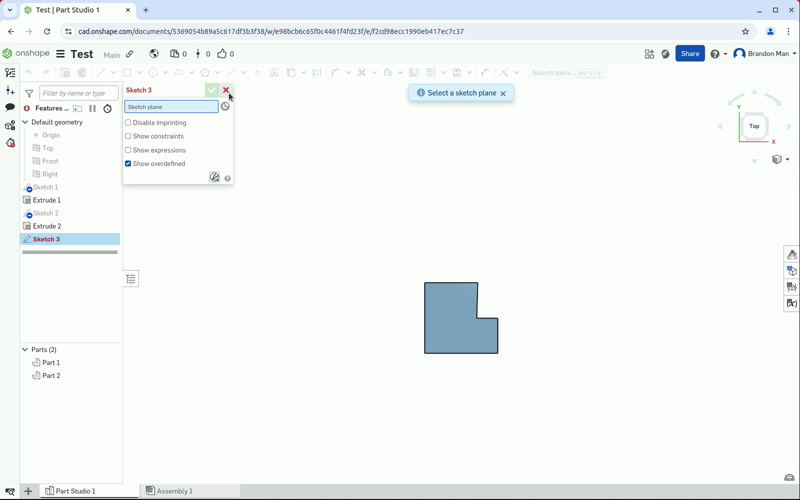
mouse_move(73, 150)
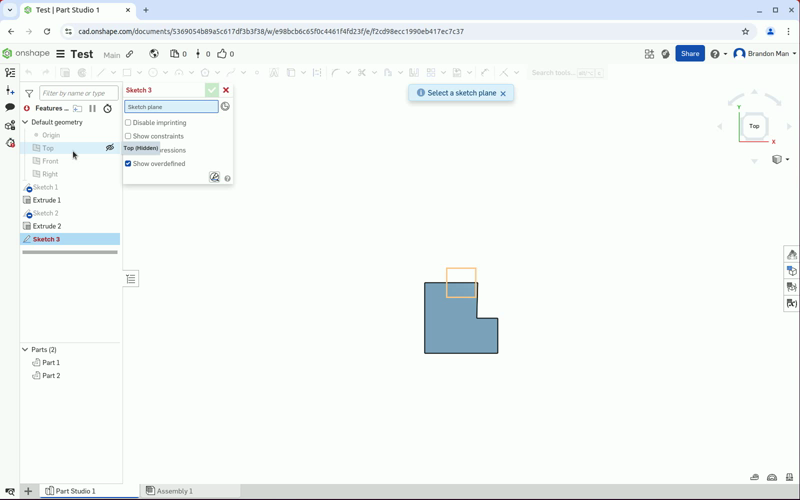
click(73, 150)
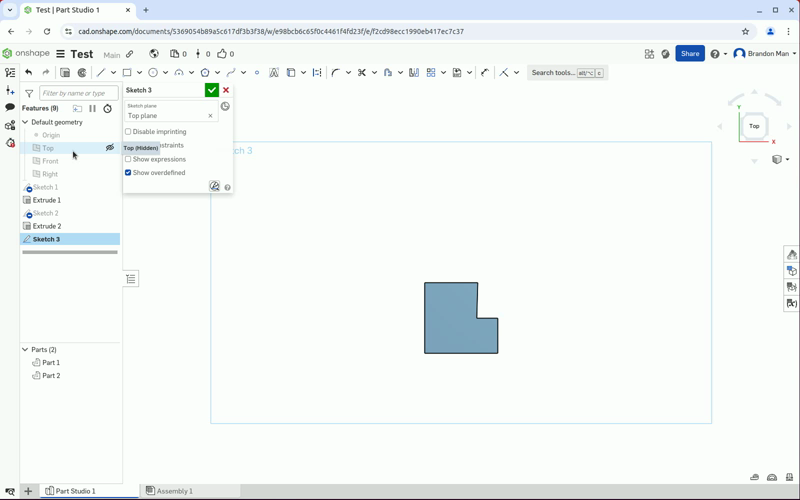
mouse_move(73, 352)
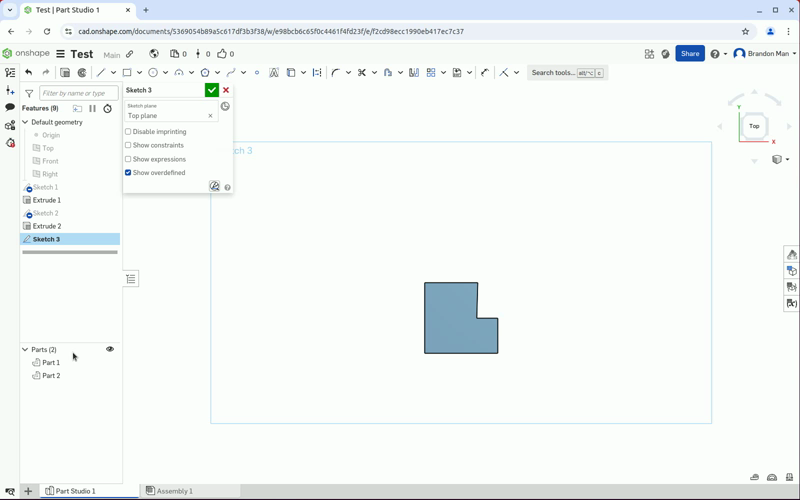
key(y)
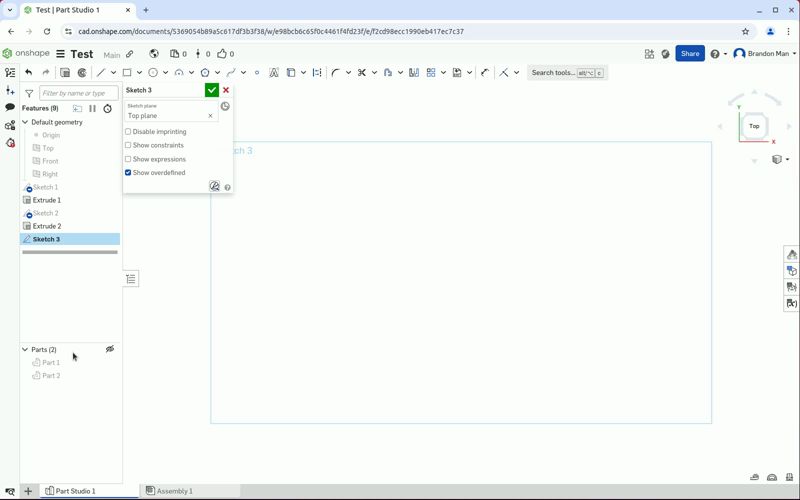
key(a)
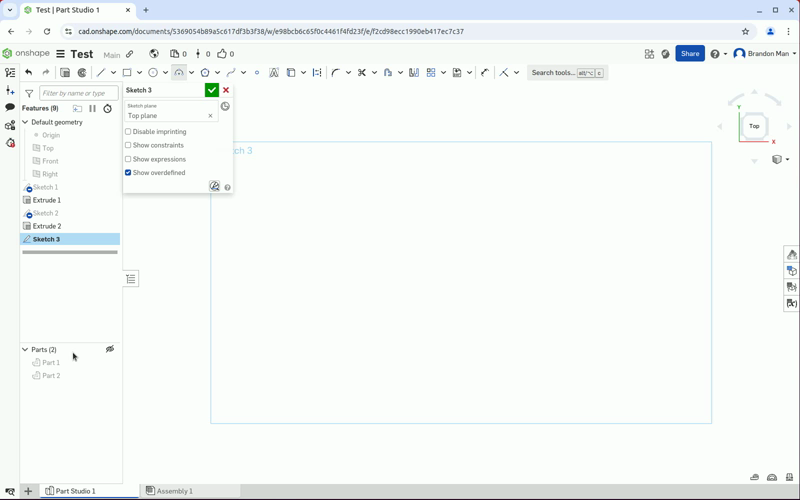
key_down(shift)
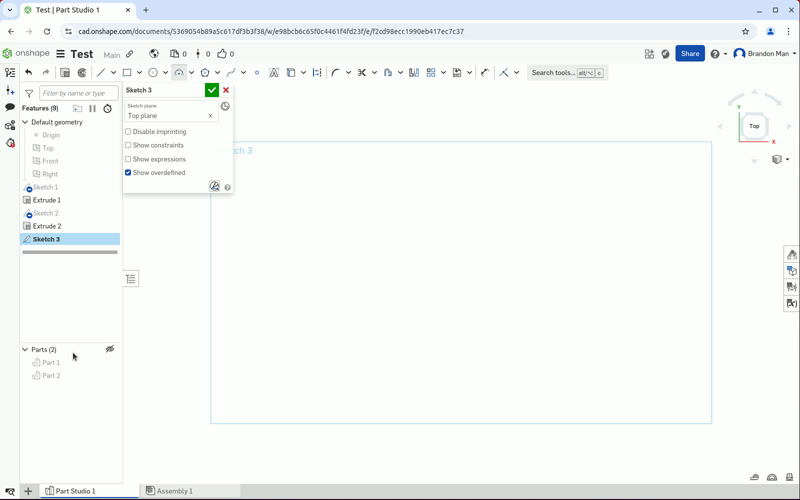
mouse_move(424, 353)
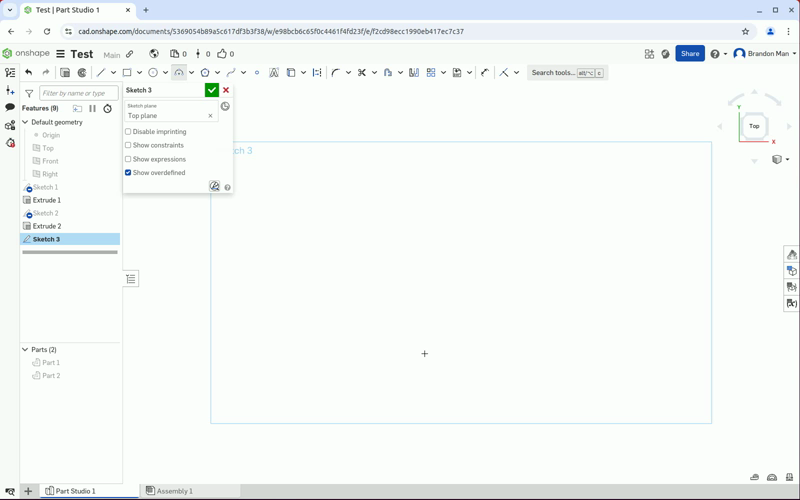
click(424, 353)
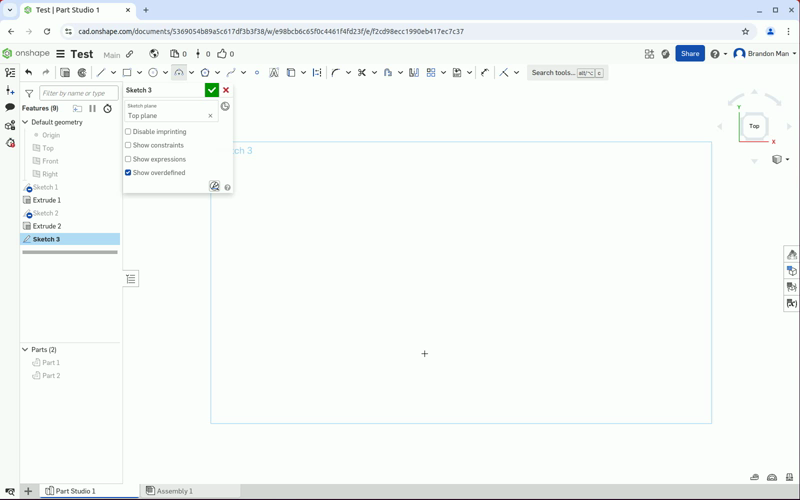
key_up(shift)
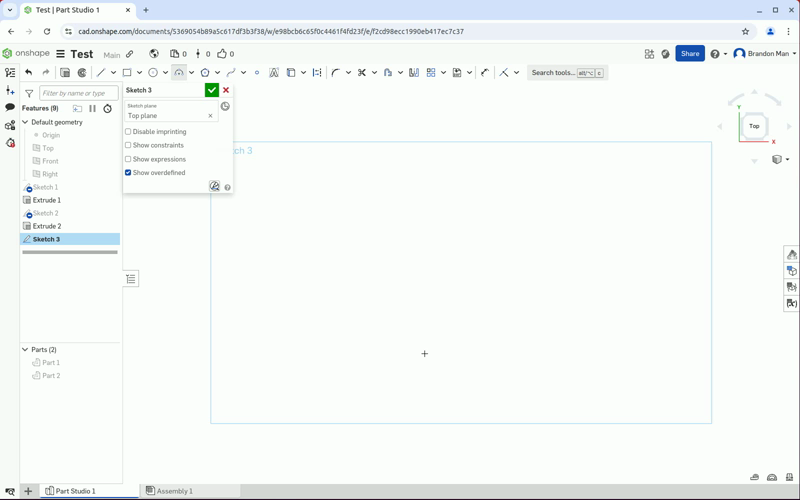
key_down(shift)
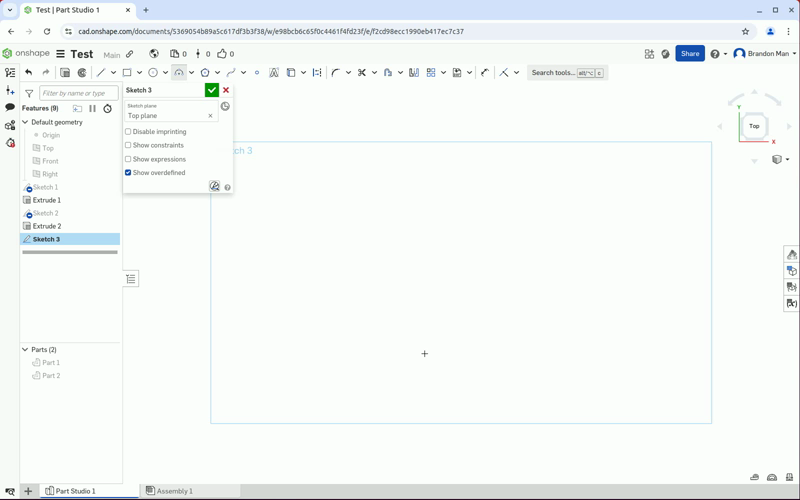
mouse_move(497, 353)
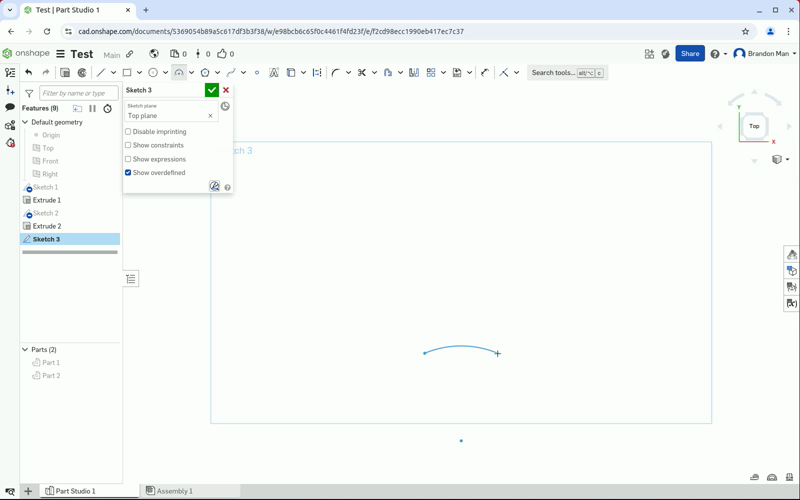
click(497, 353)
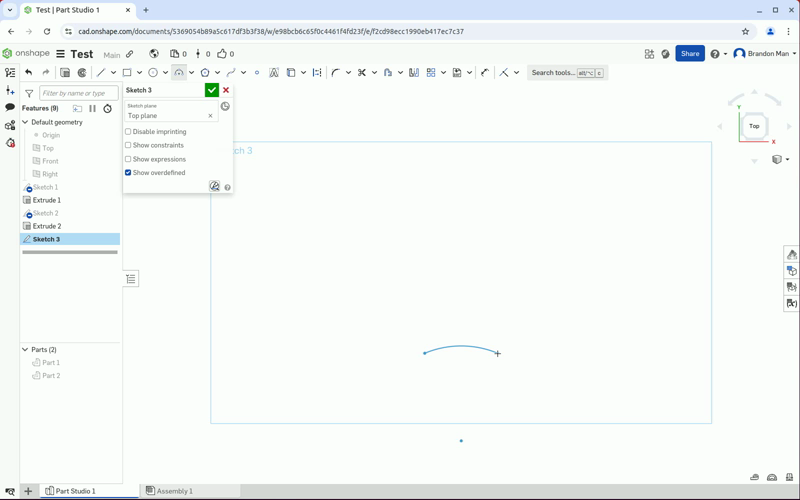
mouse_move(461, 389)
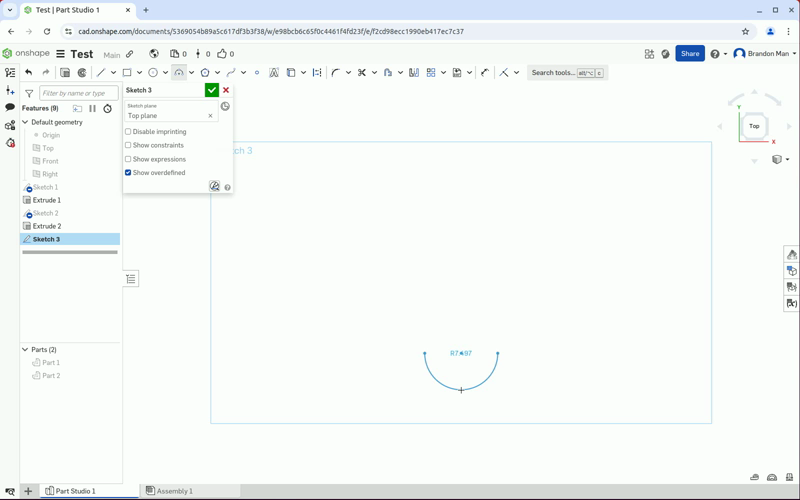
click(461, 389)
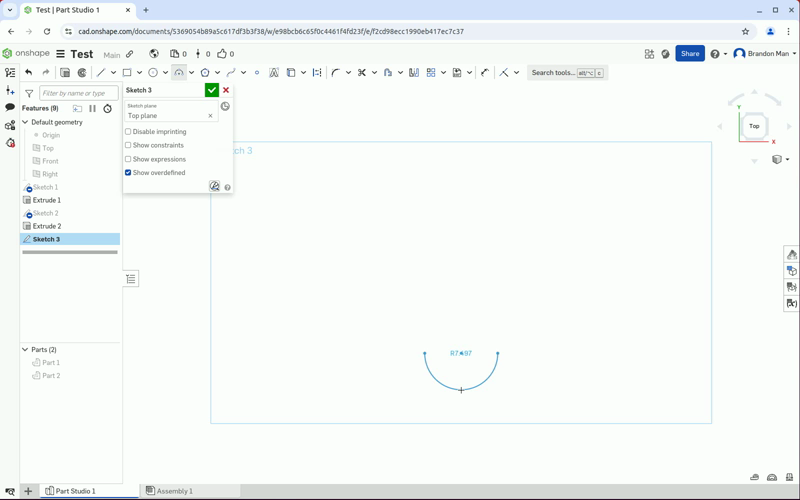
key_up(shift)
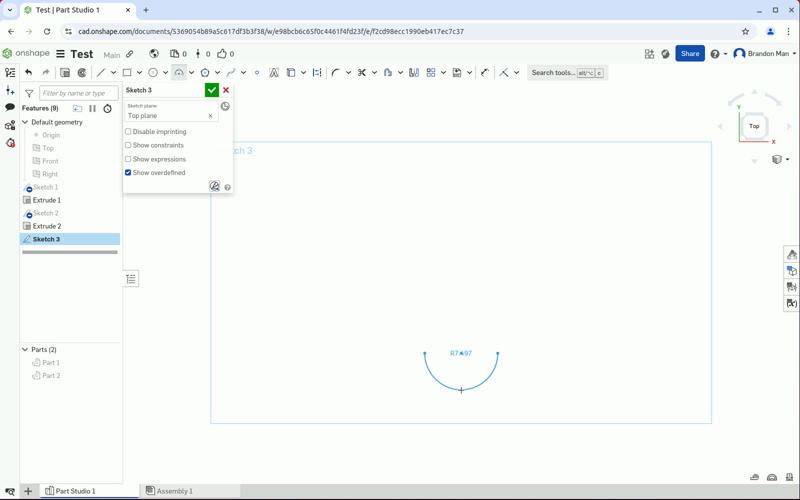
key(esc)
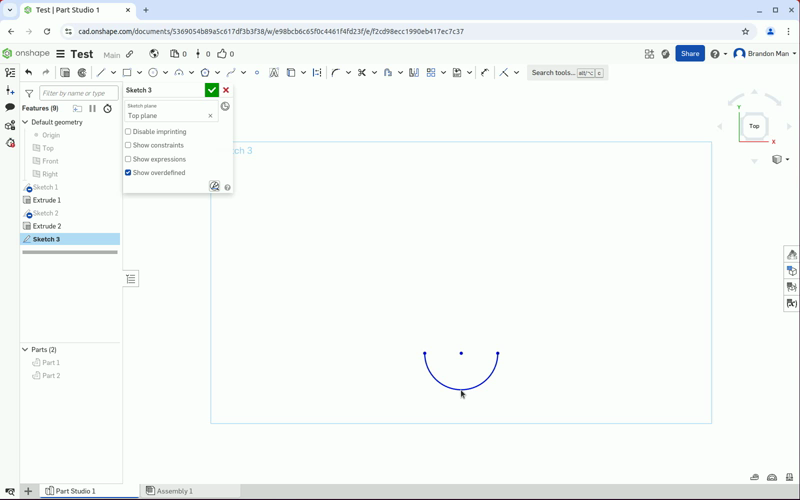
key(l)
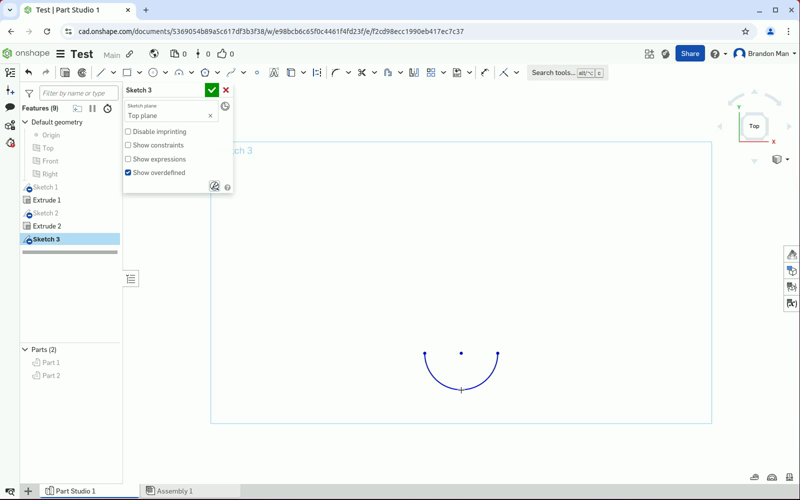
mouse_move(497, 353)
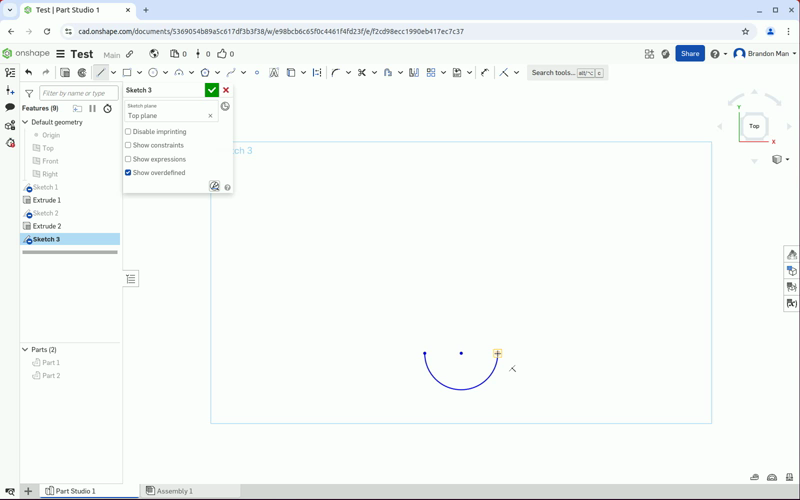
click(497, 353)
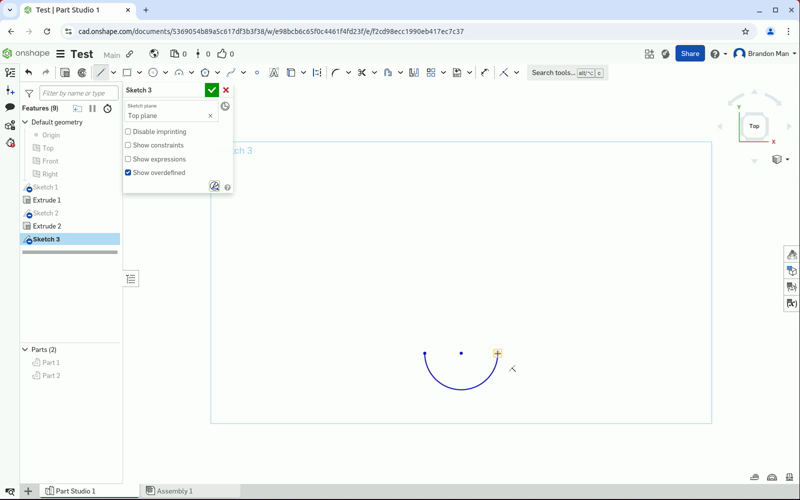
key_down(shift)
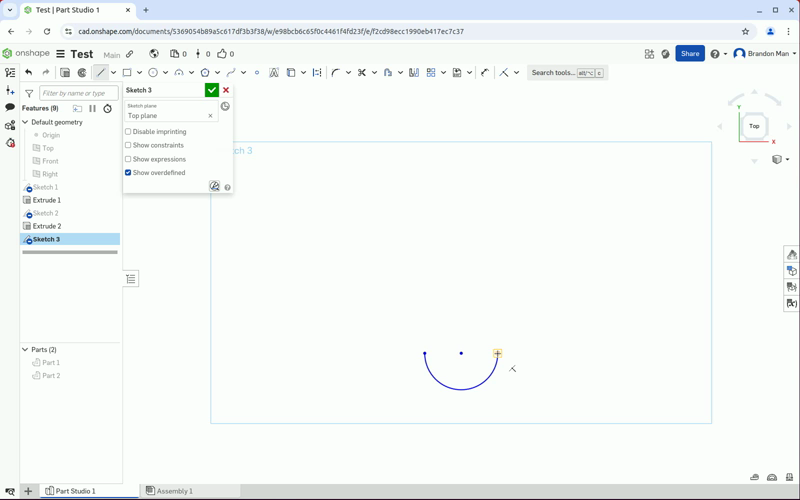
mouse_move(424, 353)
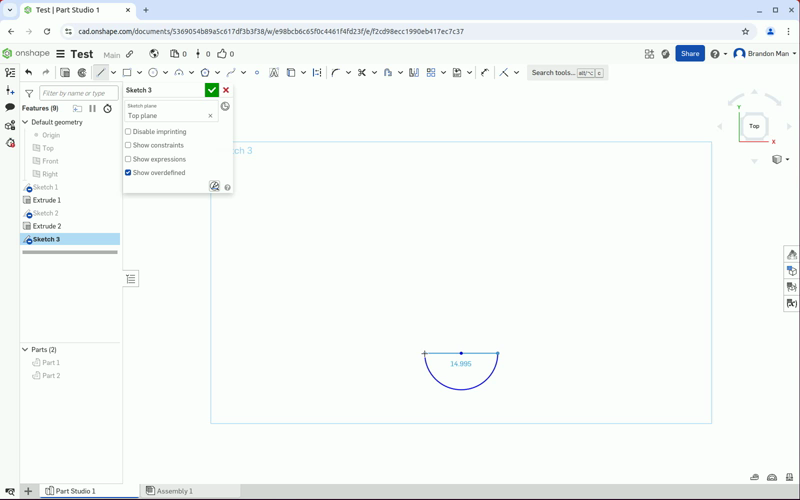
key_up(shift)
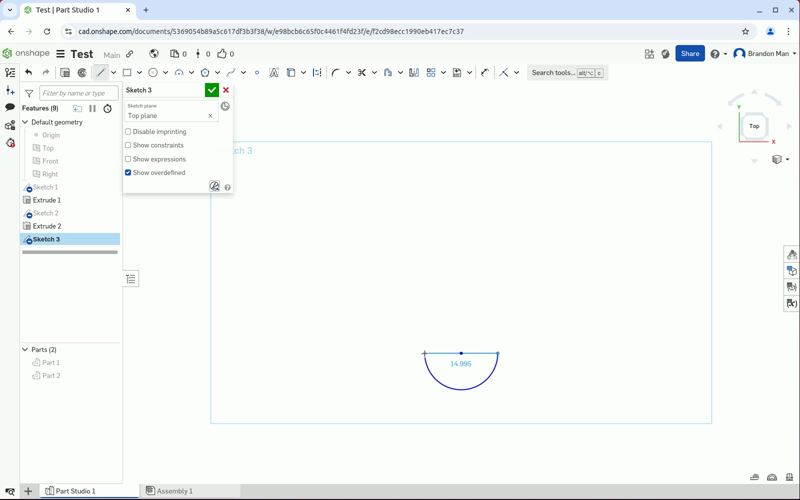
click(424, 353)
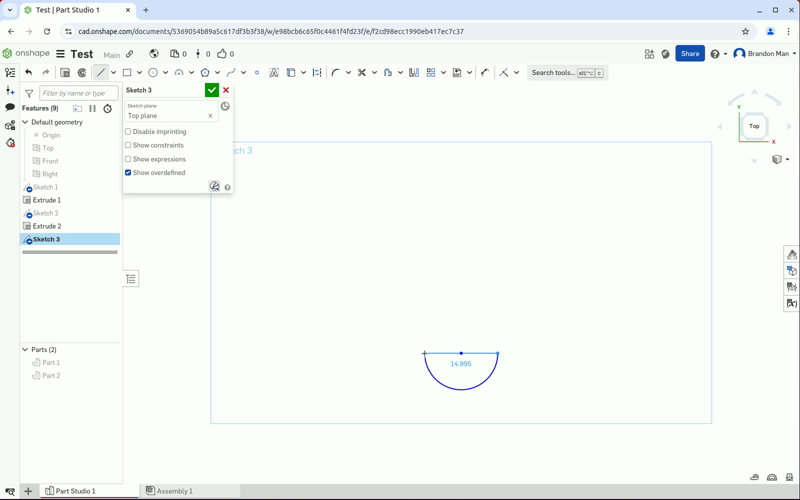
key(esc)
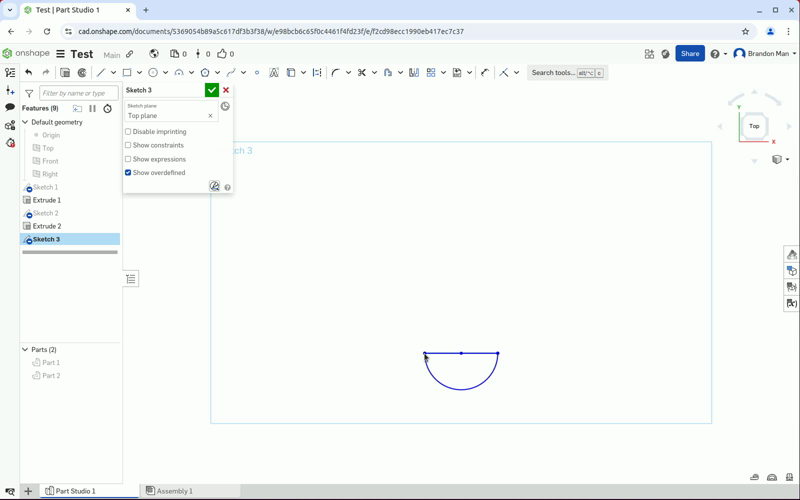
mouse_move(465, 368)
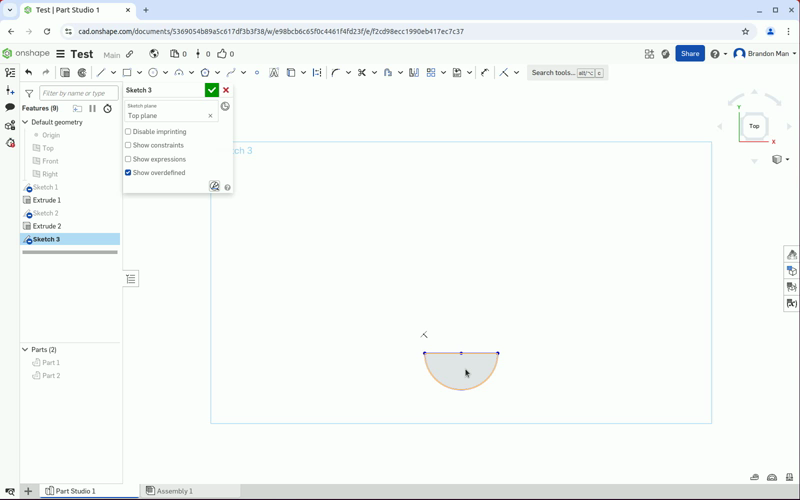
scroll(6)
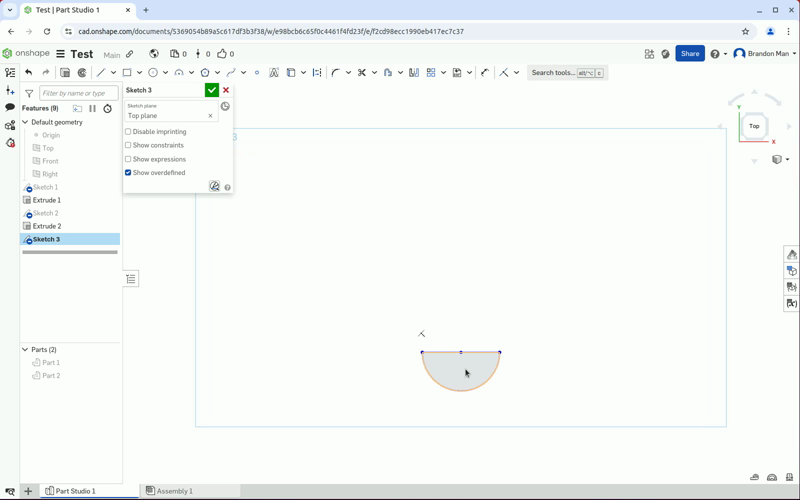
scroll(6)
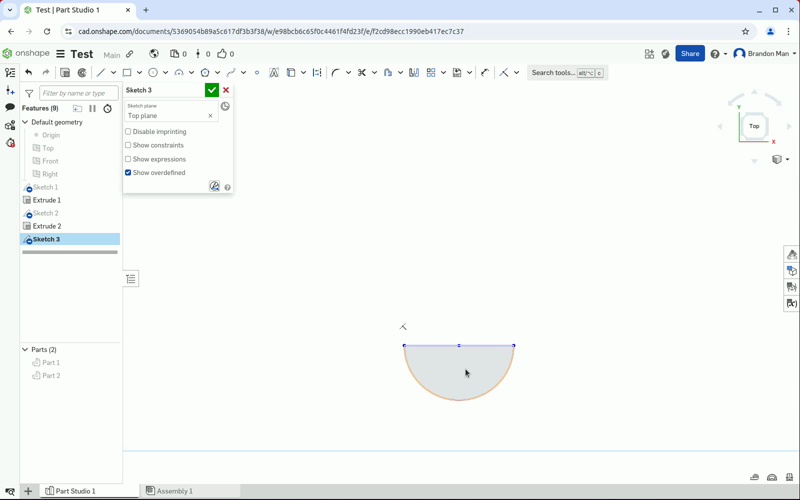
scroll(6)
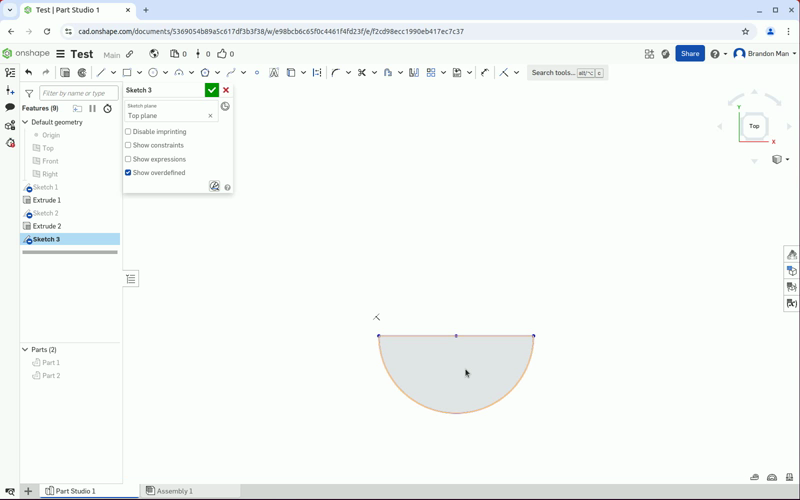
scroll(6)
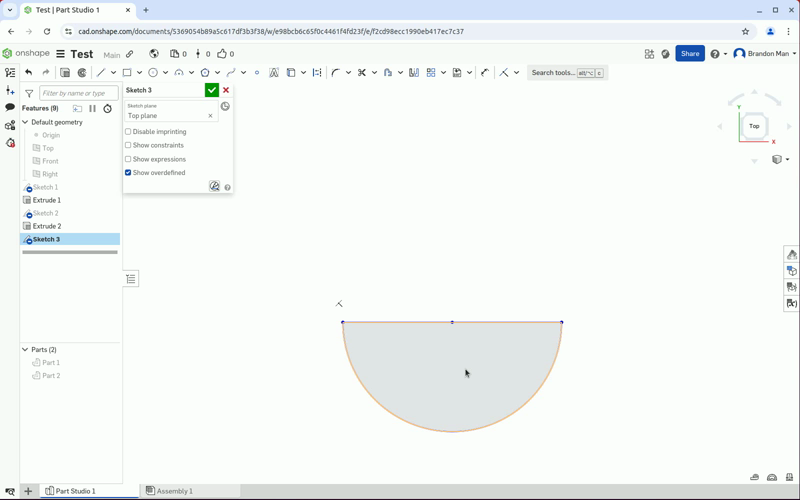
scroll(6)
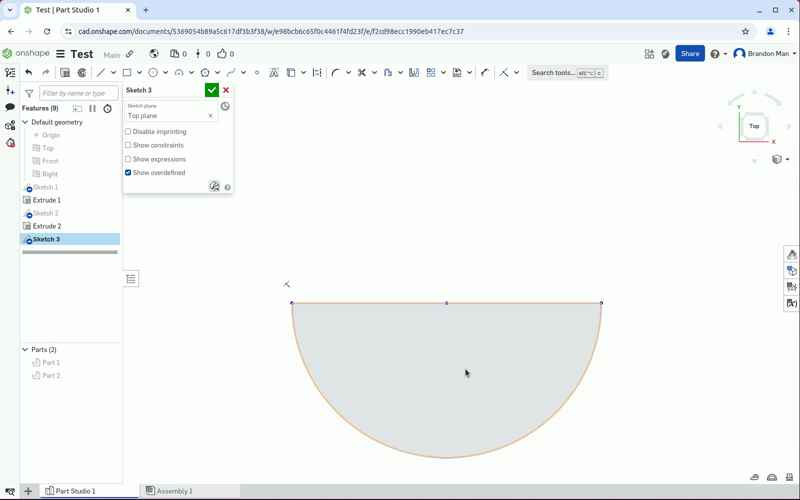
scroll(6)
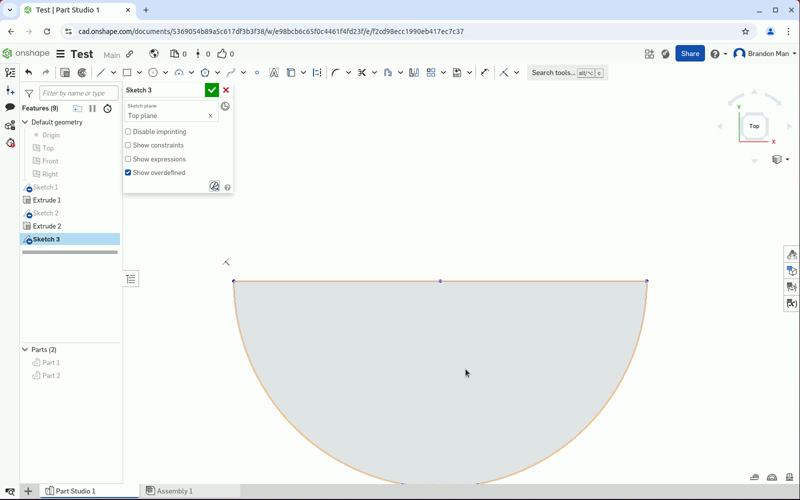
scroll(6)
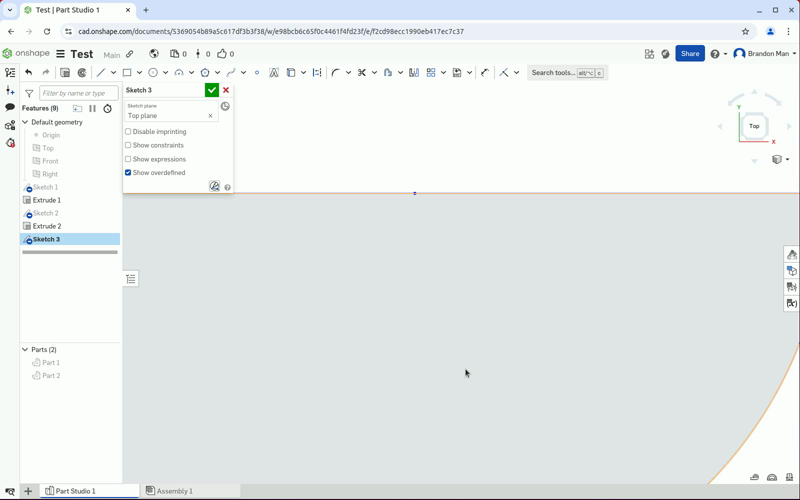
click(465, 368)
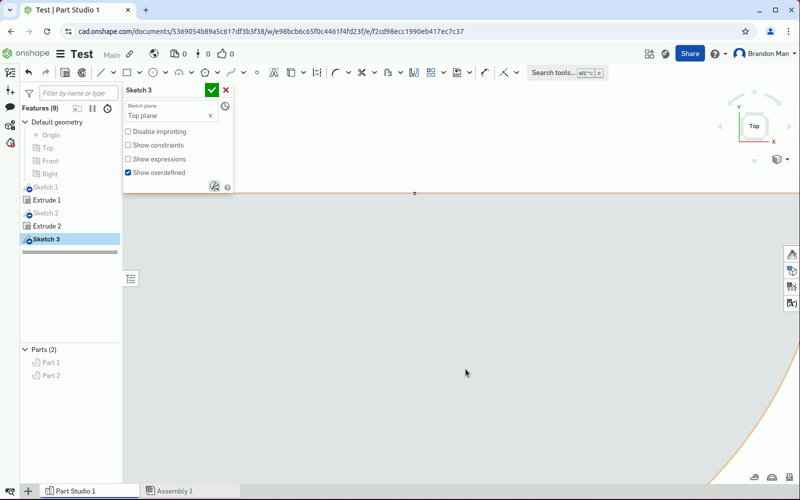
scroll(-6)
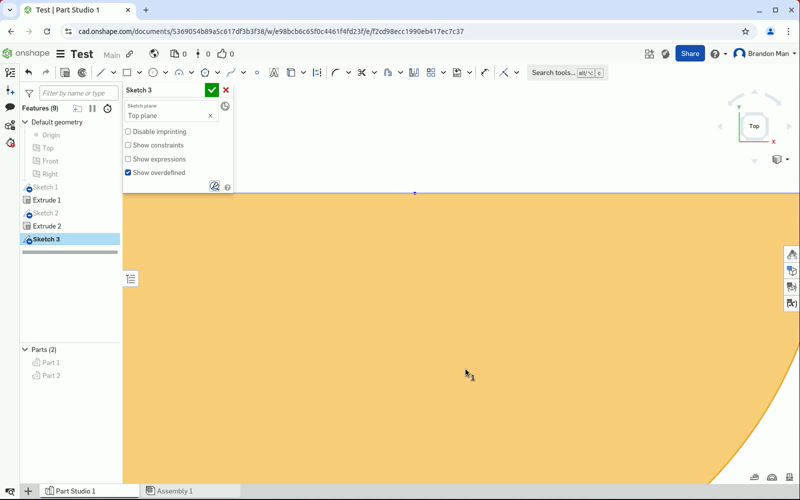
scroll(-6)
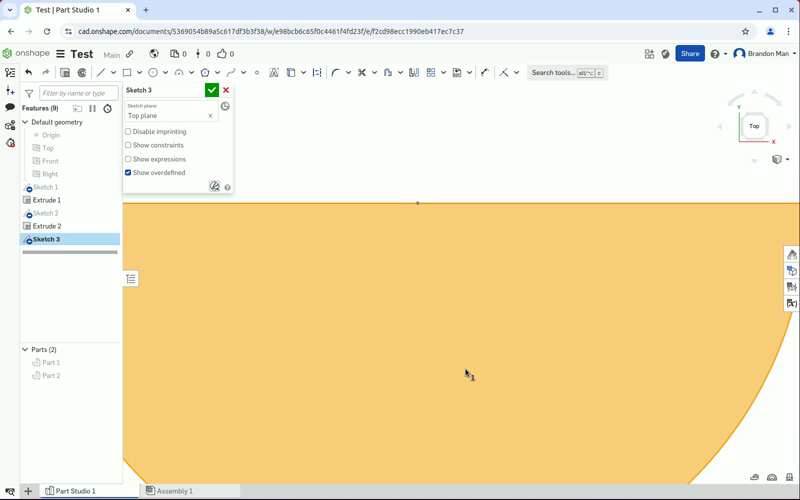
scroll(-6)
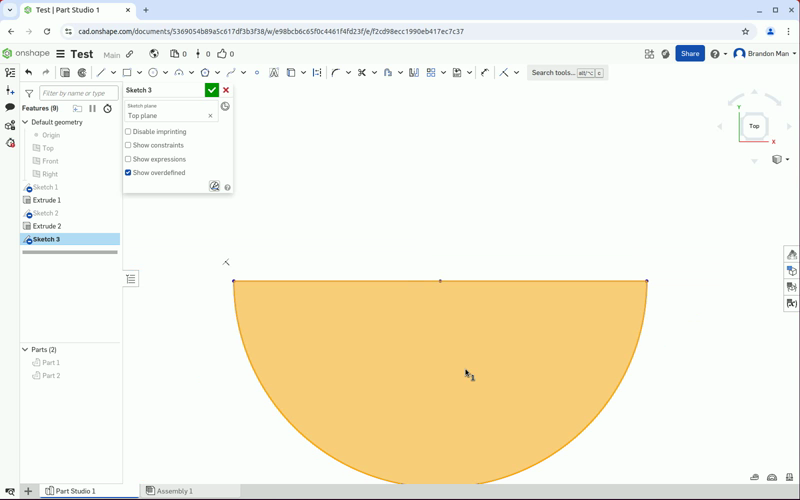
scroll(-6)
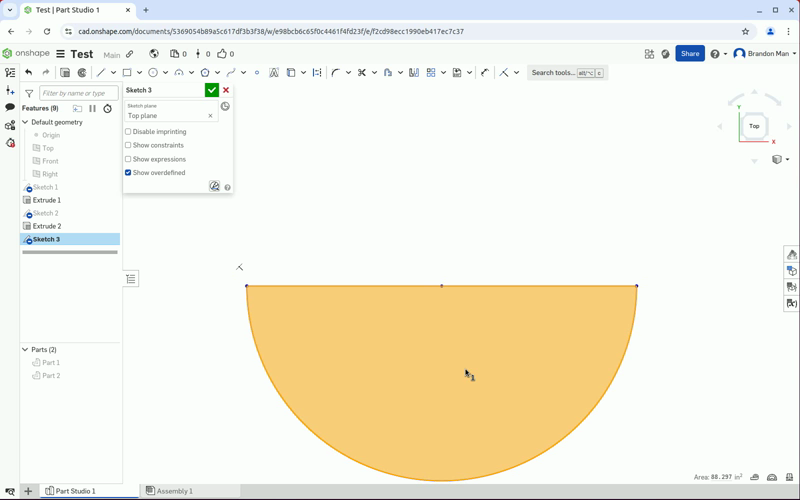
scroll(-6)
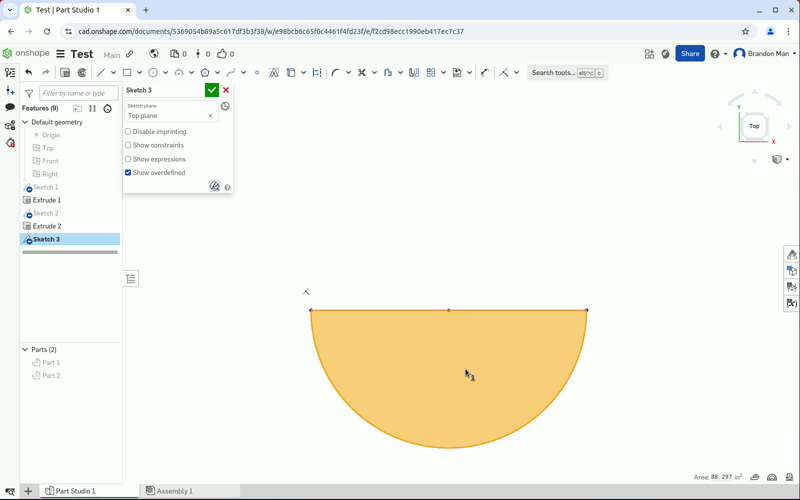
scroll(-6)
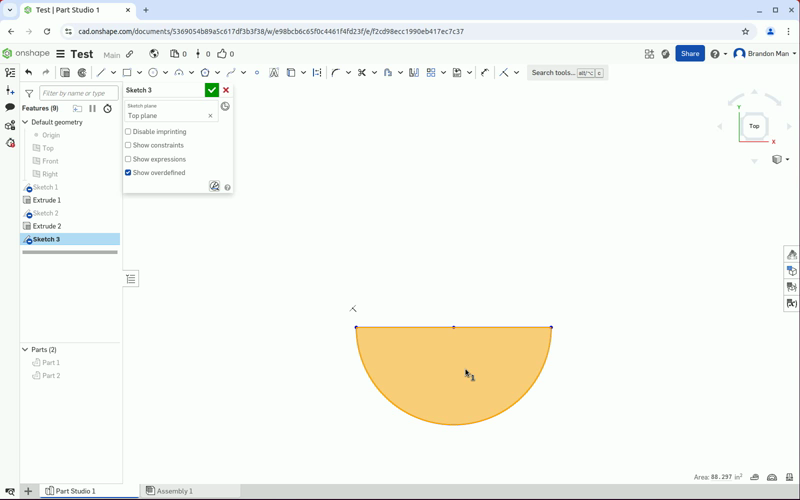
scroll(-6)
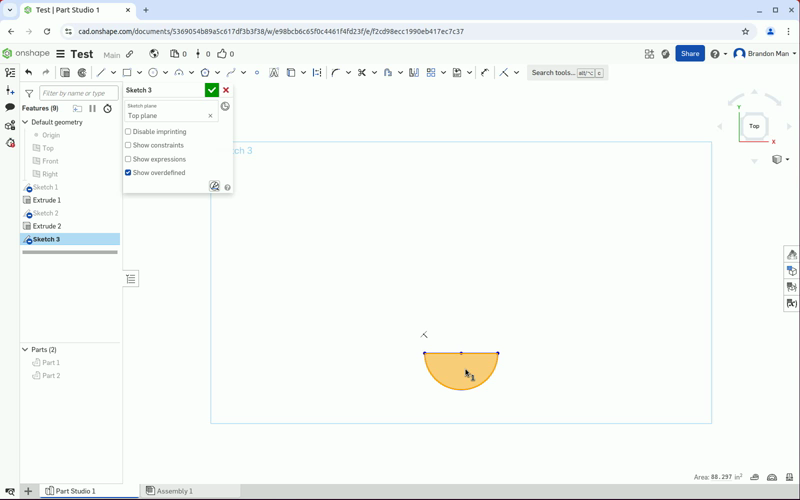
mouse_move(73, 352)
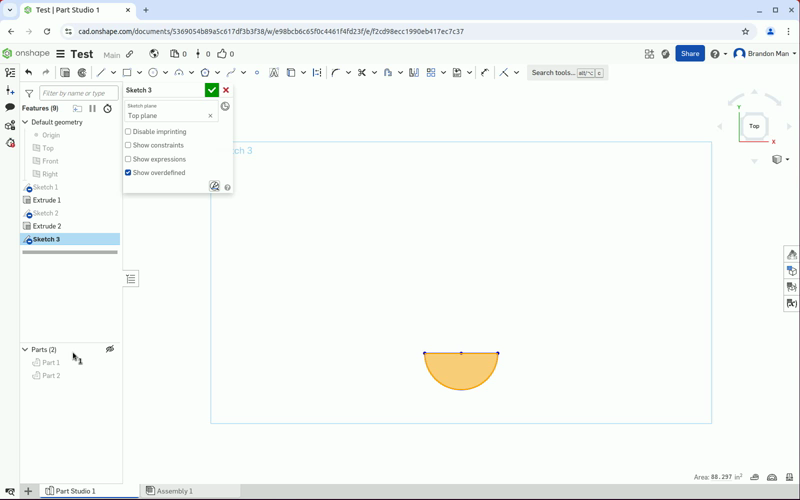
key(shift+y)
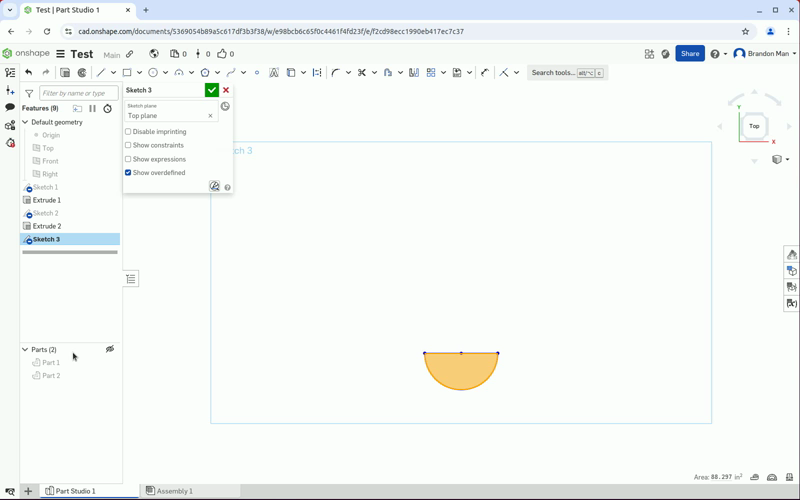
key(shift+e)
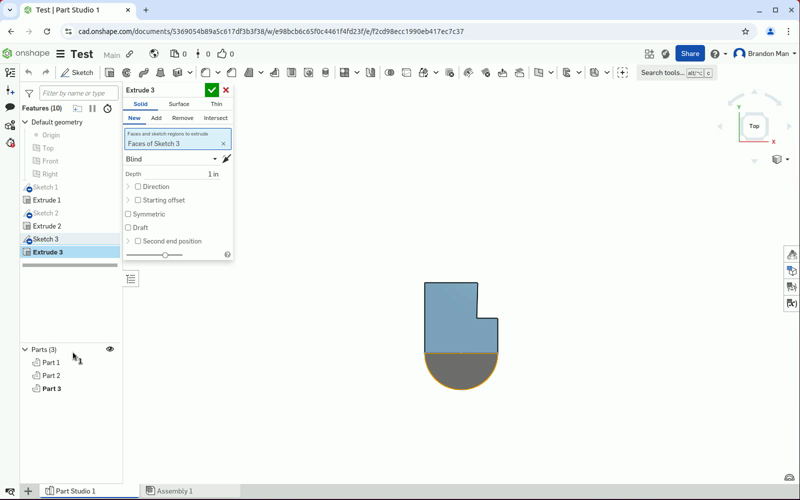
mouse_move(143, 106)
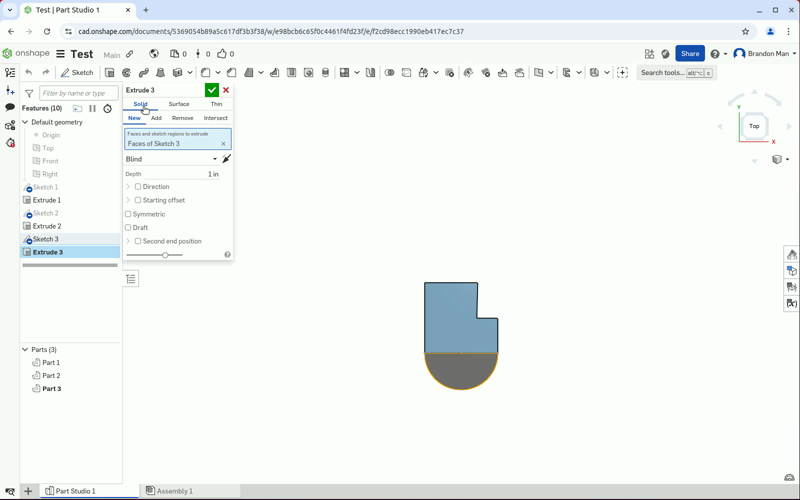
click(143, 106)
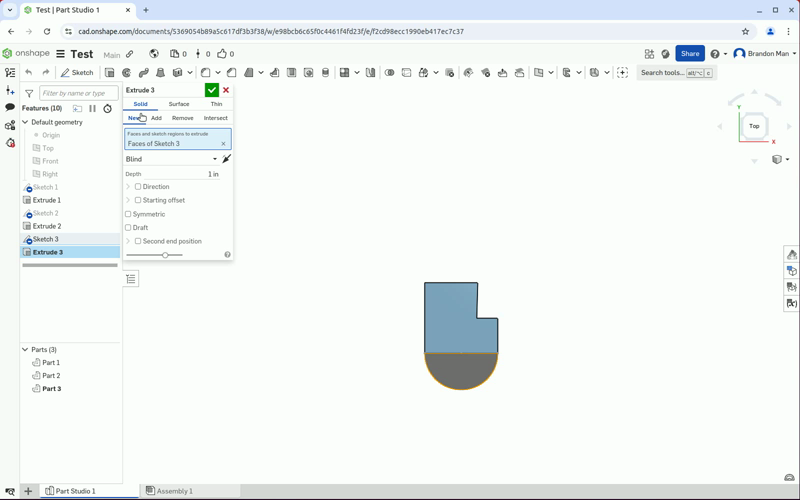
mouse_move(137, 120)
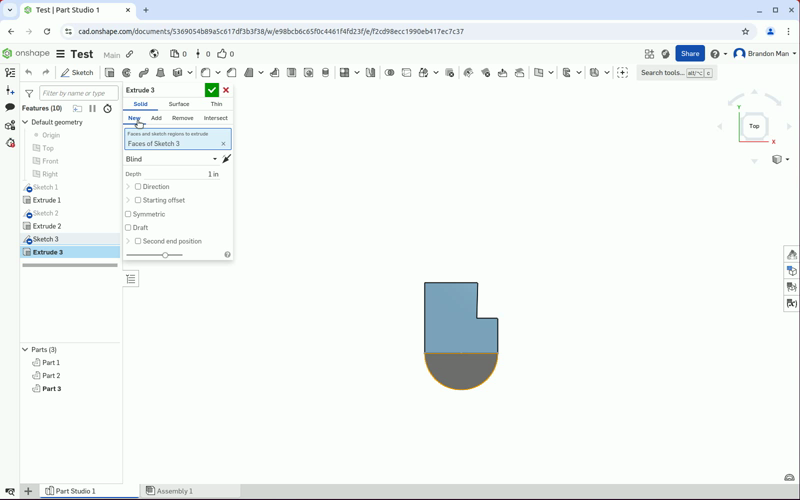
click(137, 120)
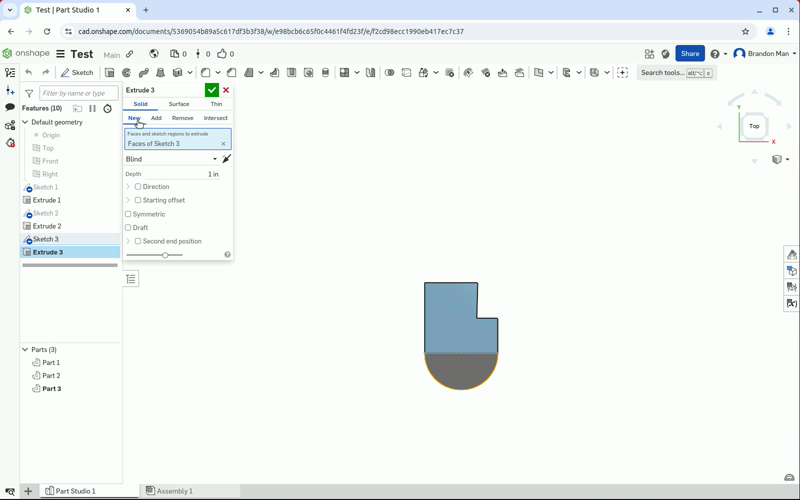
key(tab, 4)
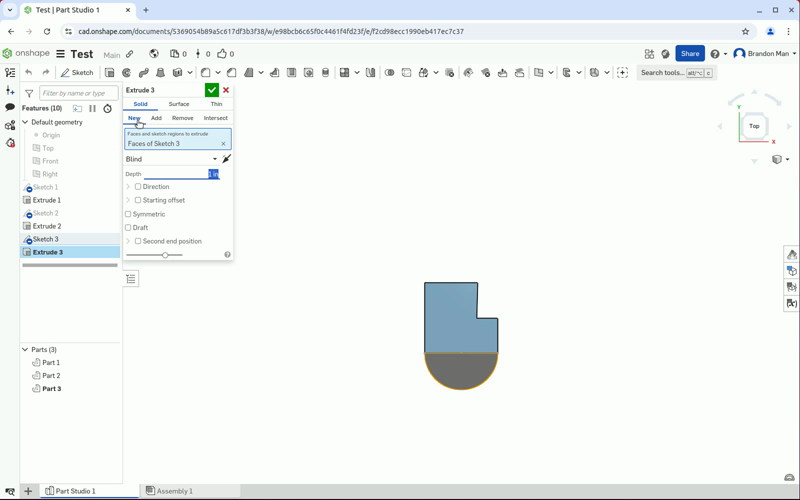
text(5.536)
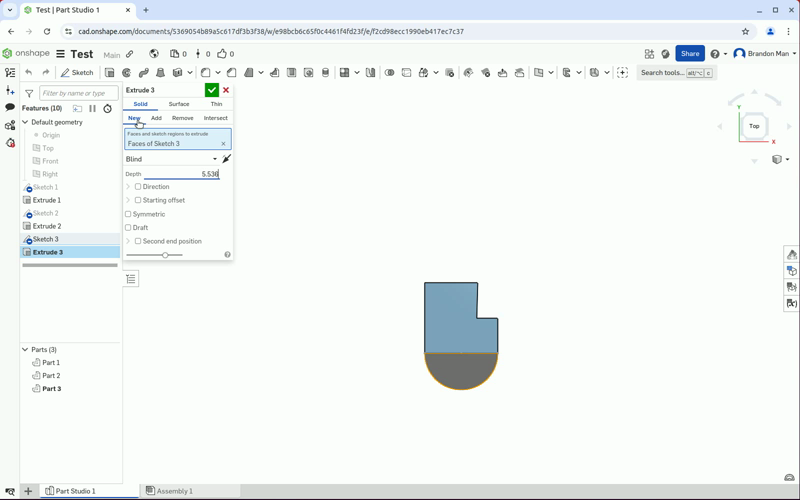
key(enter)
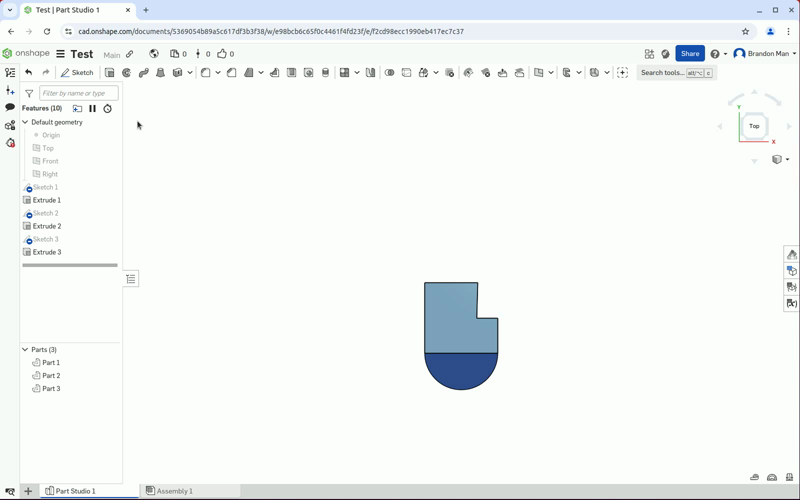
key(shift+h)
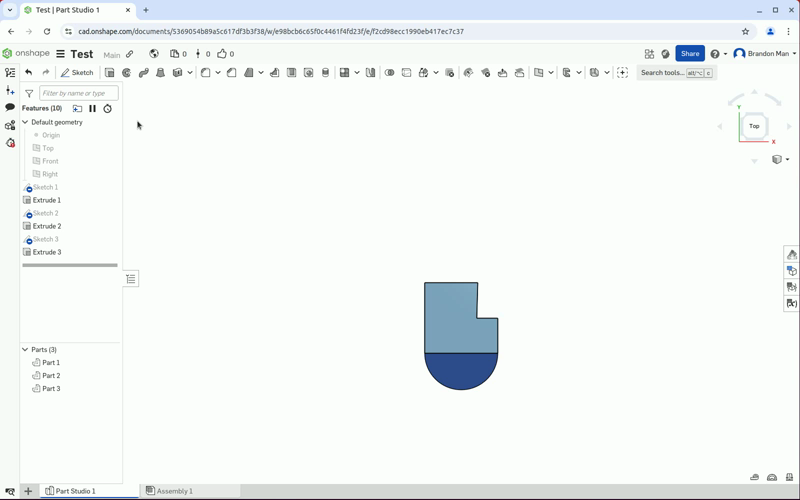
key(shift+h)
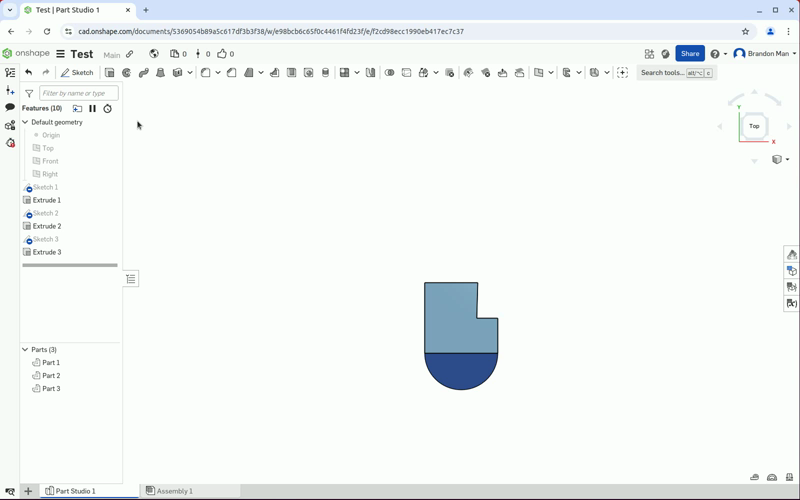
mouse_move(73, 189)
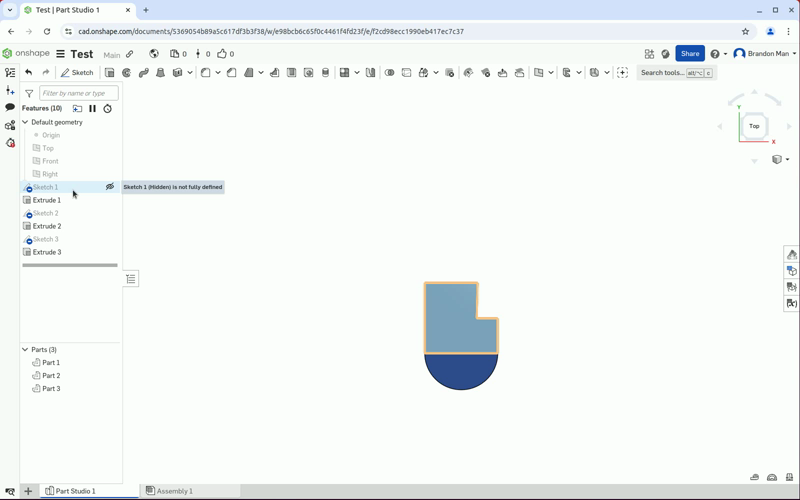
click(73, 189)
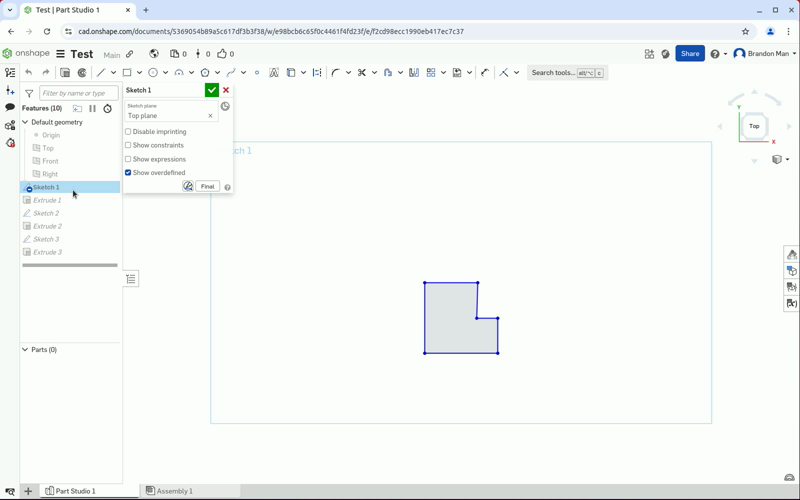
mouse_move(229, 92)
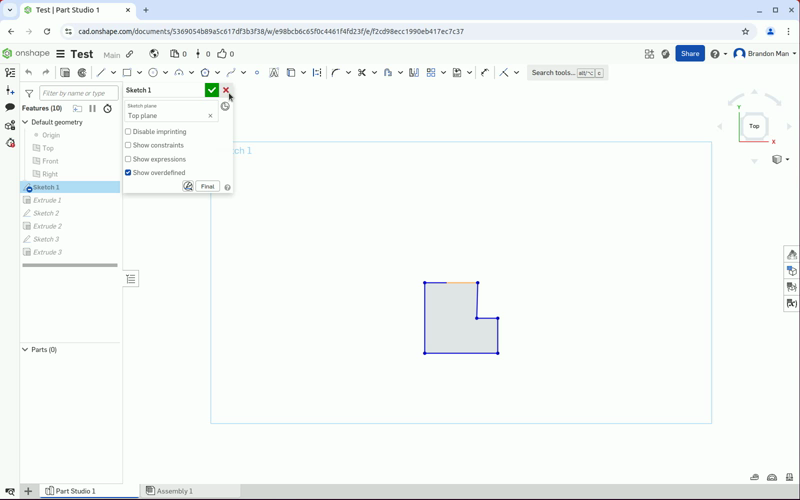
click(229, 92)
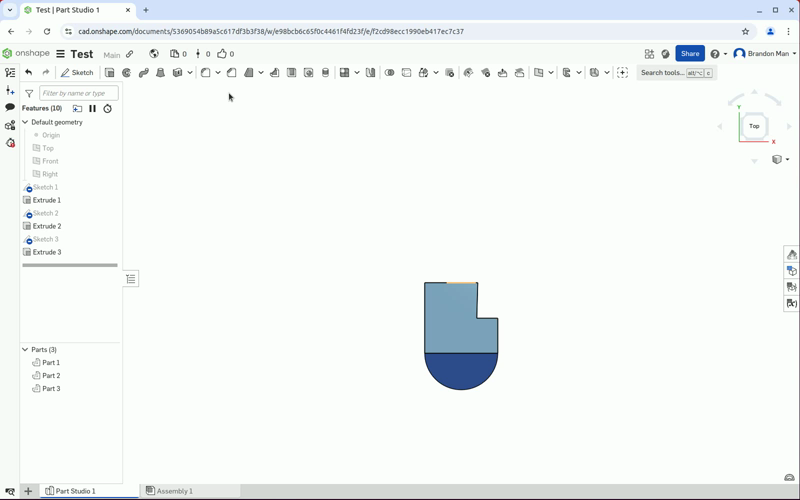
mouse_move(73, 352)
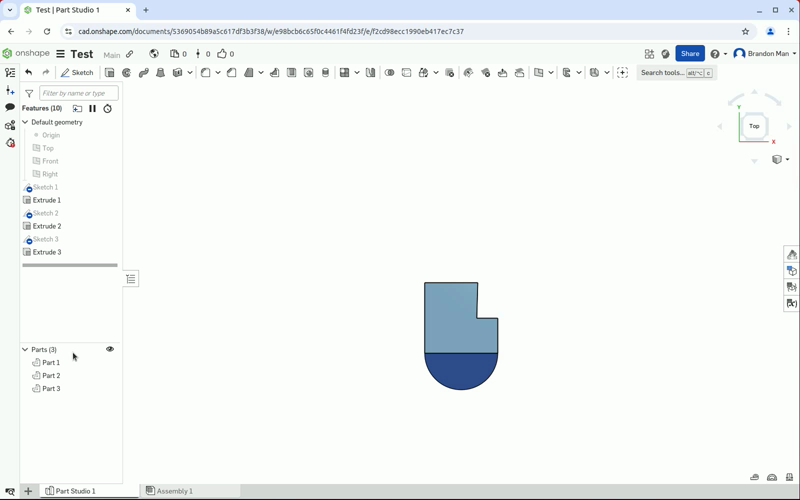
key(y)
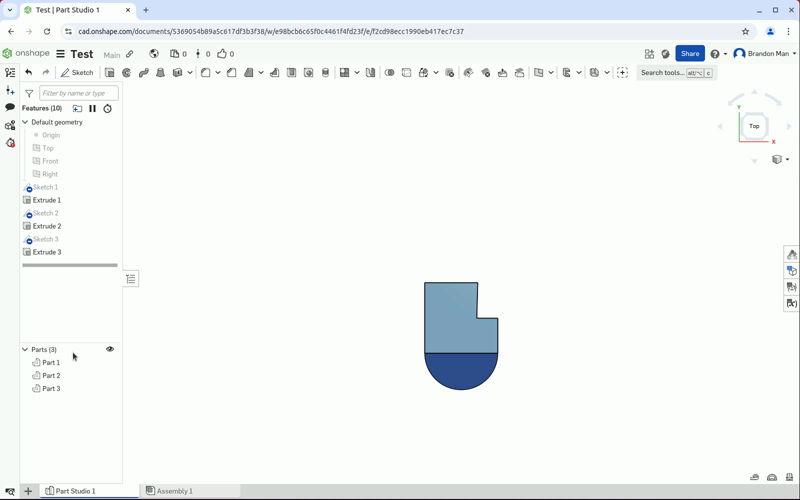
key(shift+p)
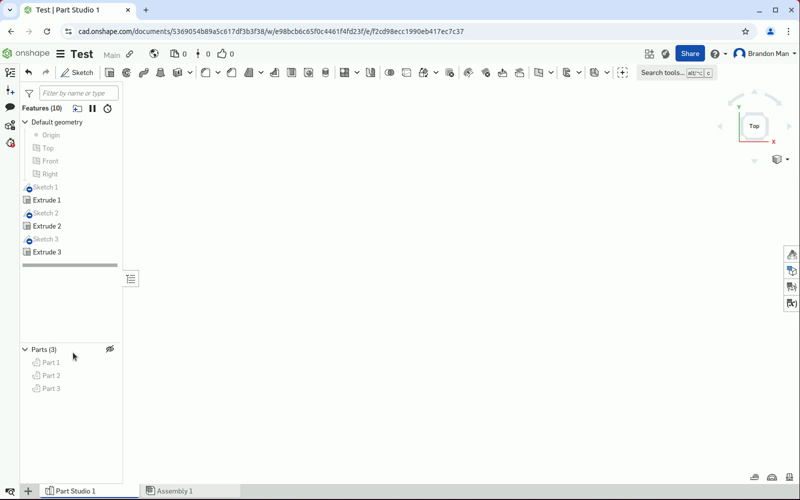
key(space)
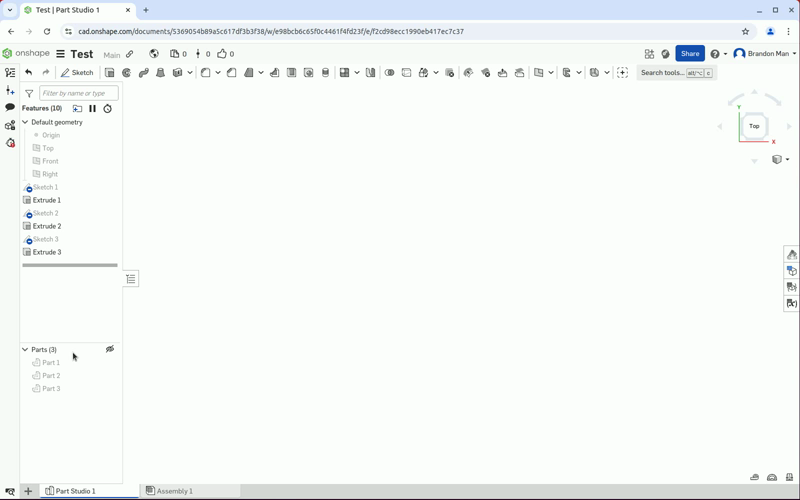
key_down(shift)
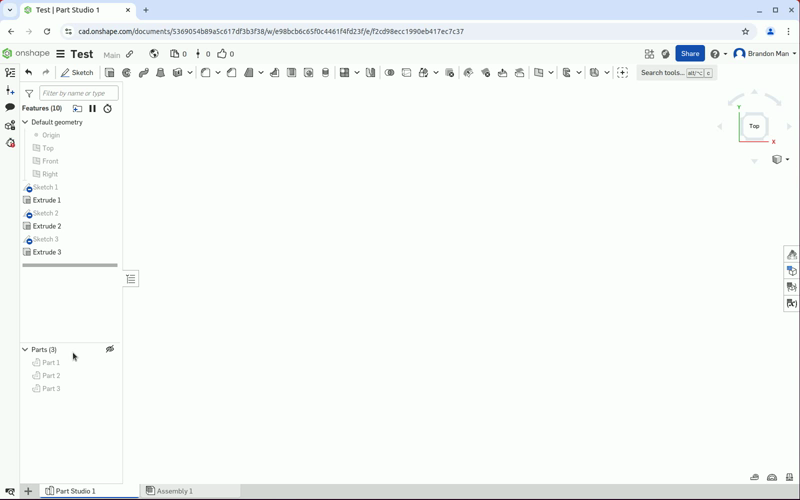
key(up)
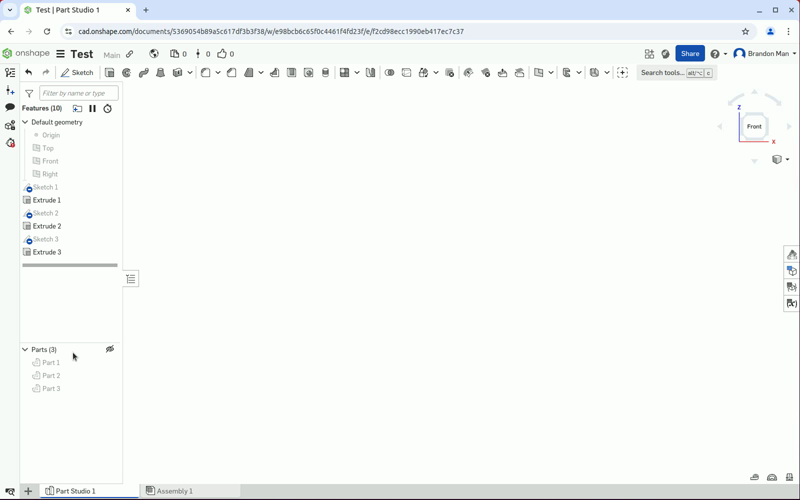
key_up(shift)
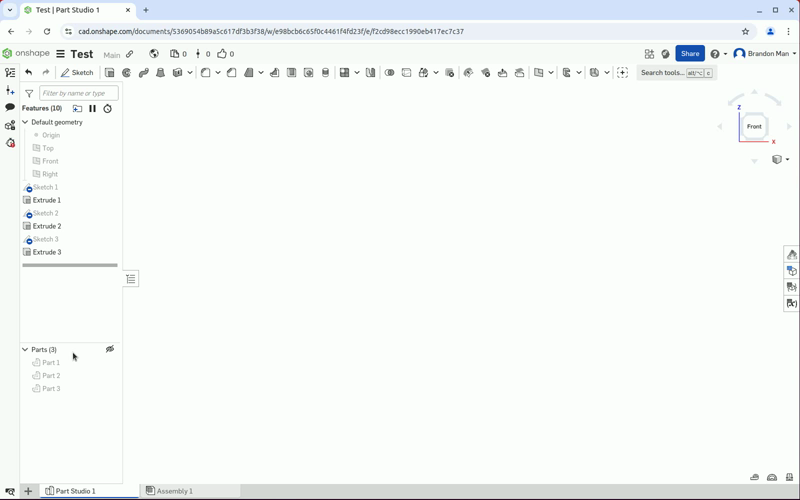
mouse_move(73, 352)
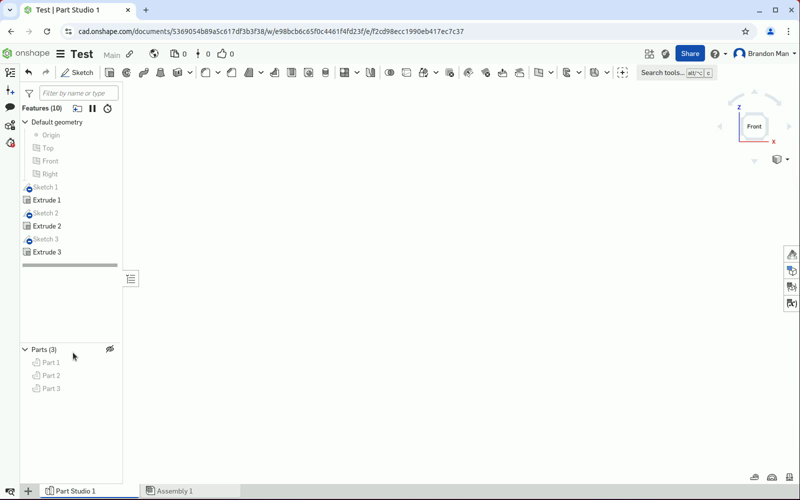
key(shift+y)
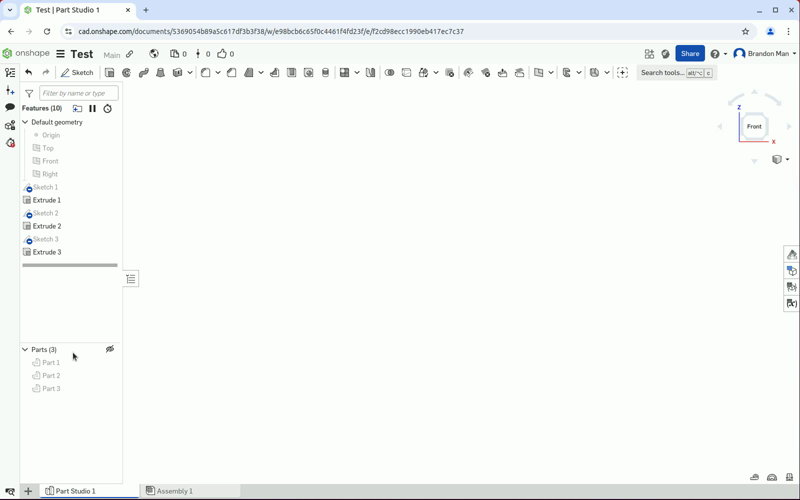
key(shift+s)
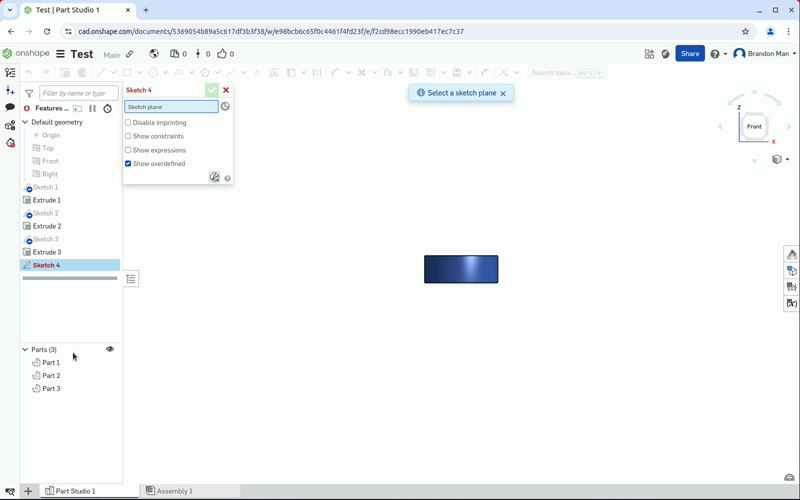
mouse_move(73, 163)
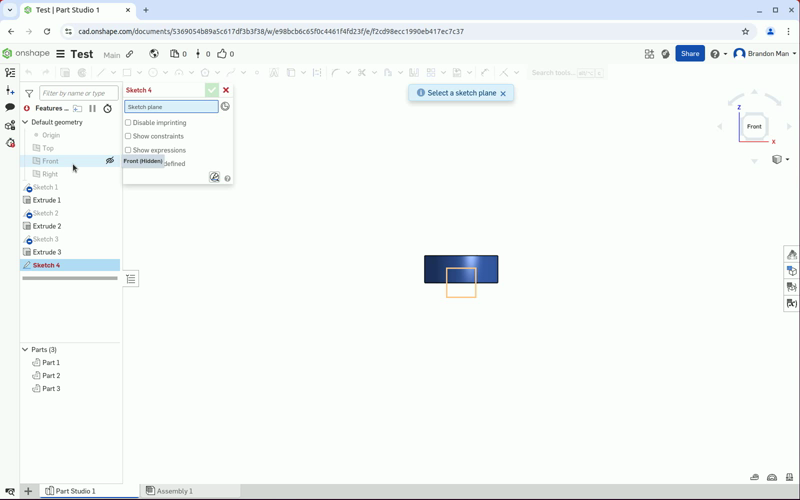
click(73, 163)
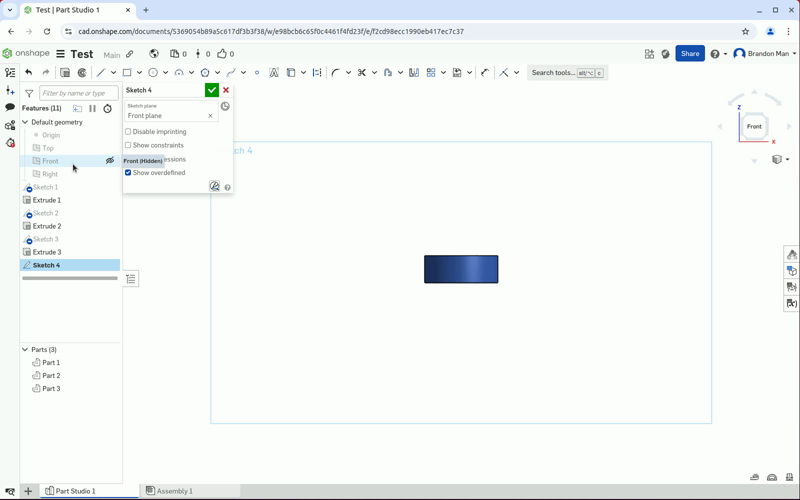
mouse_move(73, 352)
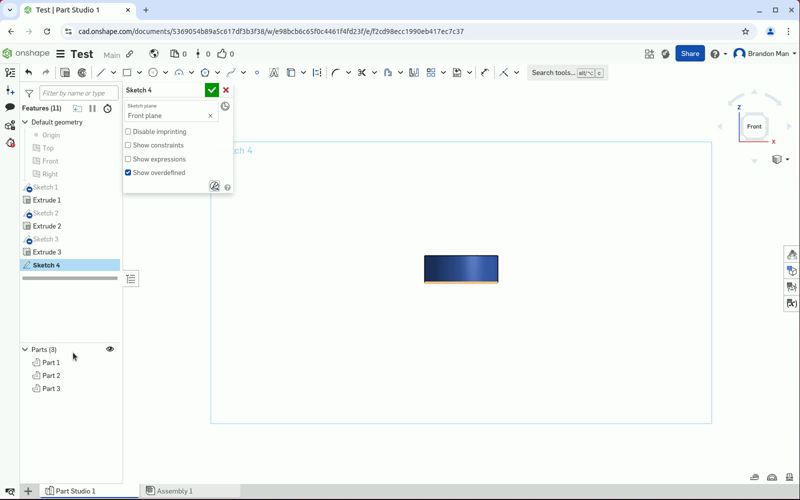
key(y)
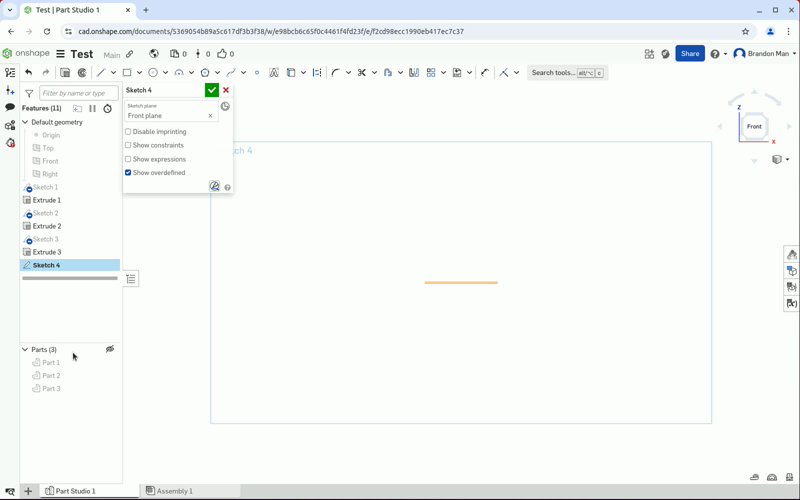
key(l)
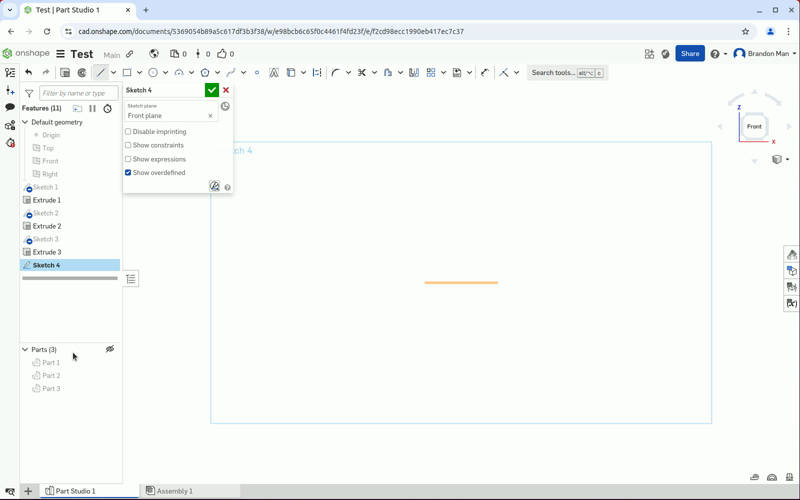
key_down(shift)
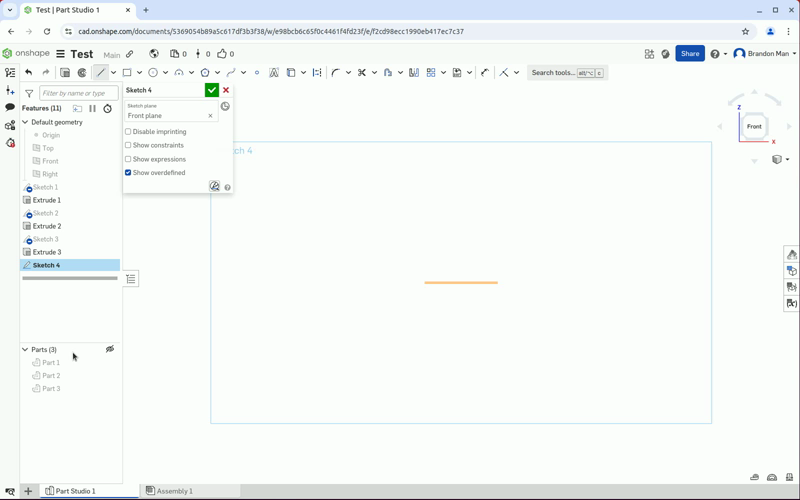
mouse_move(423, 282)
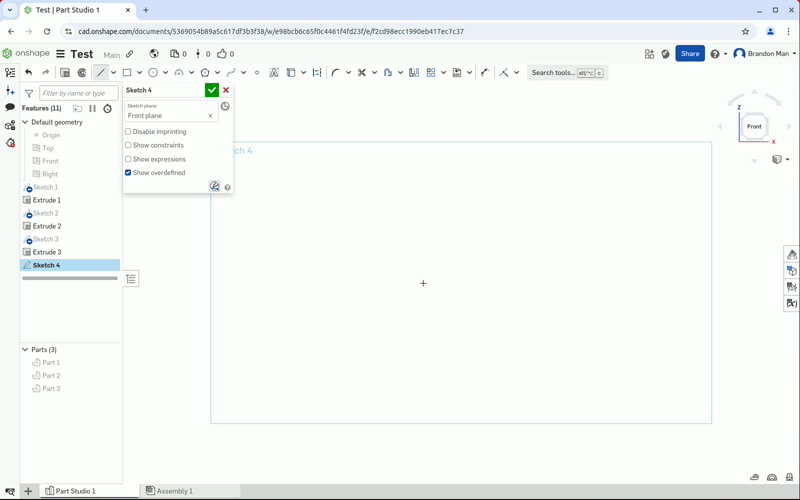
click(423, 282)
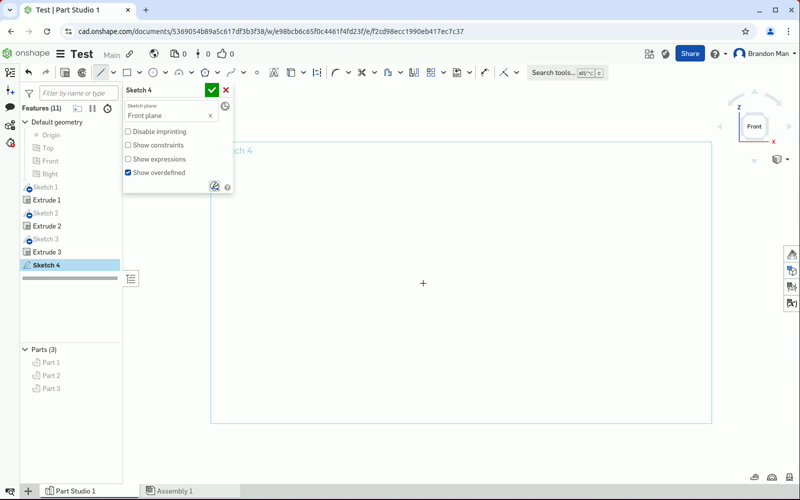
key_up(shift)
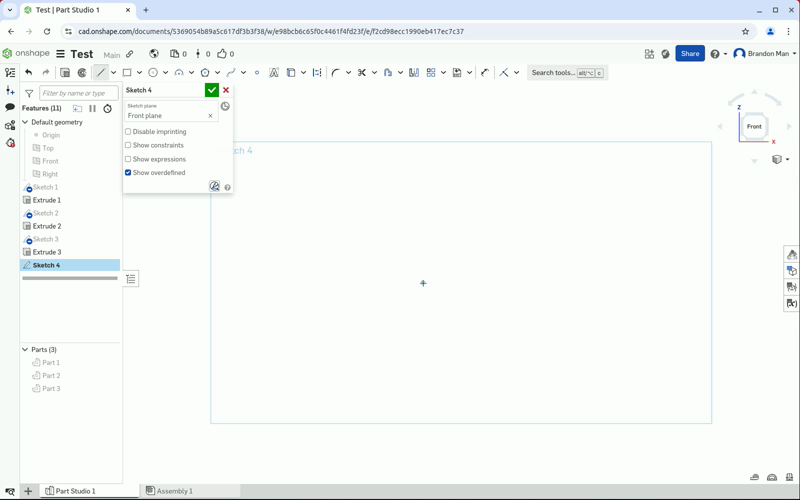
key_down(shift)
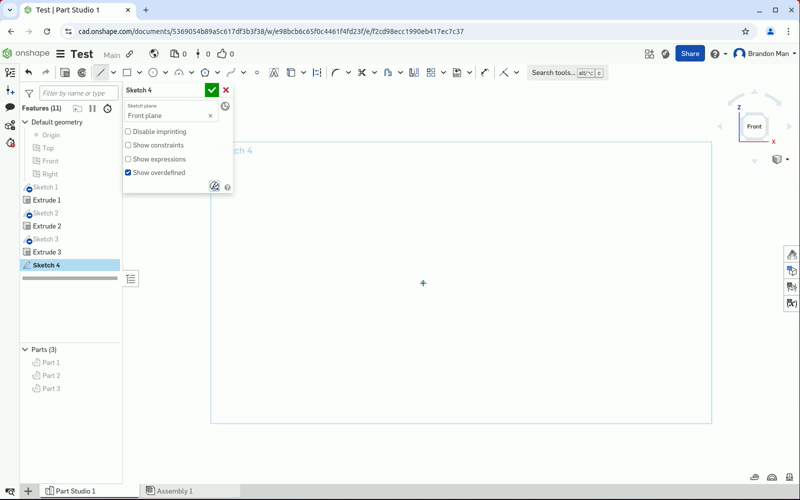
mouse_move(453, 282)
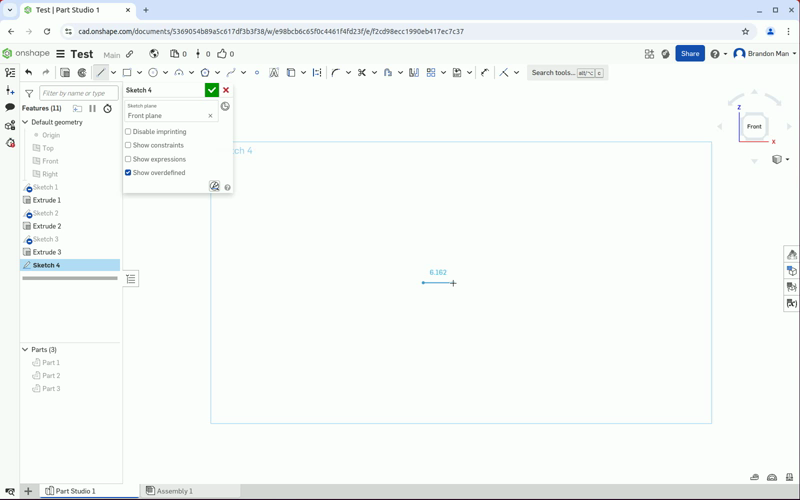
mouse_move(475, 282)
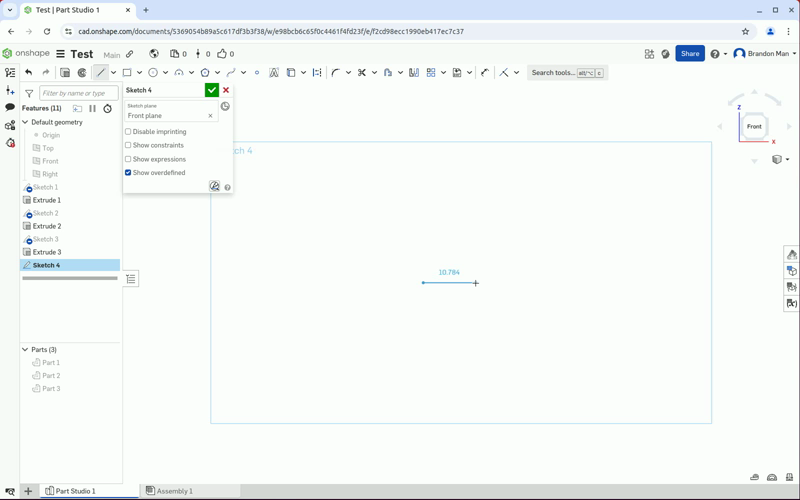
click(475, 282)
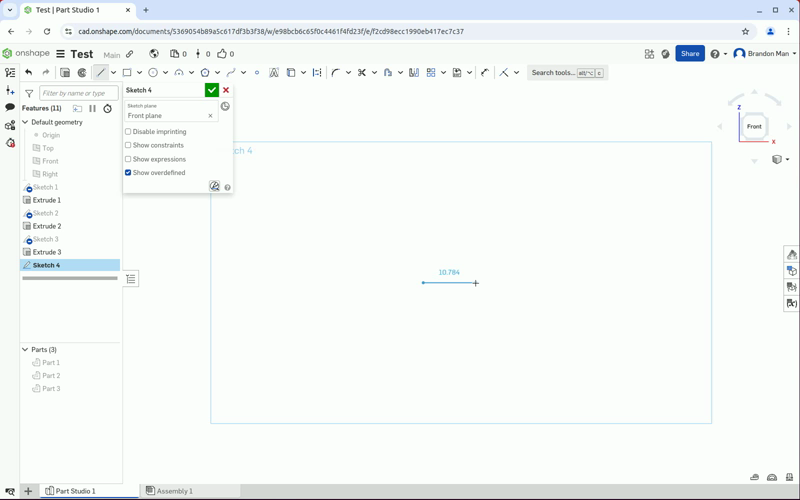
key_up(shift)
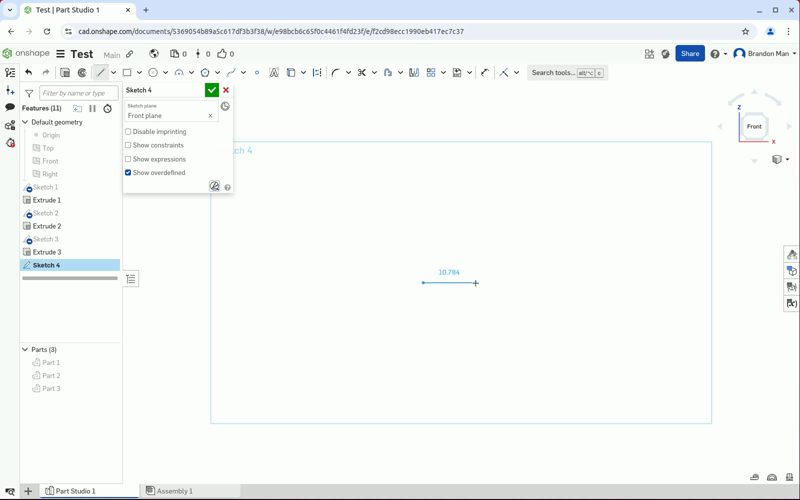
key_down(shift)
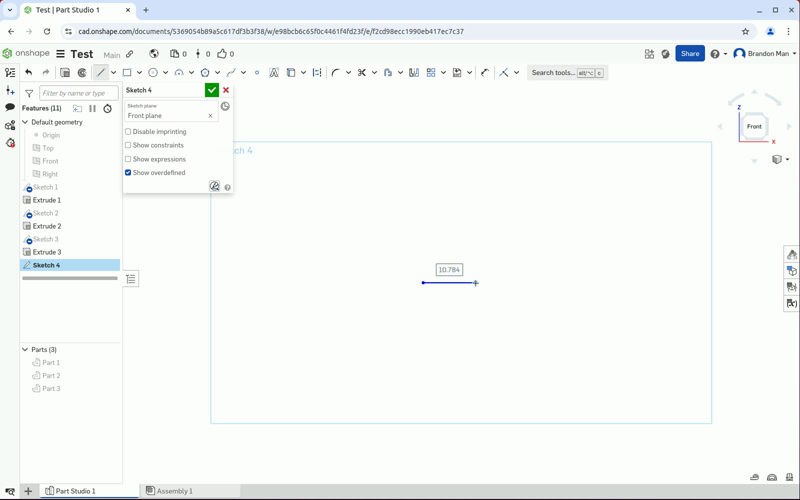
mouse_move(505, 282)
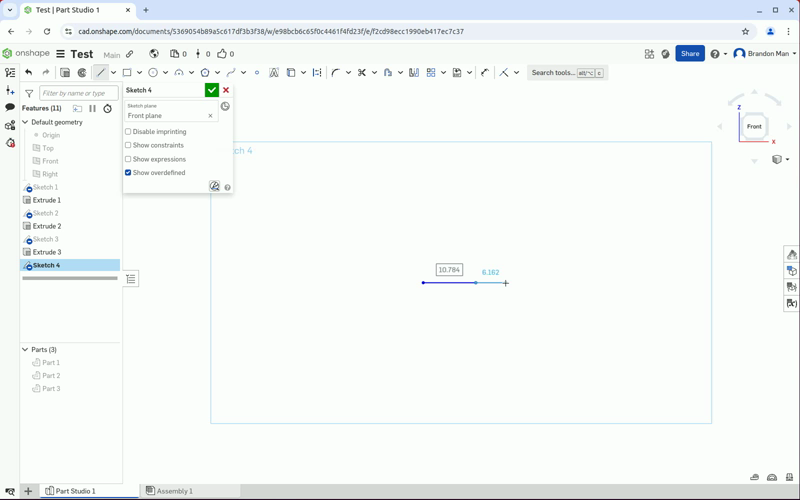
mouse_move(475, 246)
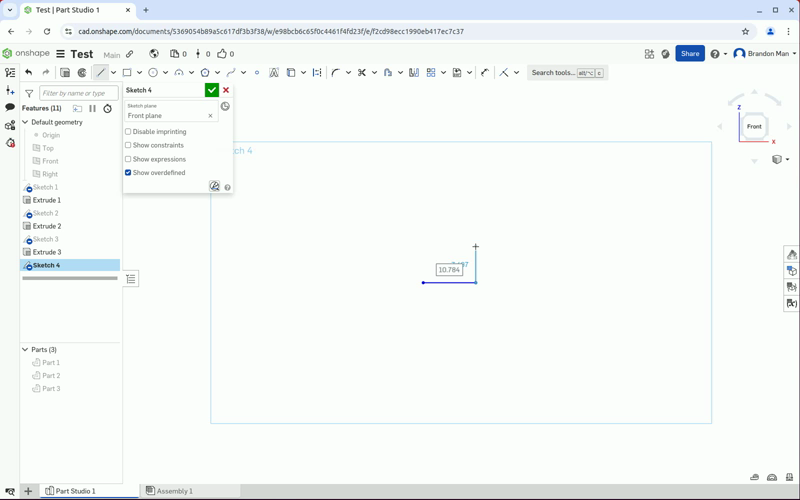
click(475, 246)
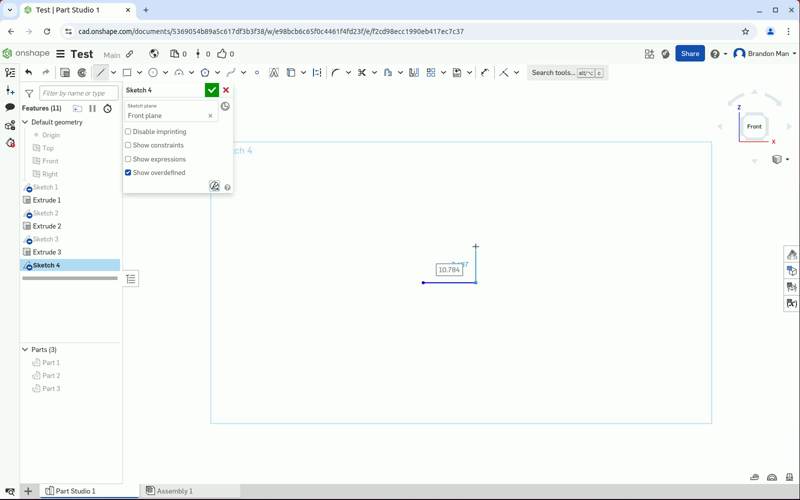
key_up(shift)
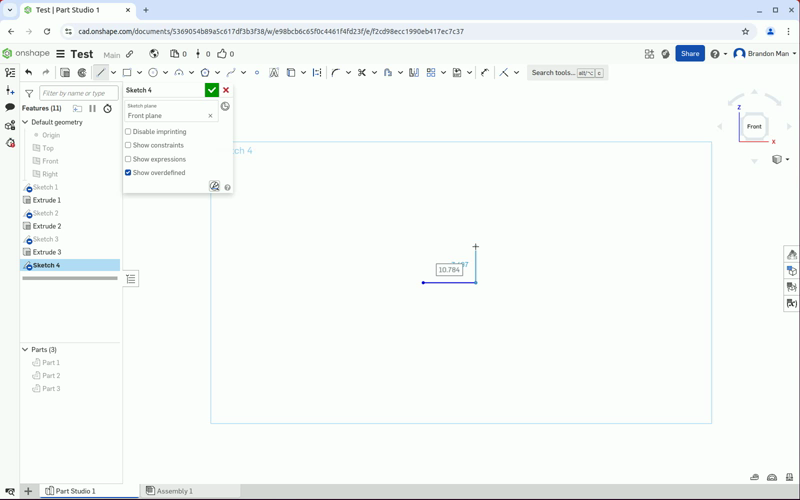
key_down(shift)
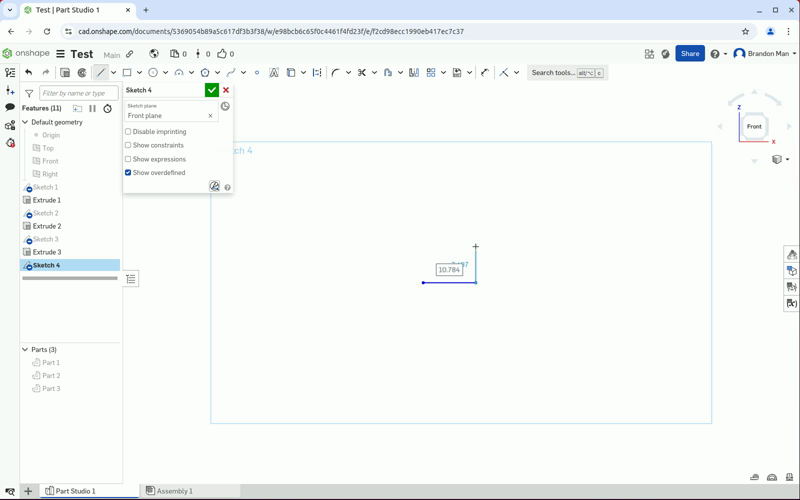
mouse_move(505, 246)
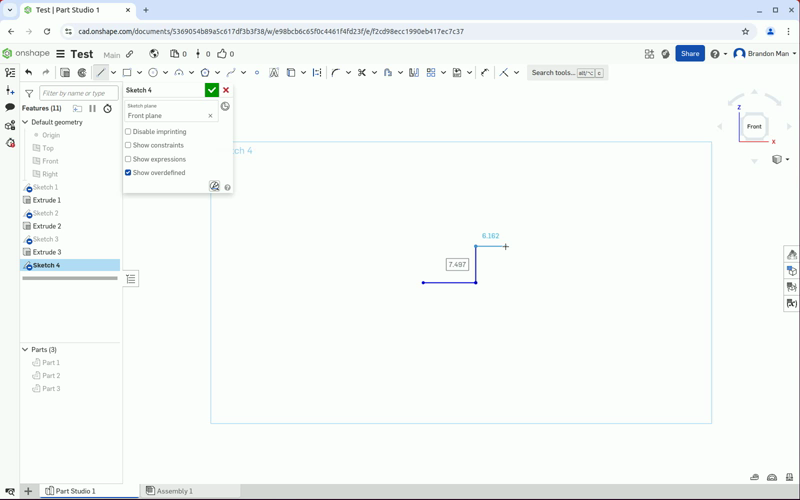
mouse_move(496, 246)
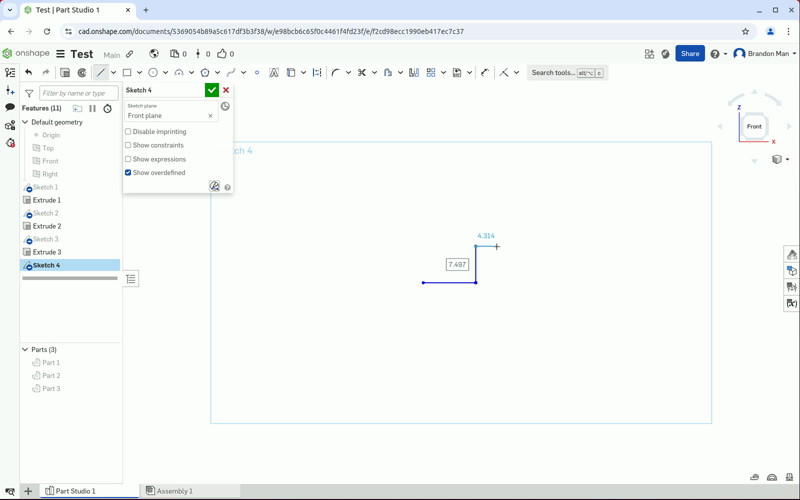
click(496, 246)
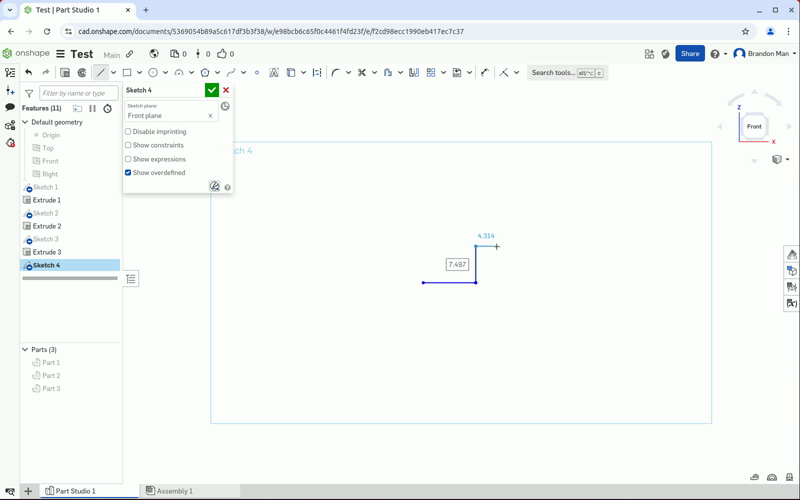
key_up(shift)
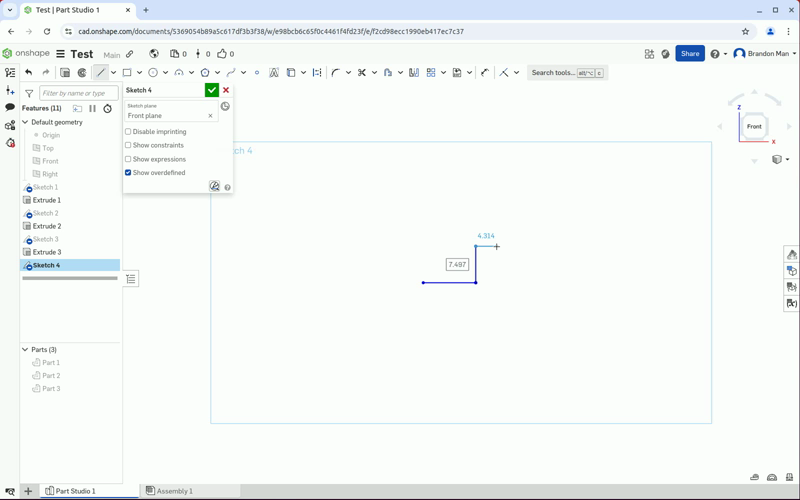
key_down(shift)
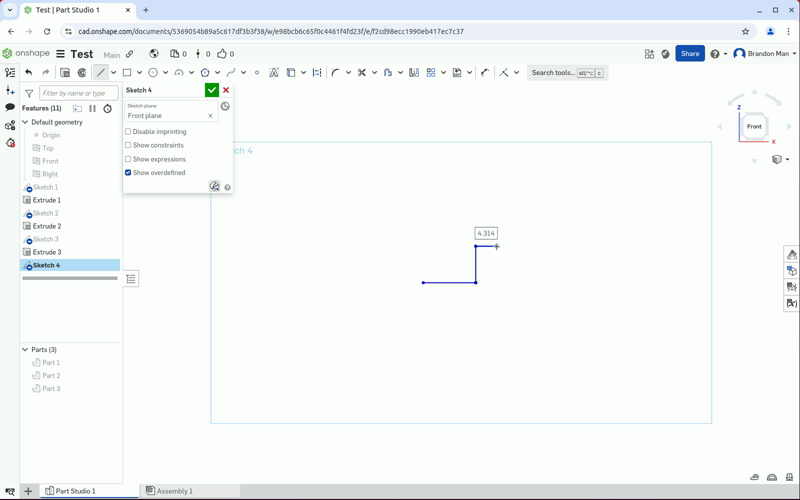
mouse_move(496, 170)
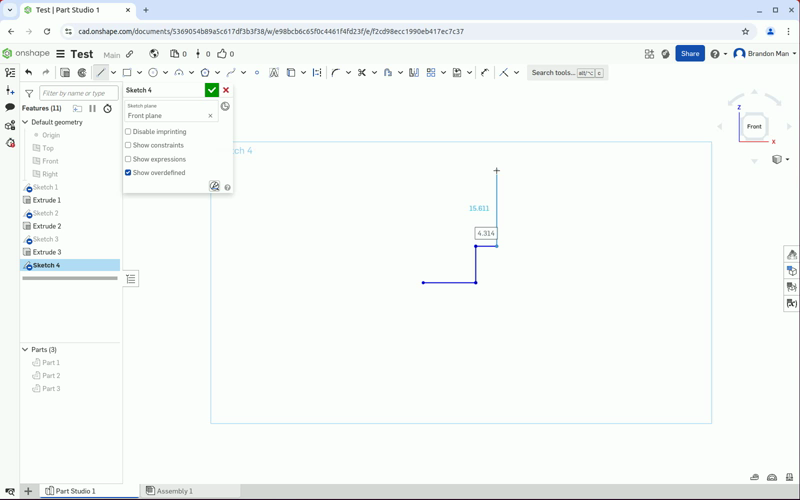
click(496, 170)
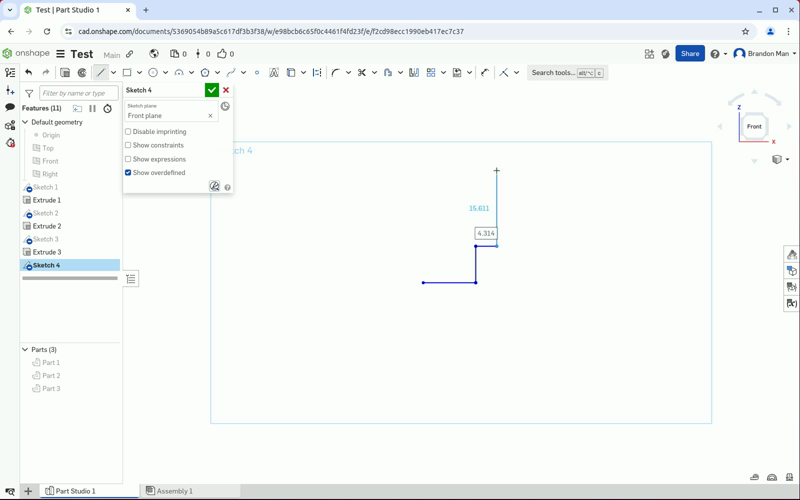
key_up(shift)
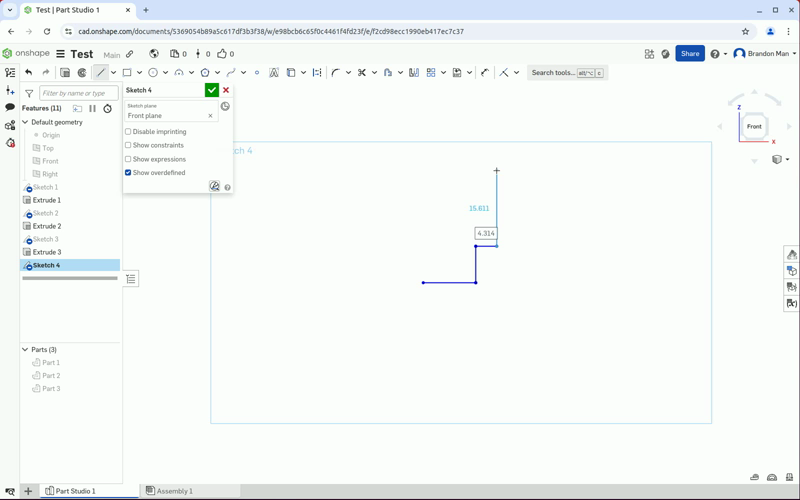
key_down(shift)
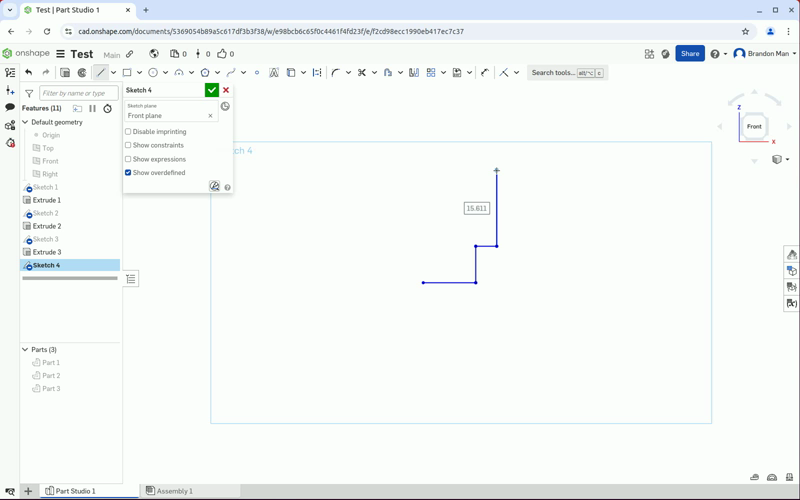
mouse_move(526, 170)
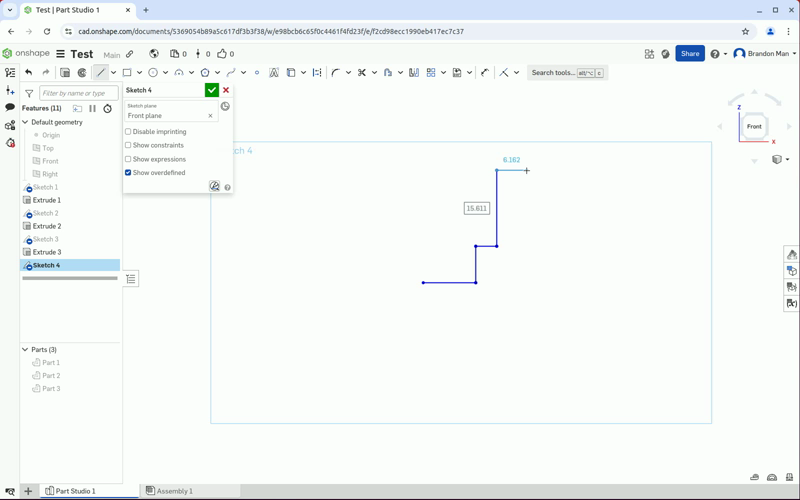
mouse_move(473, 170)
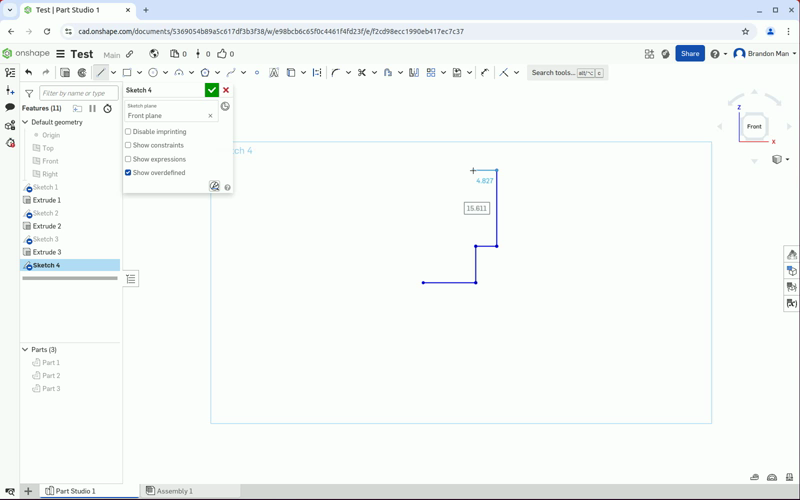
click(473, 170)
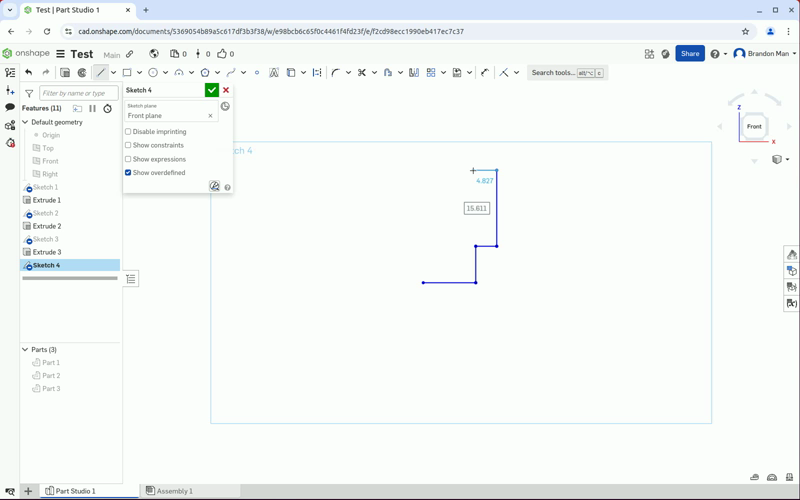
key_up(shift)
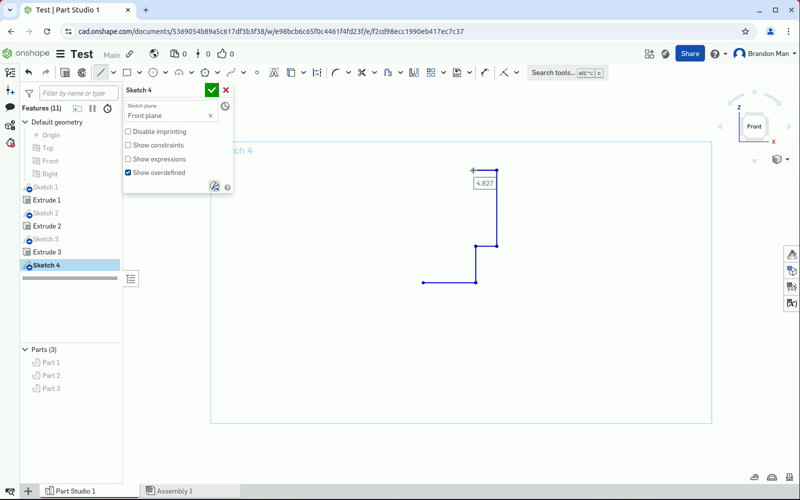
key_down(shift)
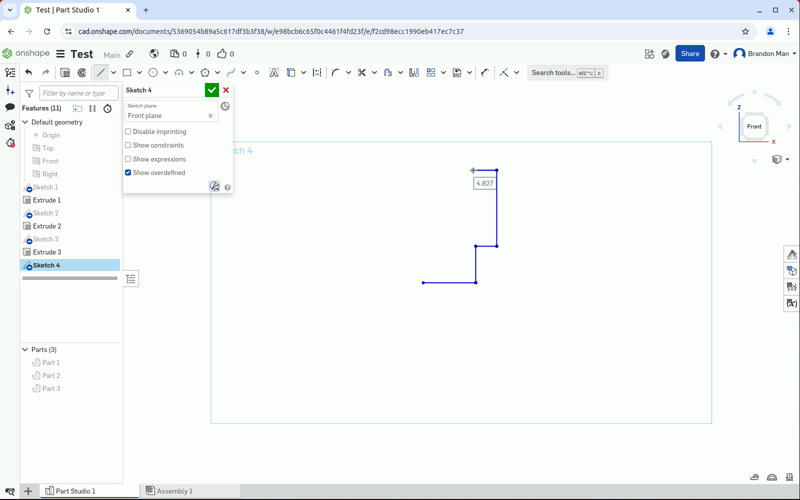
mouse_move(503, 170)
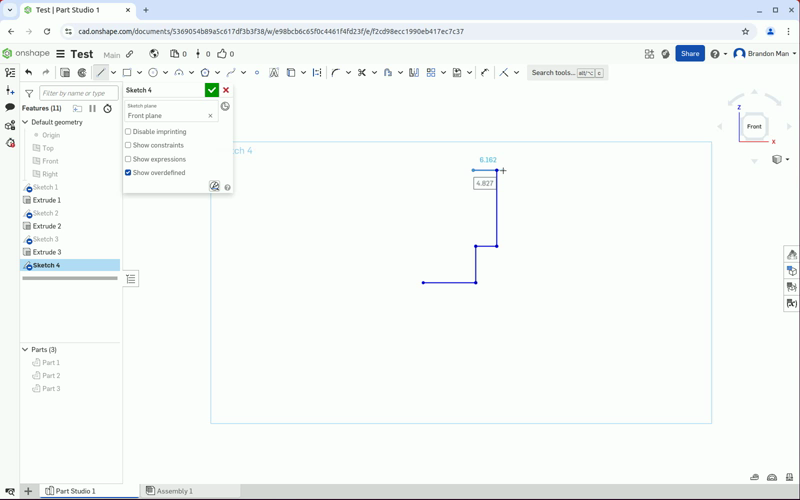
mouse_move(473, 207)
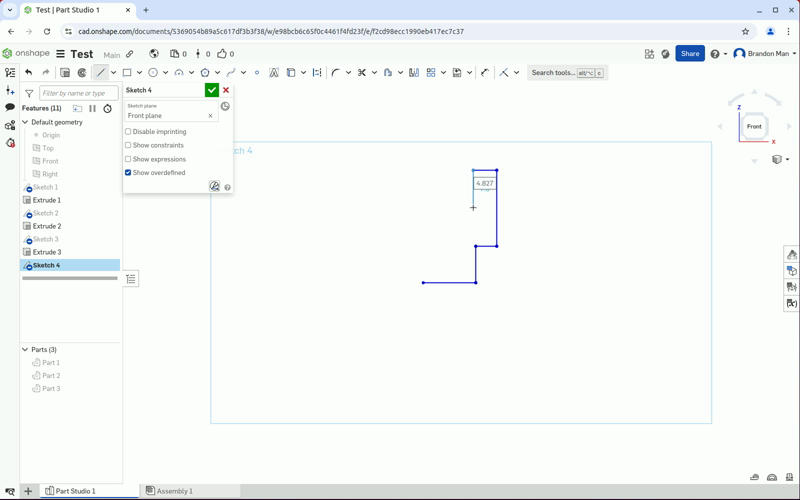
click(473, 207)
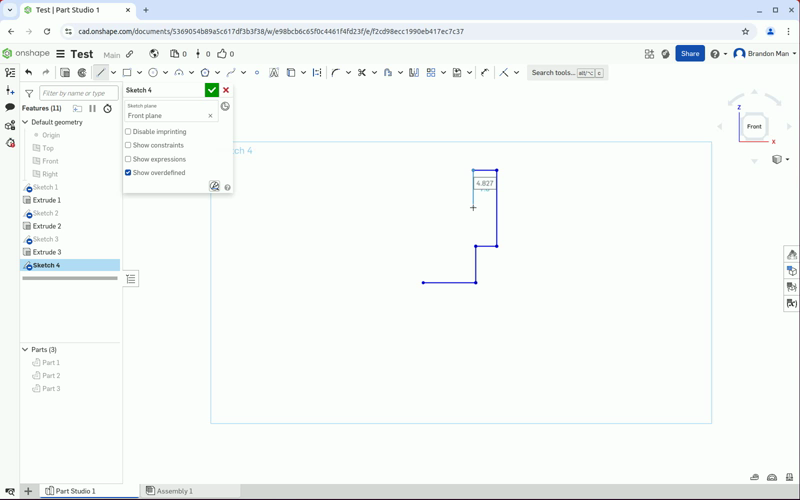
key_up(shift)
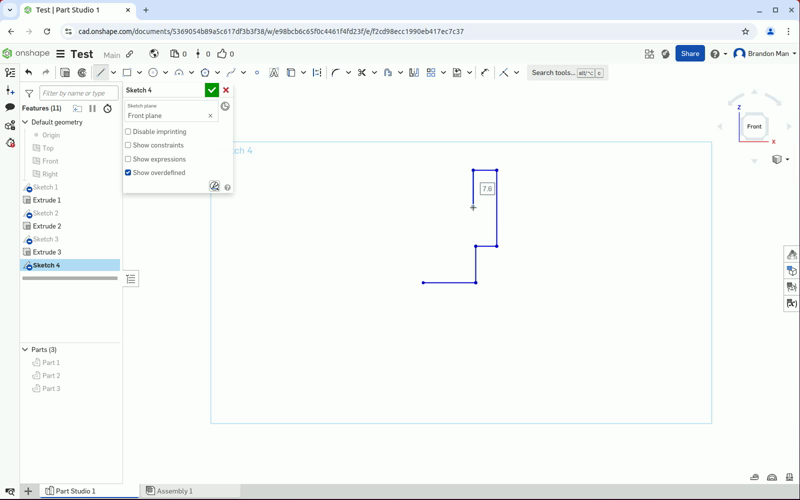
key(esc)
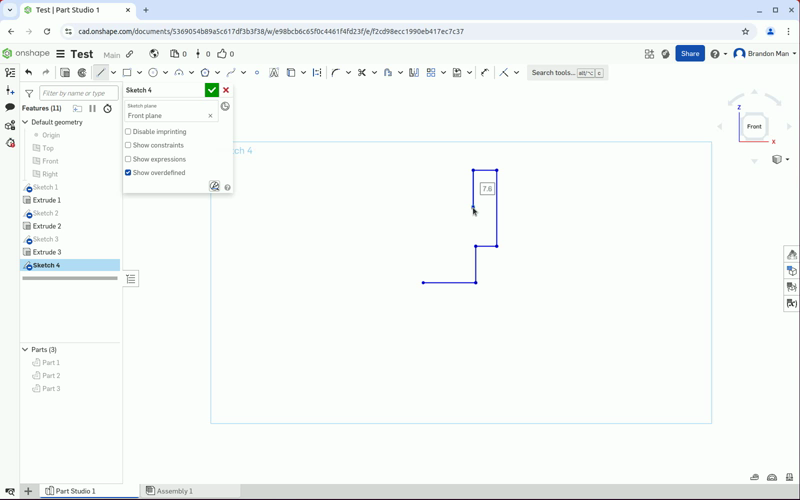
key(a)
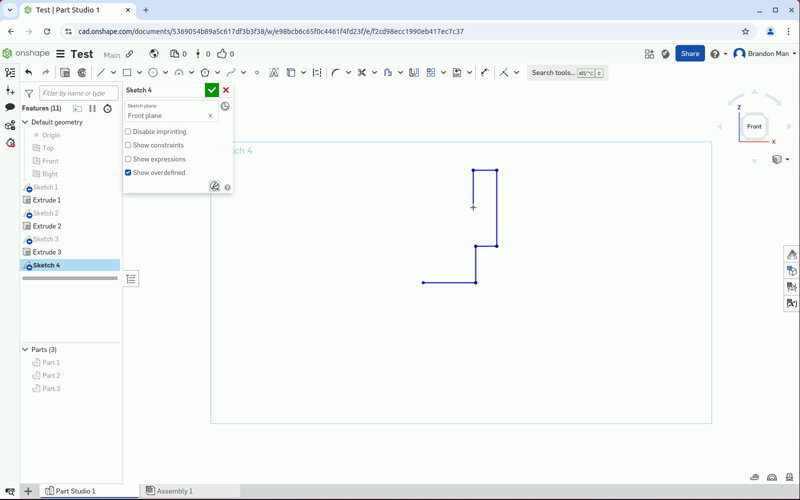
mouse_move(473, 207)
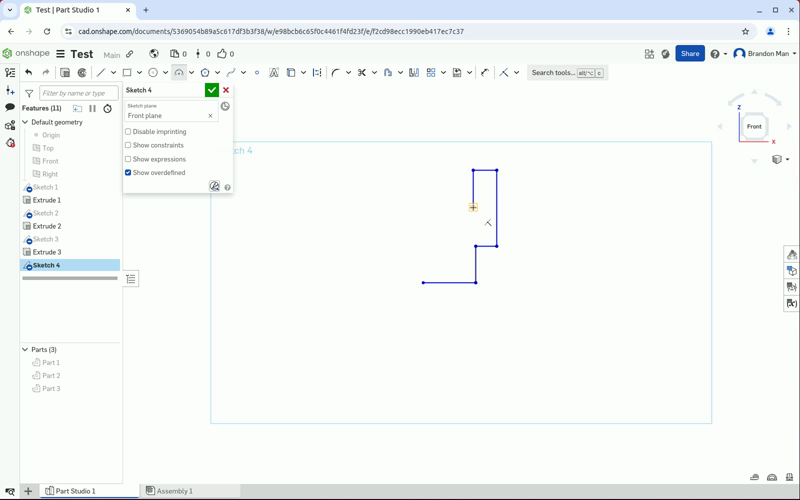
click(473, 207)
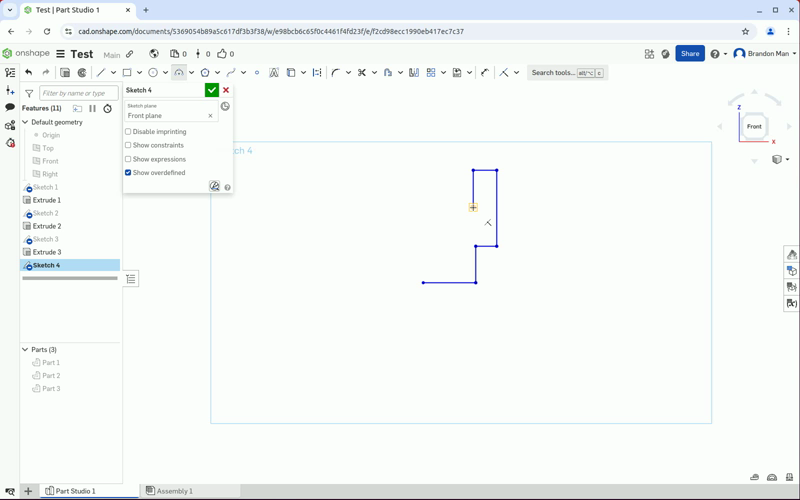
key_down(shift)
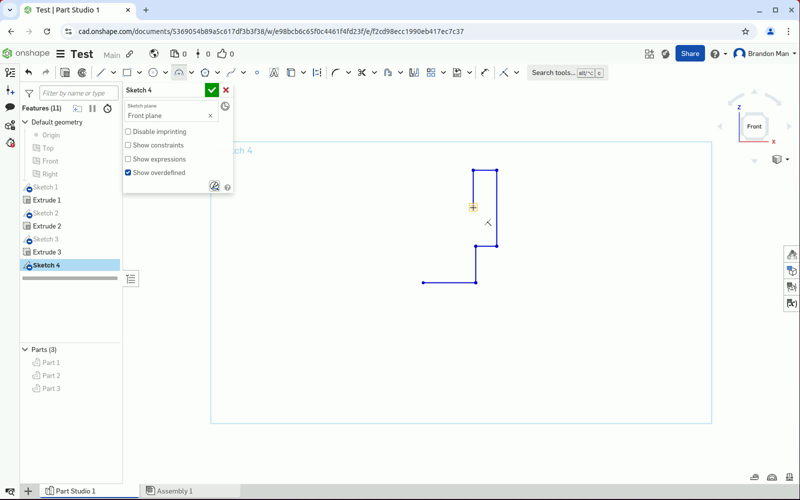
mouse_move(447, 210)
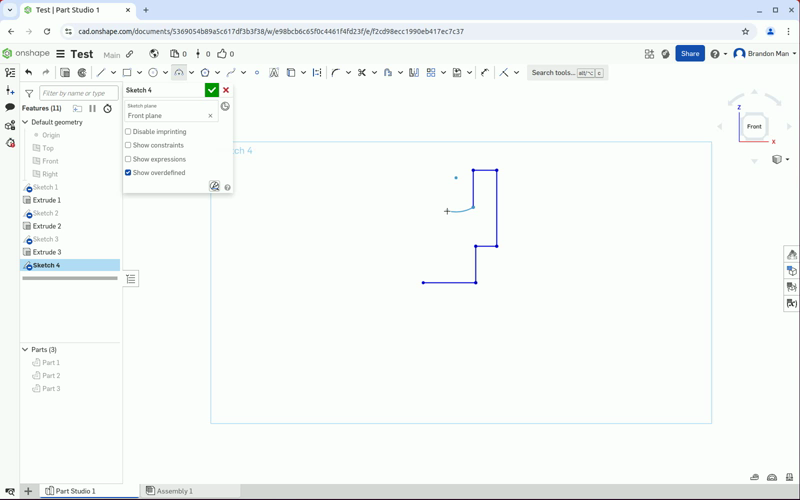
click(447, 210)
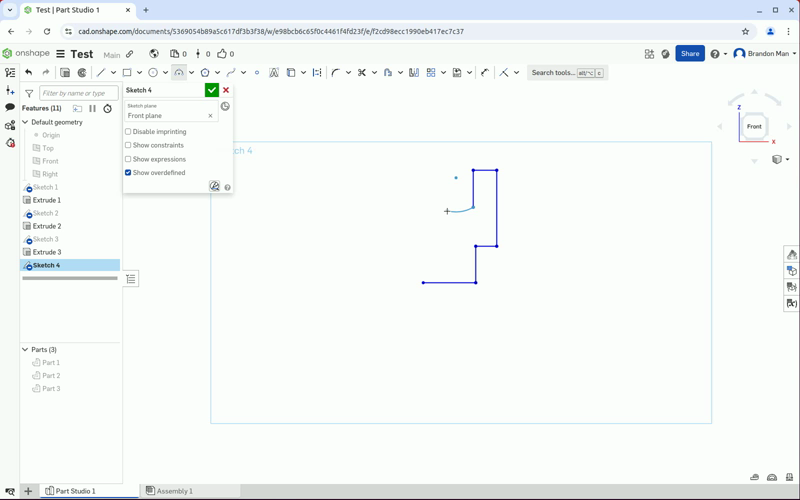
mouse_move(461, 224)
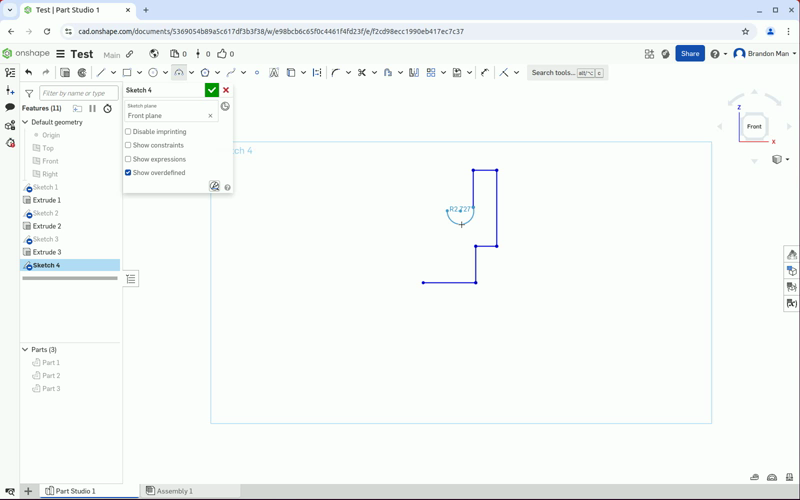
click(461, 224)
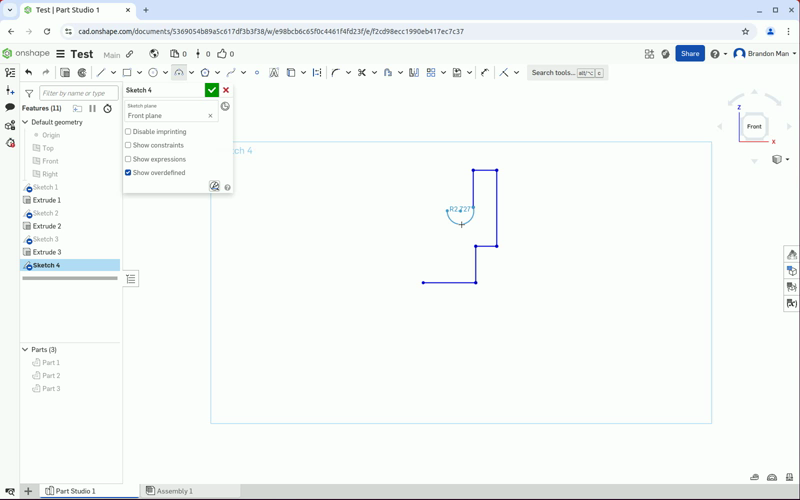
key_up(shift)
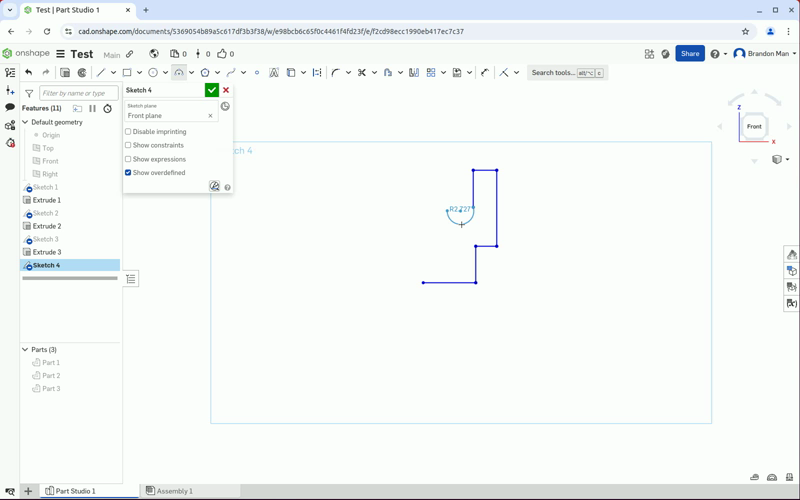
key(esc)
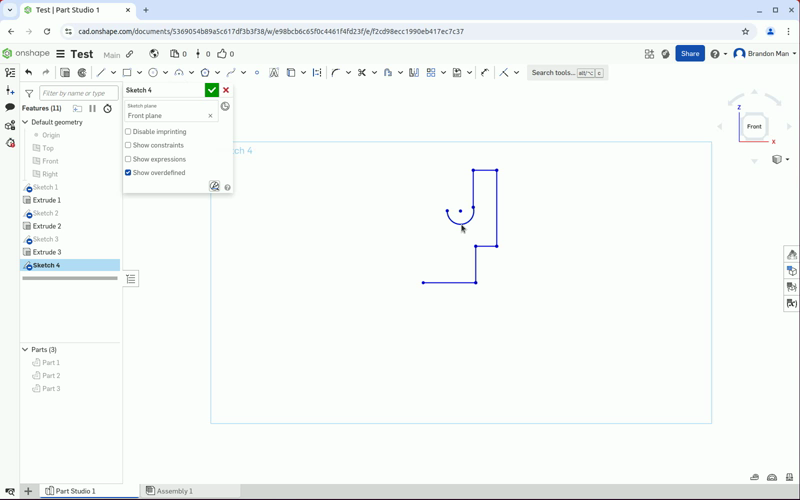
key(l)
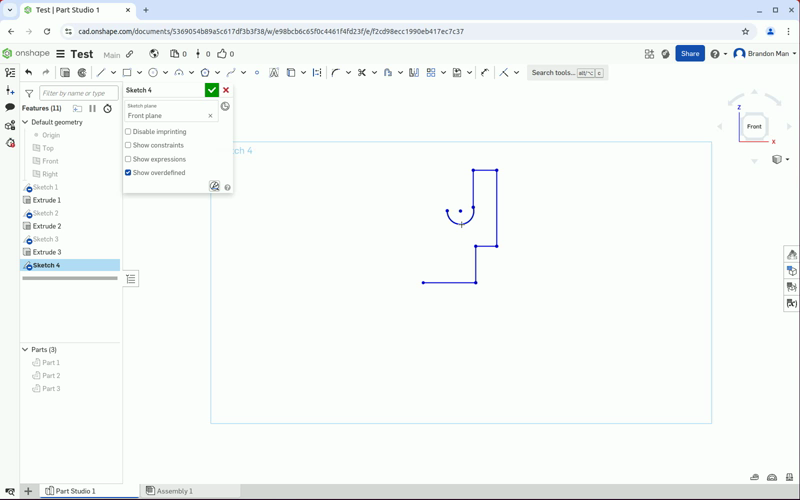
mouse_move(447, 210)
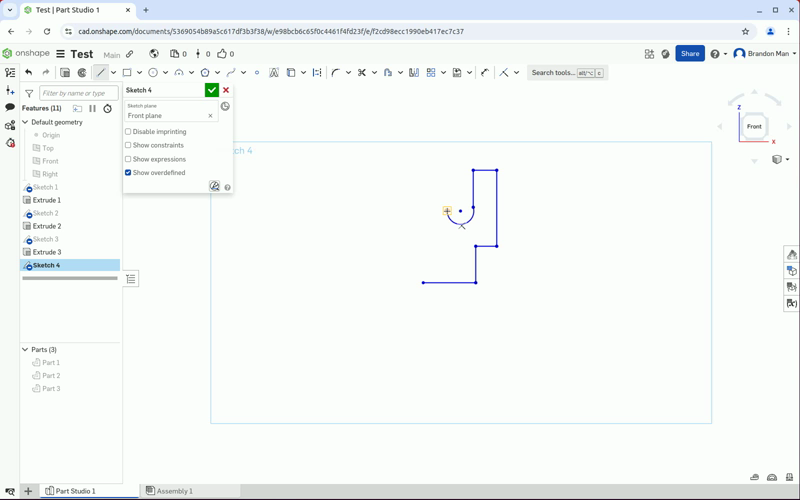
click(447, 210)
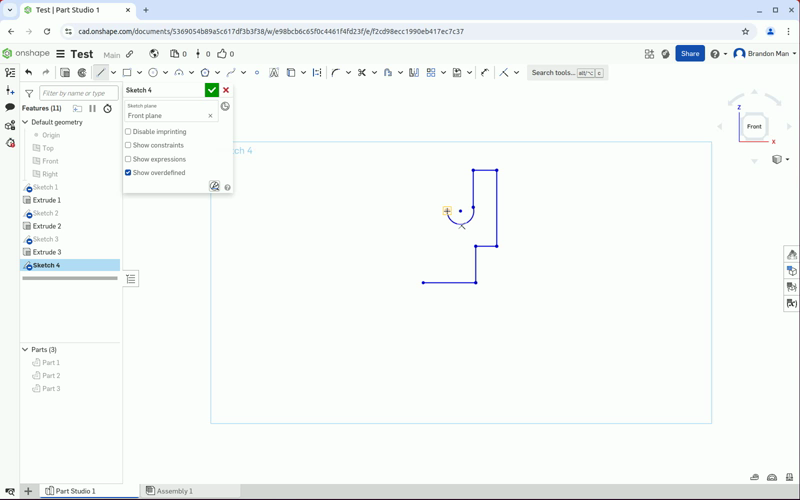
key_down(shift)
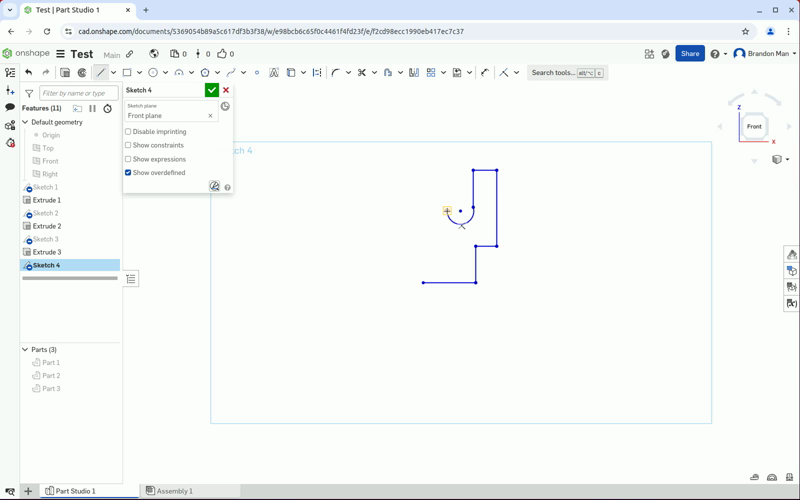
mouse_move(477, 210)
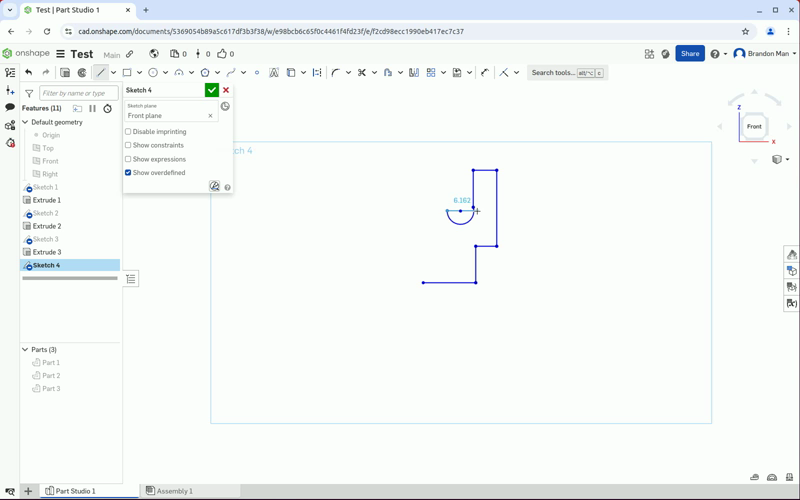
mouse_move(447, 170)
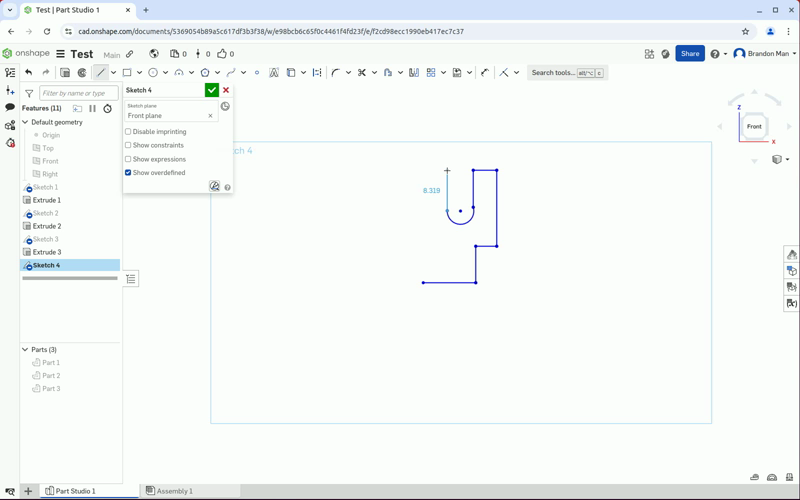
click(447, 170)
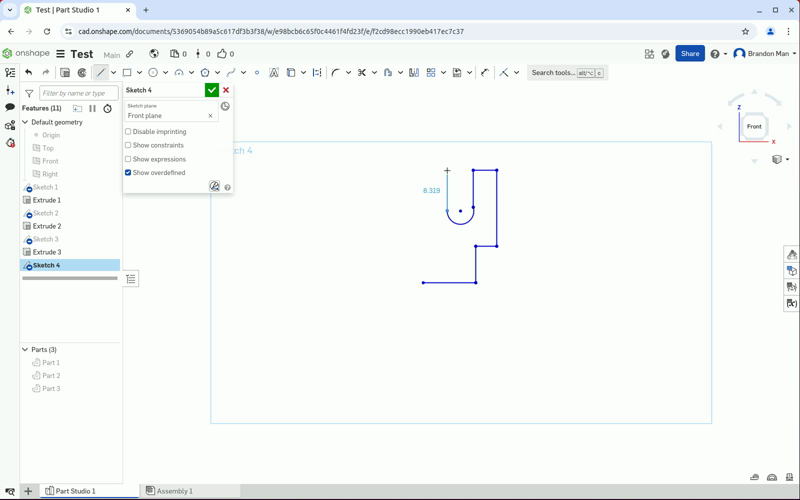
key_up(shift)
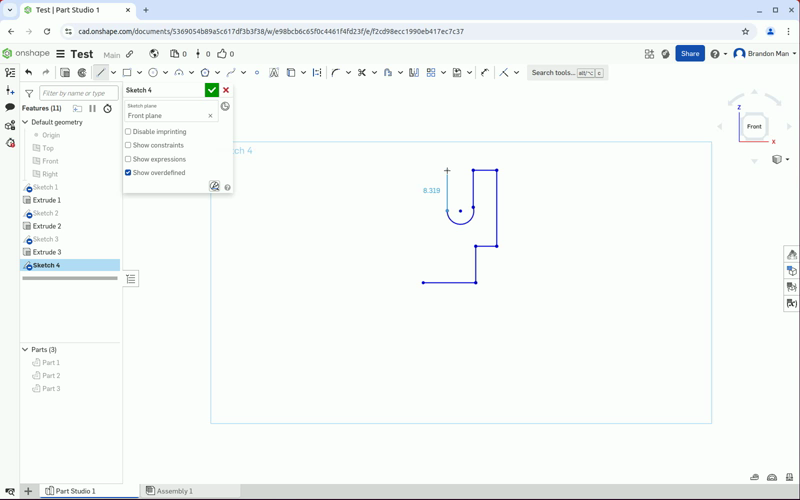
key_down(shift)
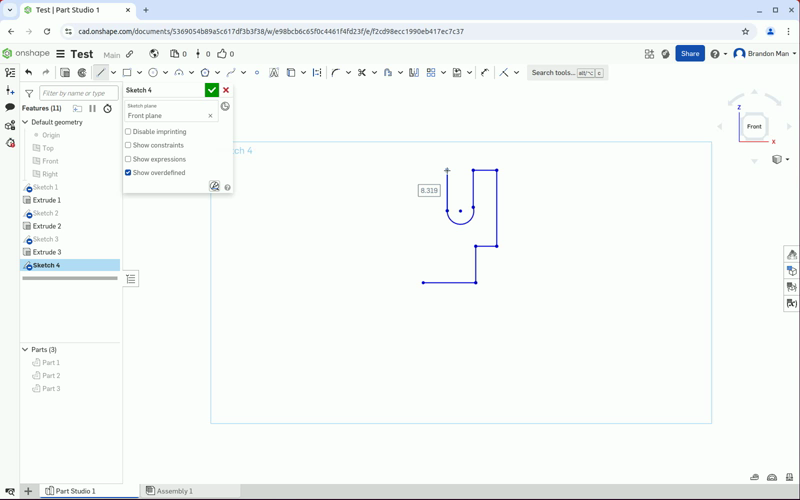
mouse_move(477, 170)
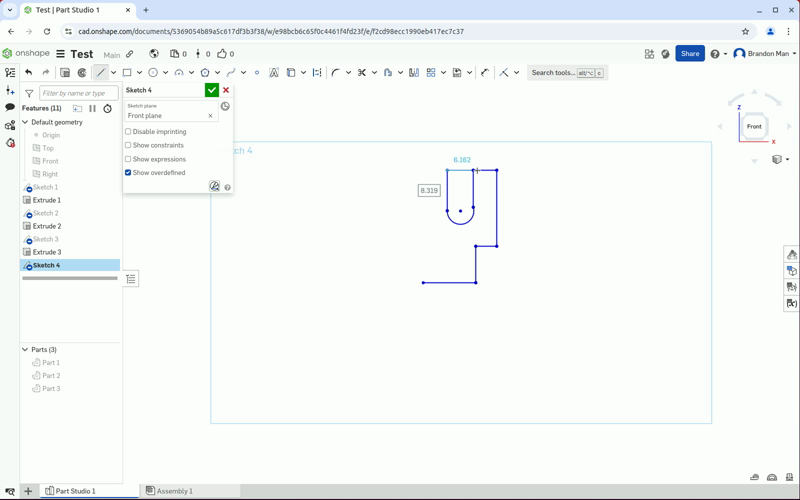
mouse_move(423, 170)
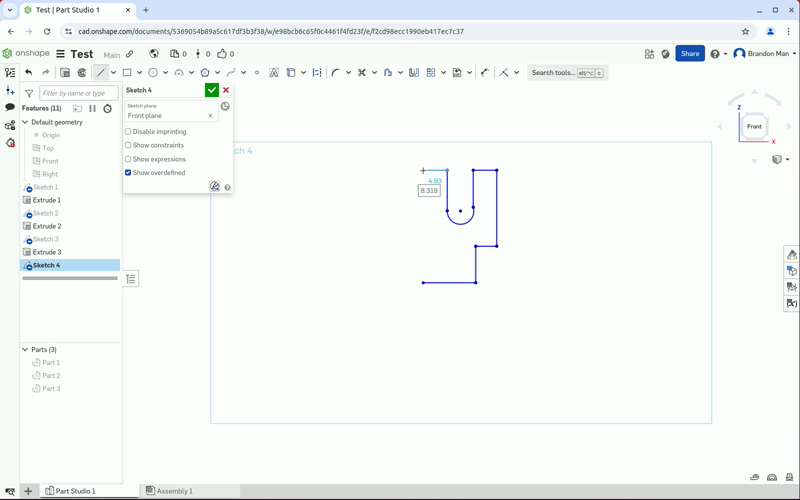
click(423, 170)
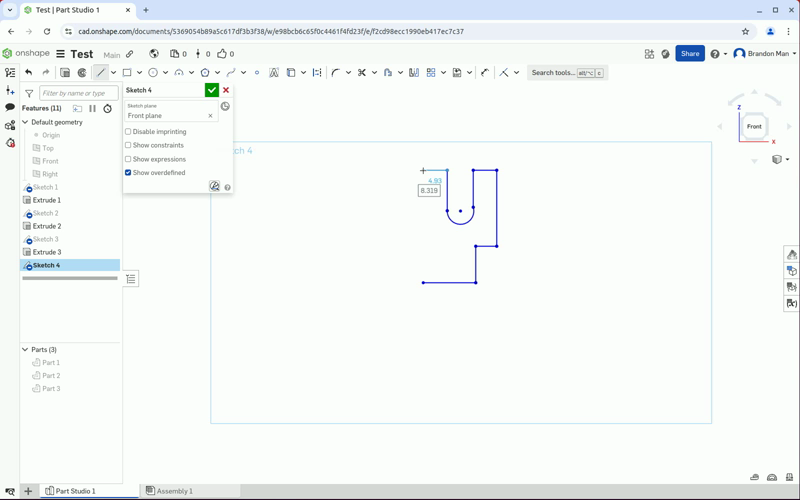
key_up(shift)
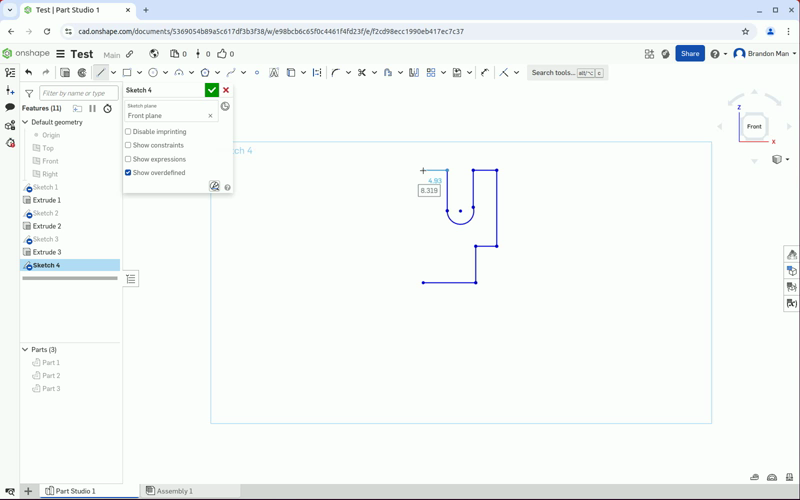
key_down(shift)
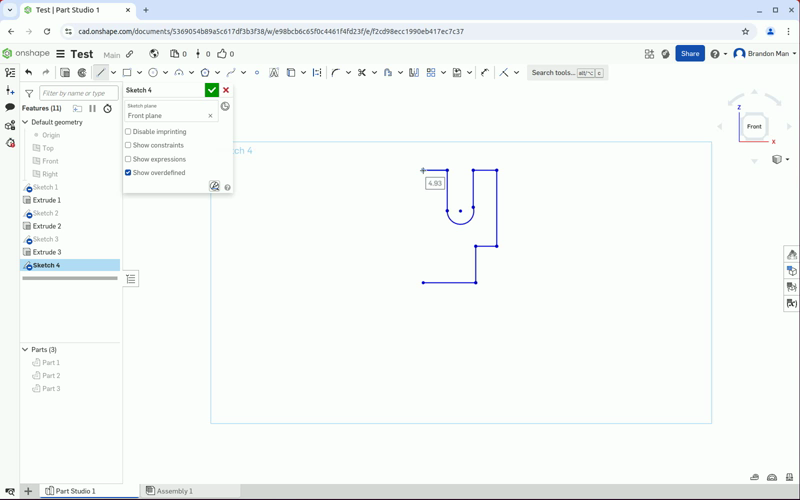
mouse_move(423, 282)
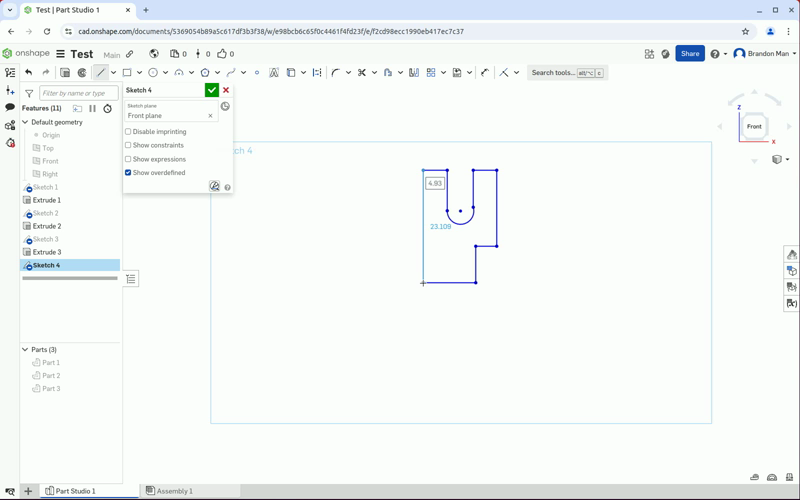
key_up(shift)
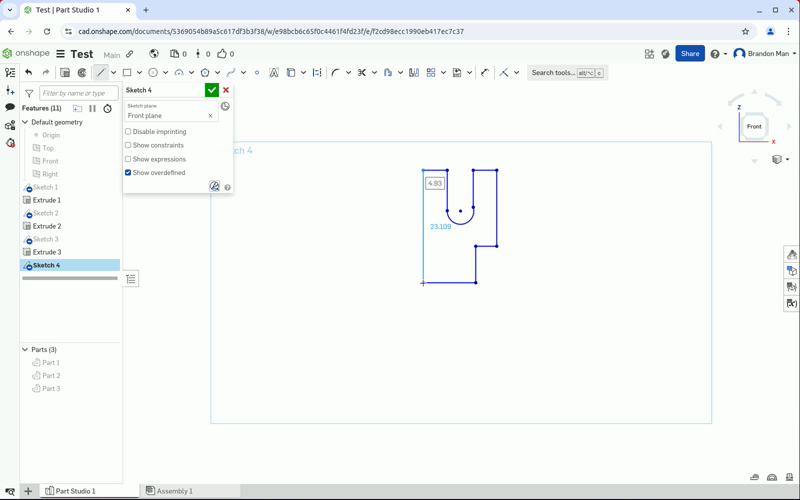
click(423, 282)
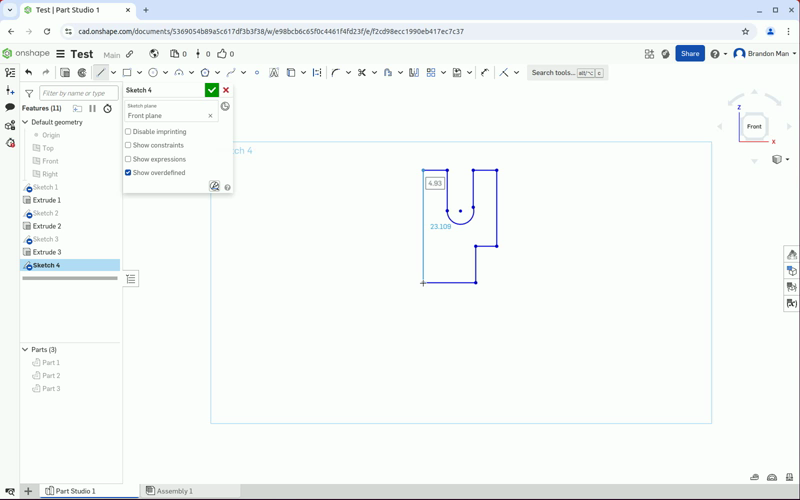
key(esc)
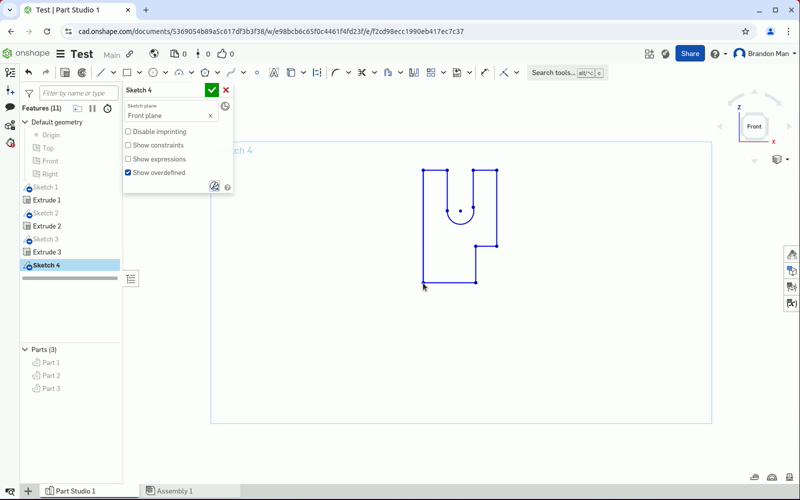
mouse_move(428, 188)
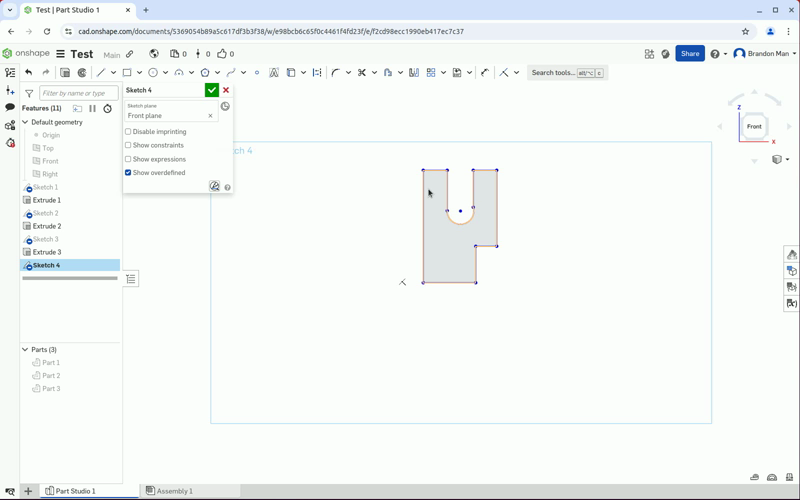
click(428, 188)
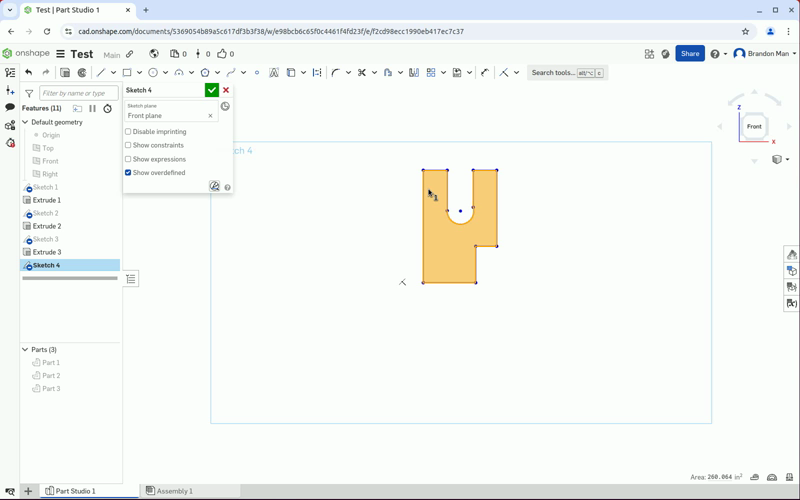
mouse_move(73, 352)
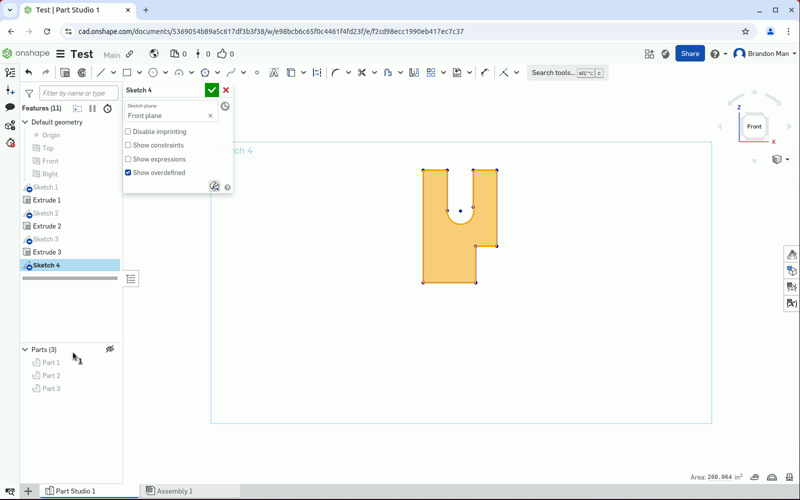
key(shift+y)
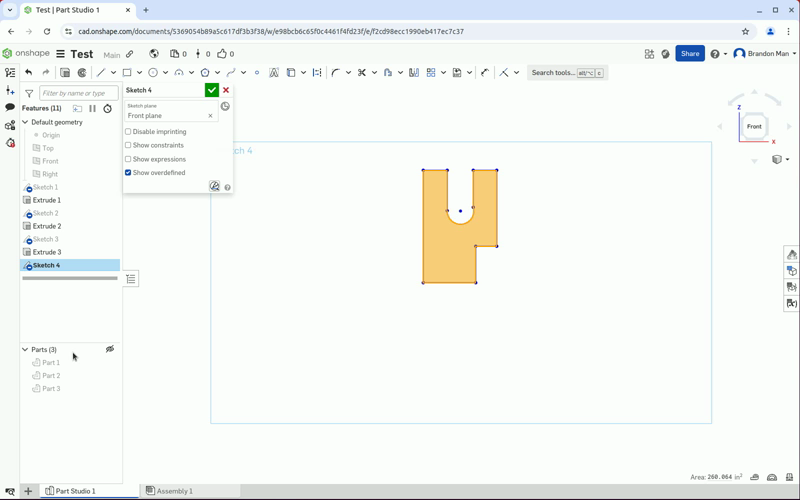
key(shift+e)
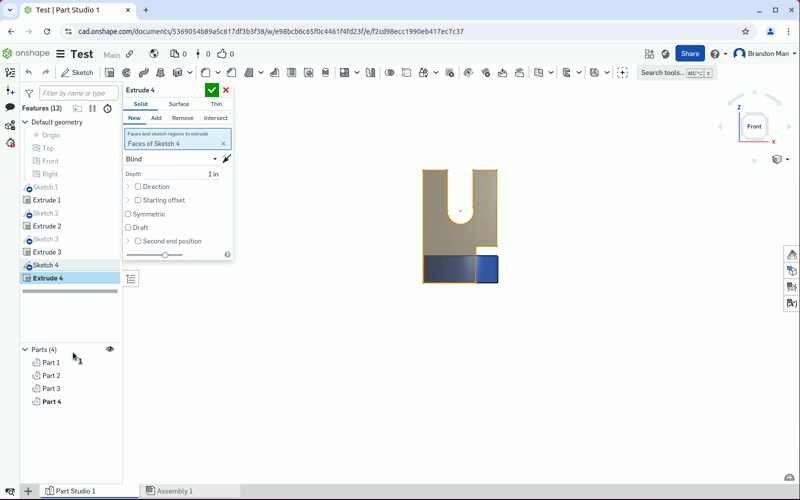
mouse_move(143, 106)
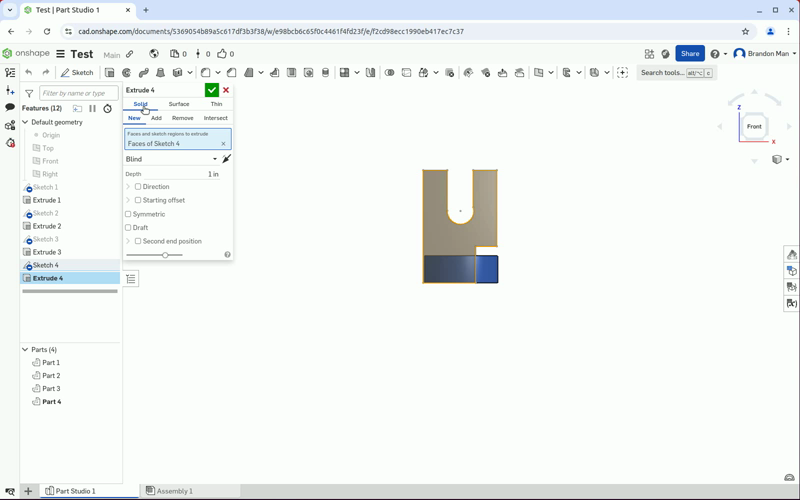
click(143, 106)
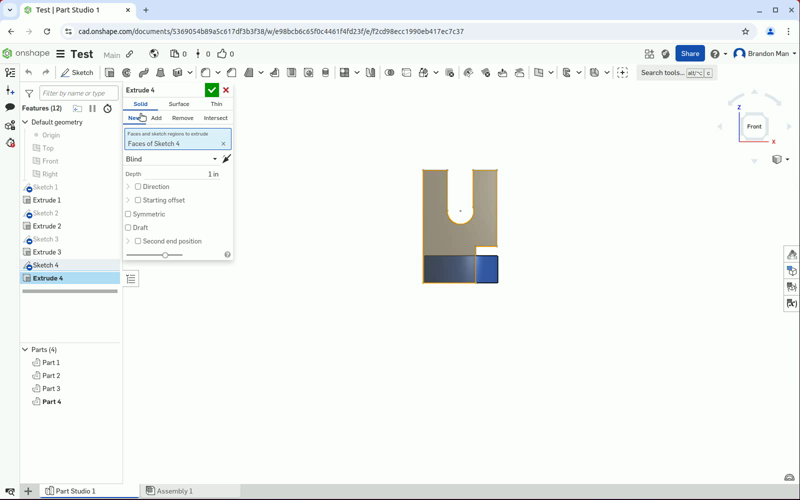
mouse_move(137, 120)
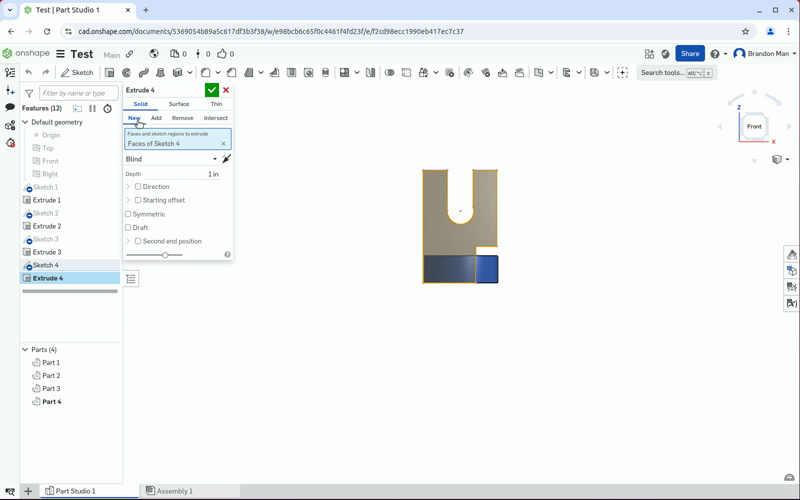
click(137, 120)
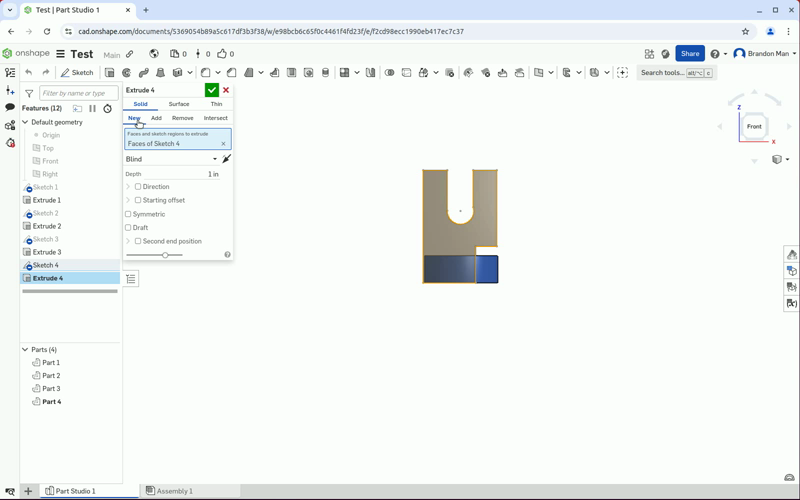
key(tab, 4)
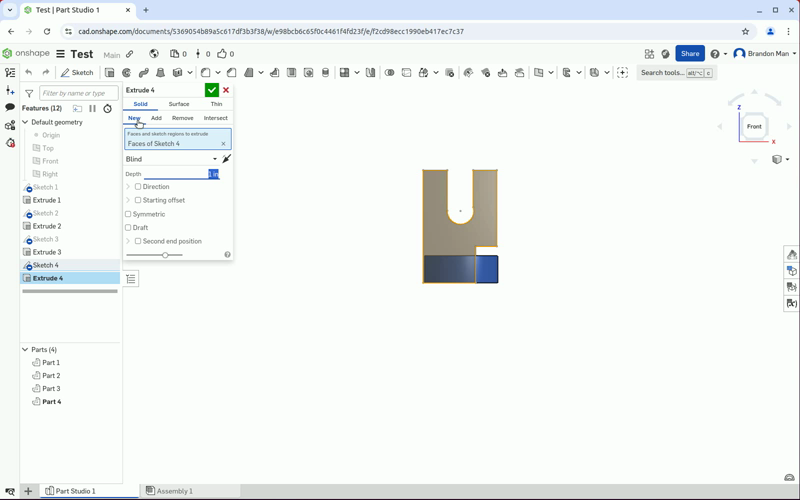
text(5.536)
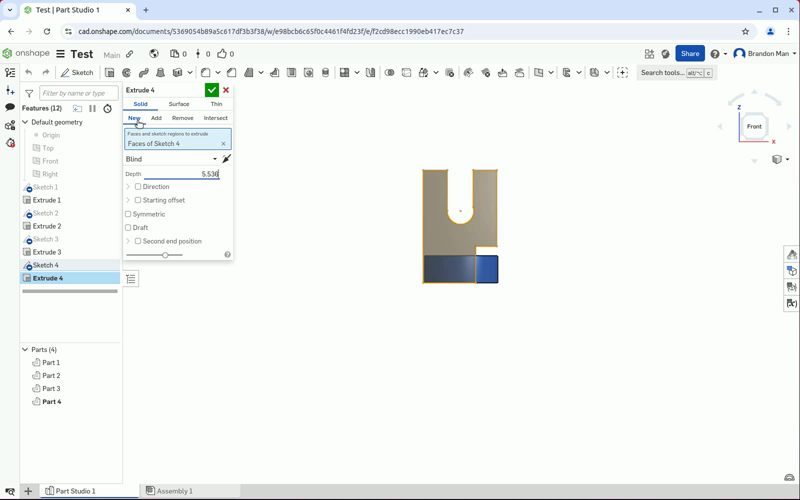
key(enter)
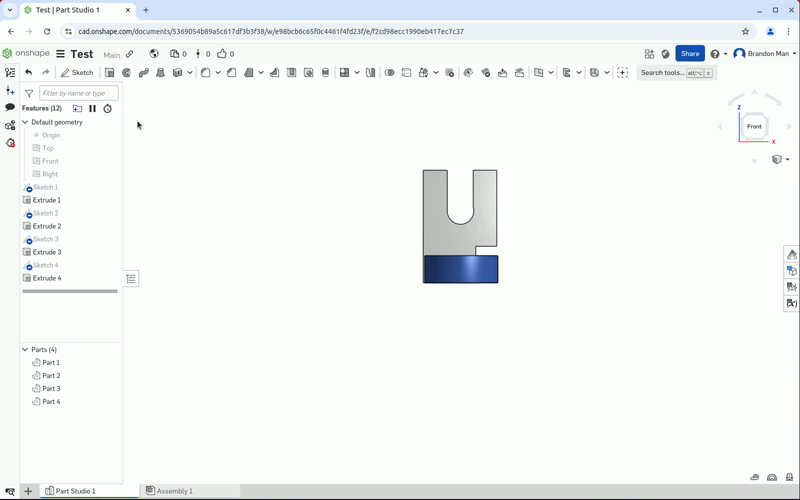
key(shift+h)
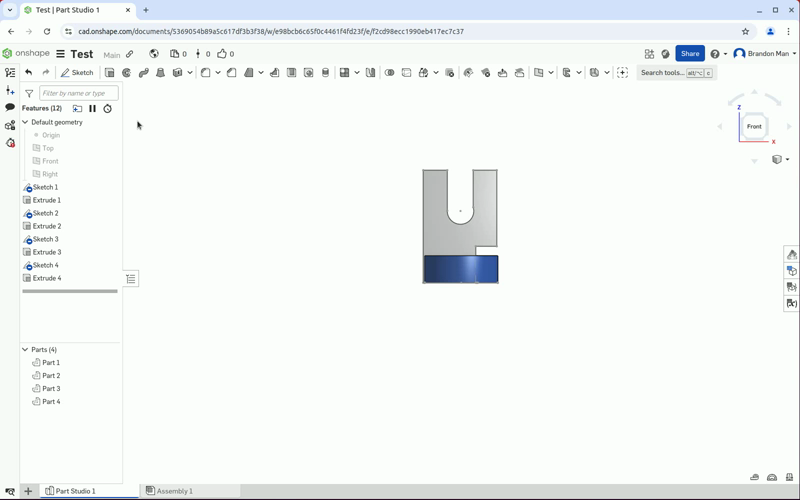
key(shift+h)
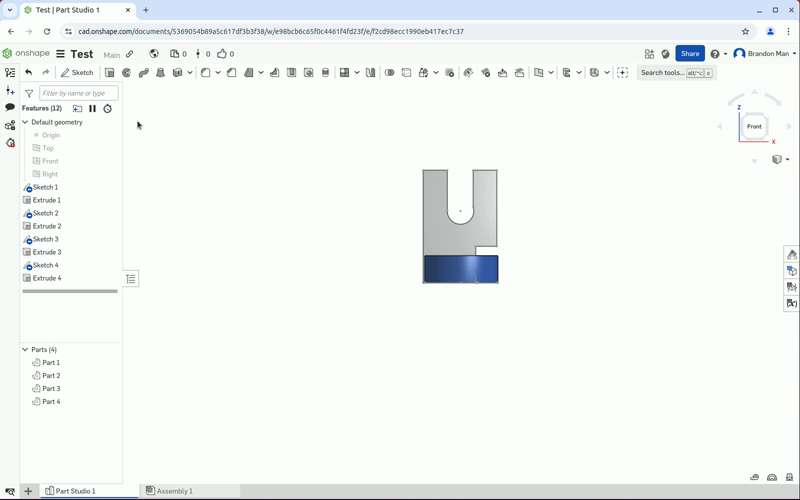
key(shift+7)
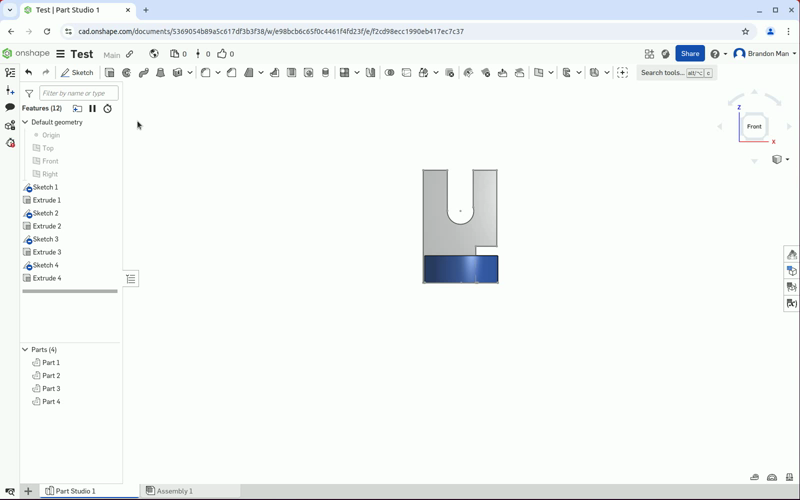
key(left, 2)
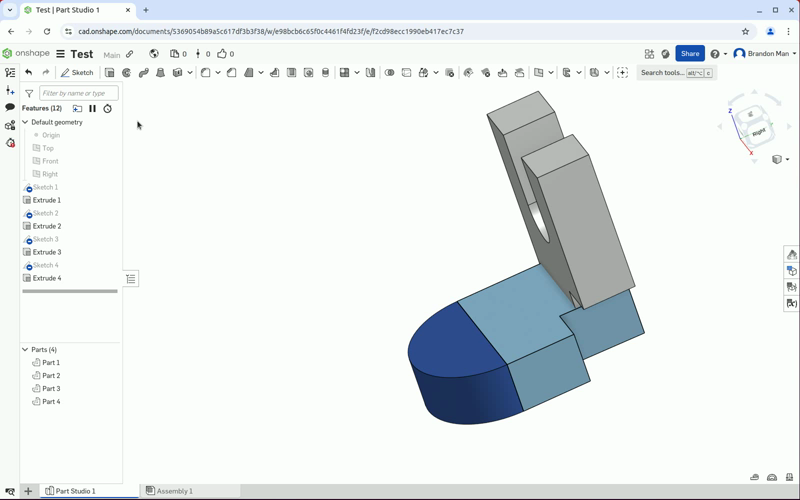
key(down, 2)
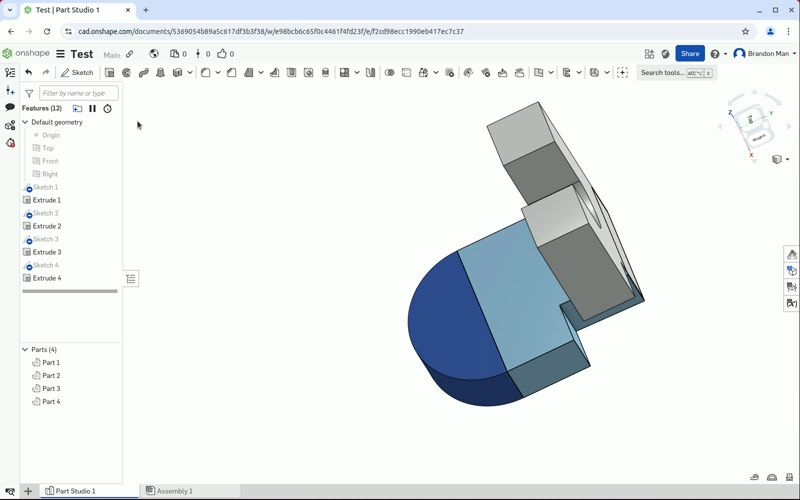
key(up, 2)
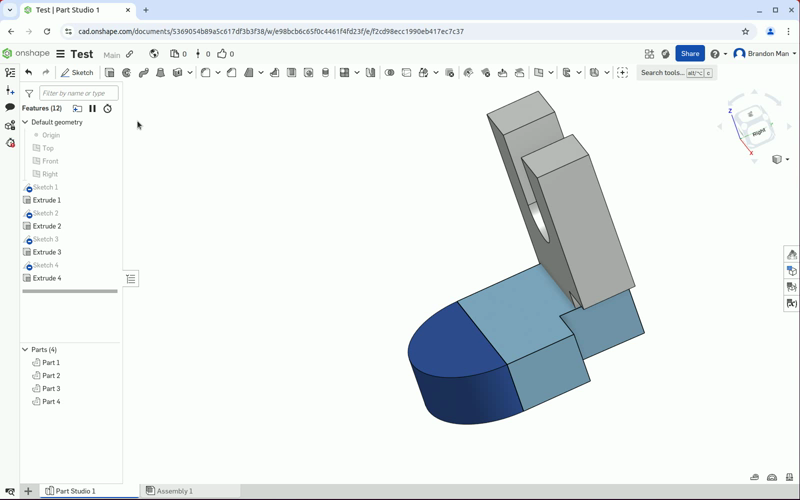
key(right, 2)
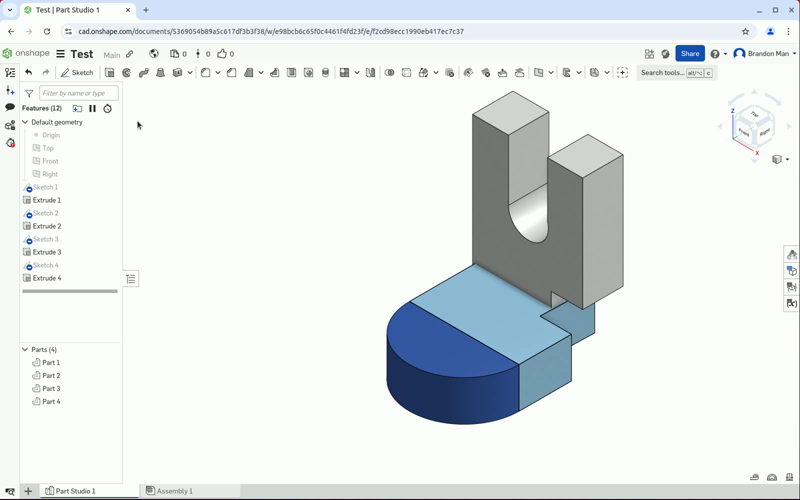
mouse_move(73, 189)
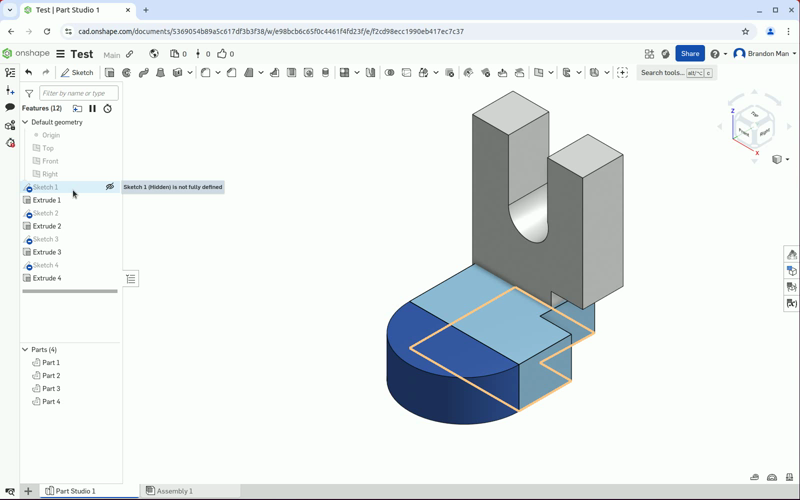
click(73, 189)